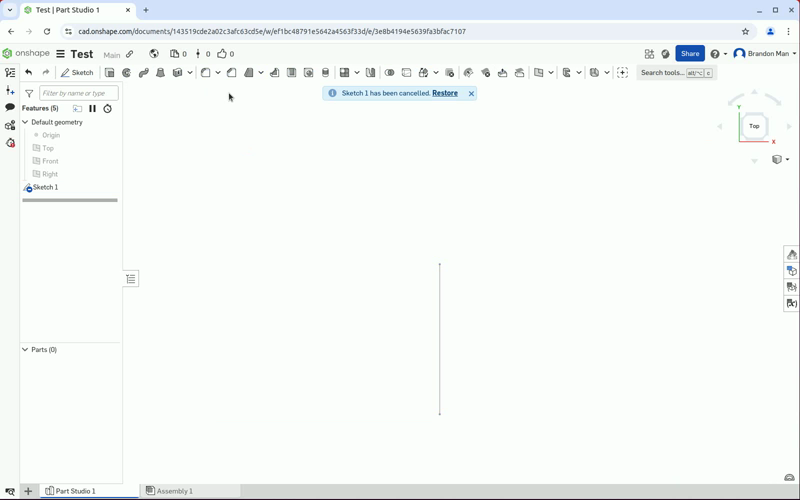
key(shift+h)
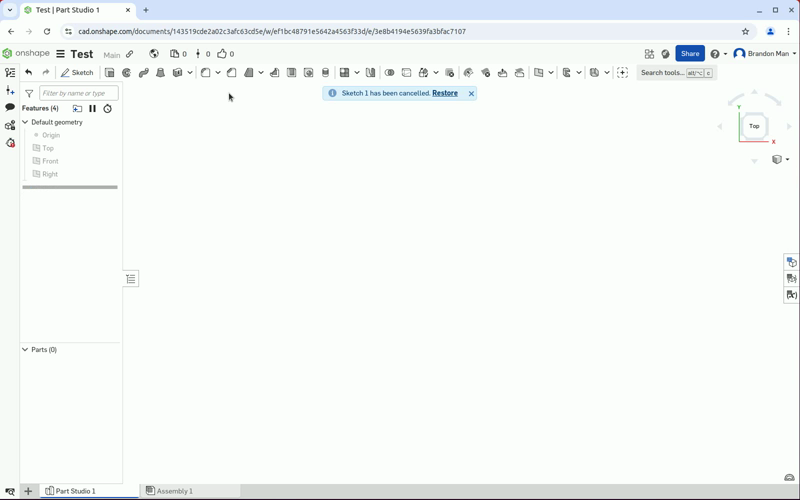
mouse_move(73, 352)
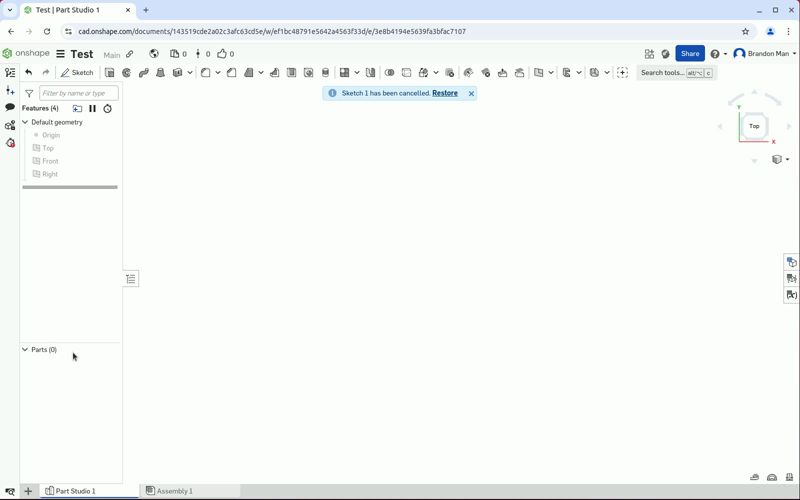
key(y)
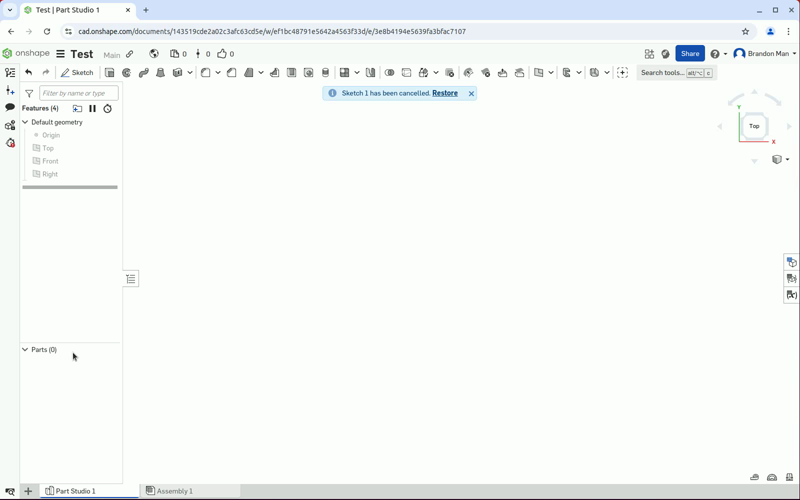
key(shift+p)
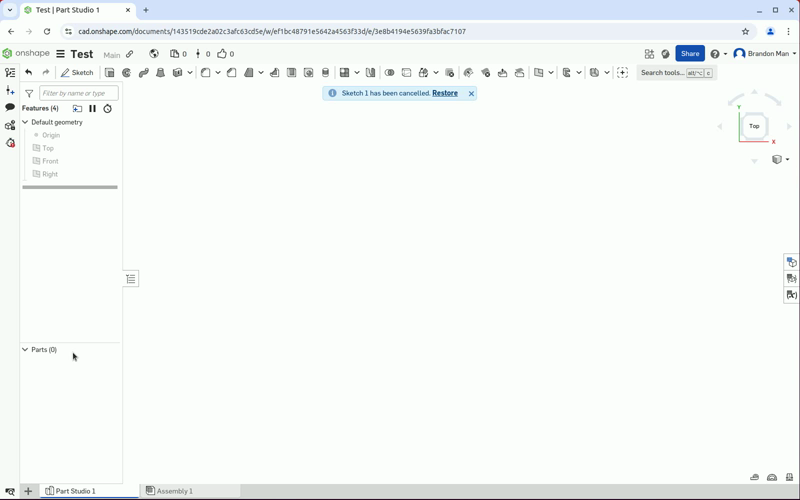
key(space)
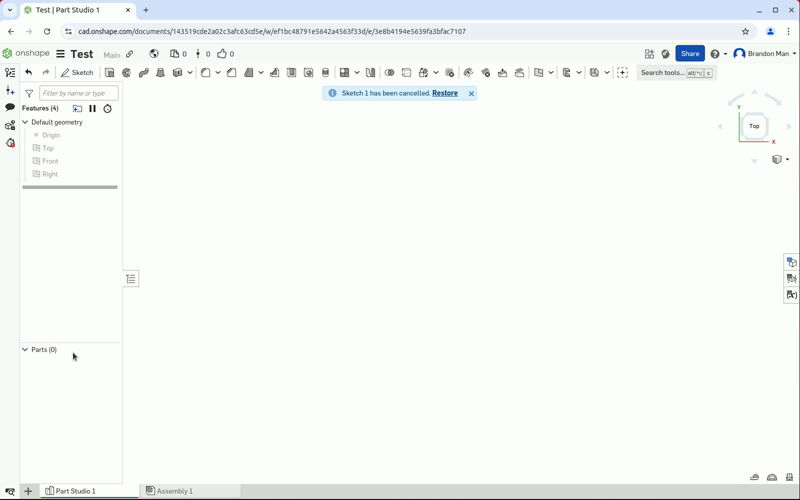
key_down(shift)
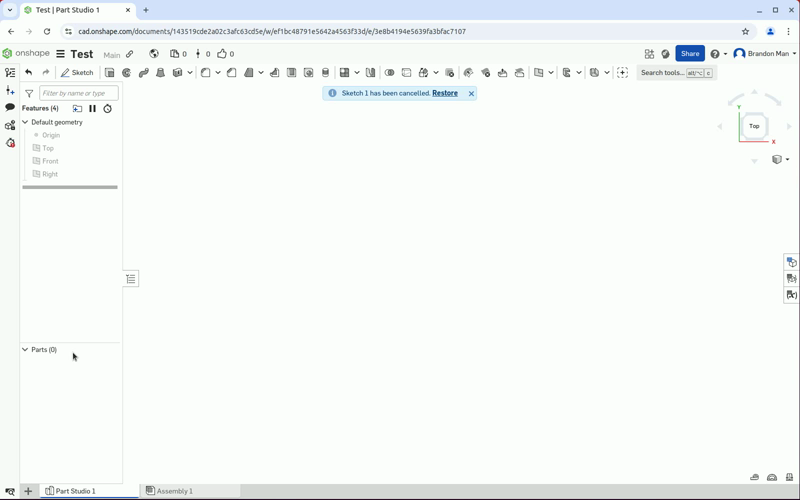
key(up)
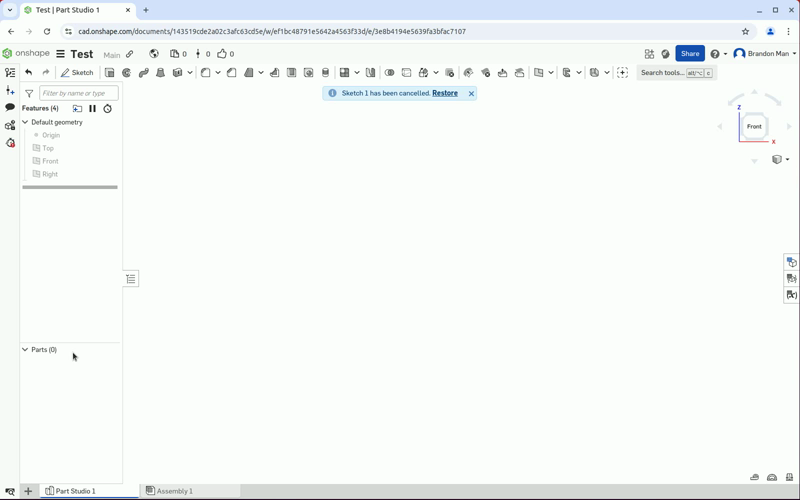
key_up(shift)
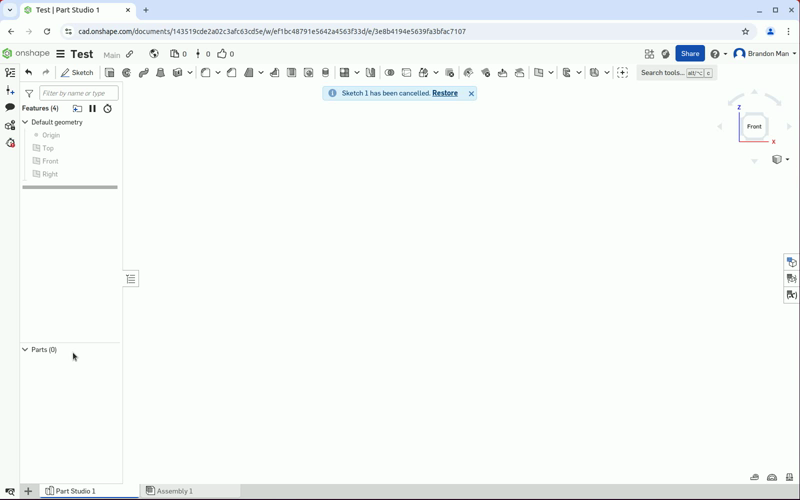
mouse_move(73, 352)
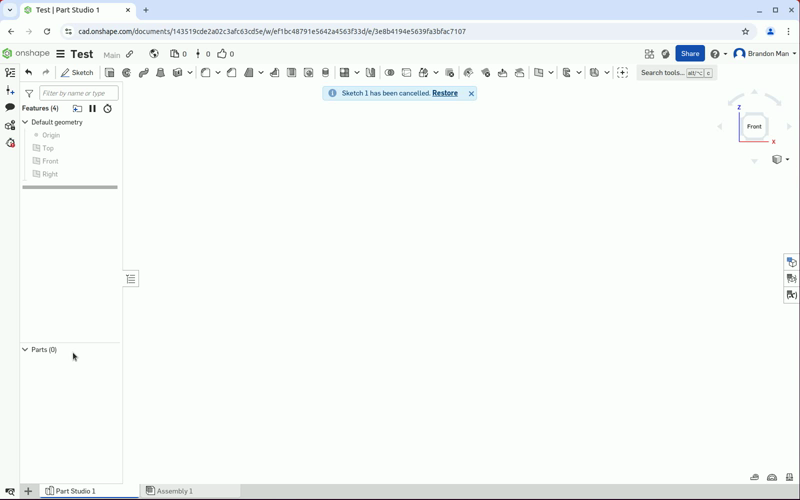
key(shift+y)
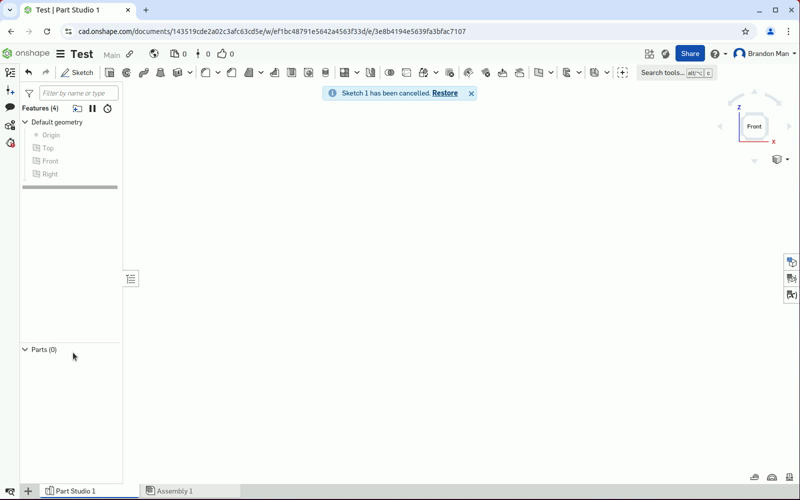
key(shift+s)
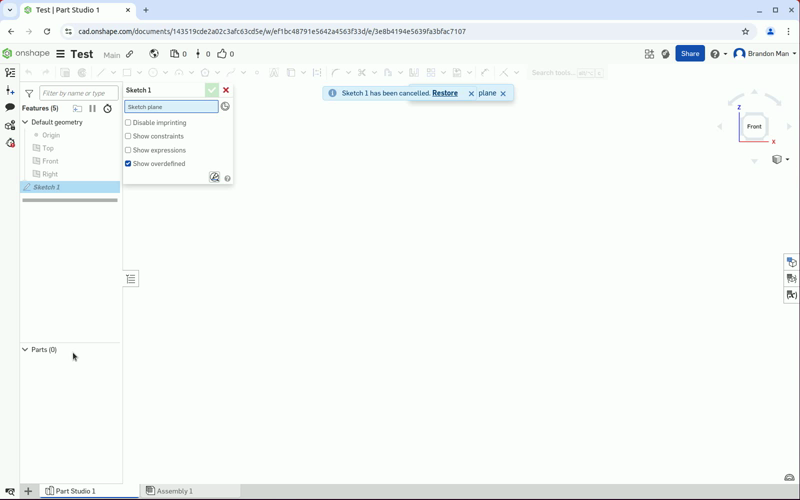
mouse_move(73, 163)
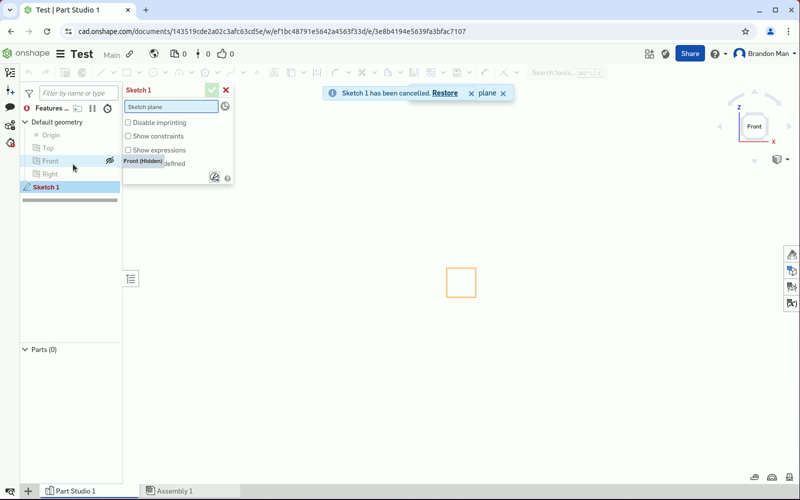
click(73, 163)
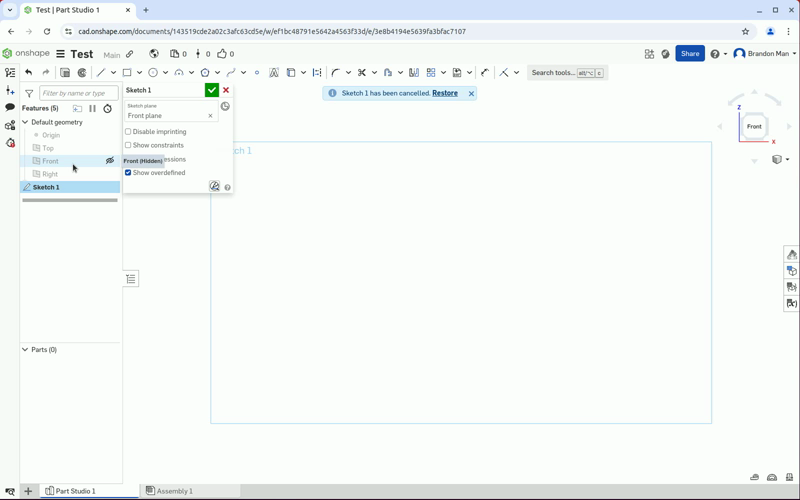
mouse_move(73, 352)
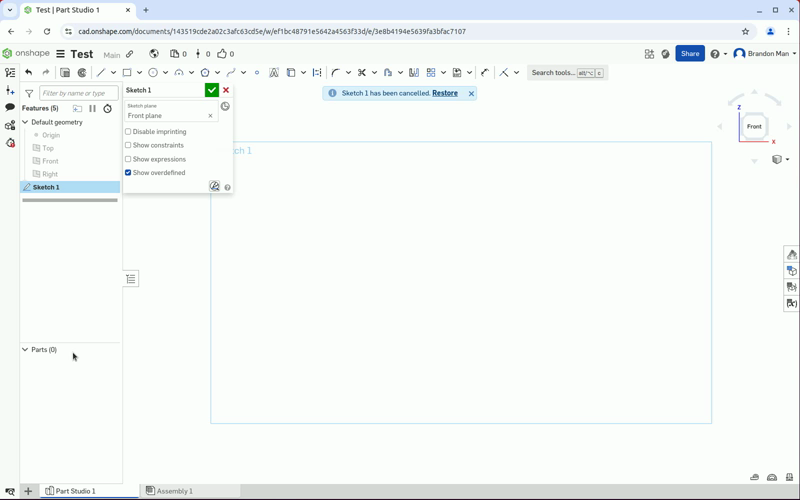
key(y)
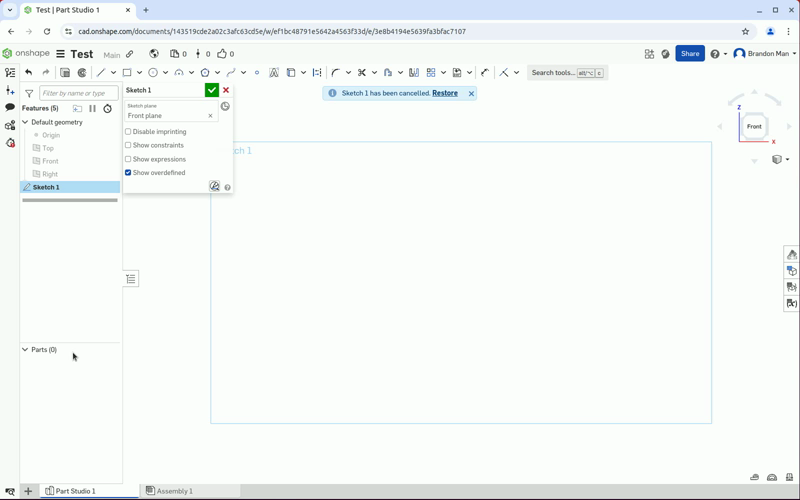
key(l)
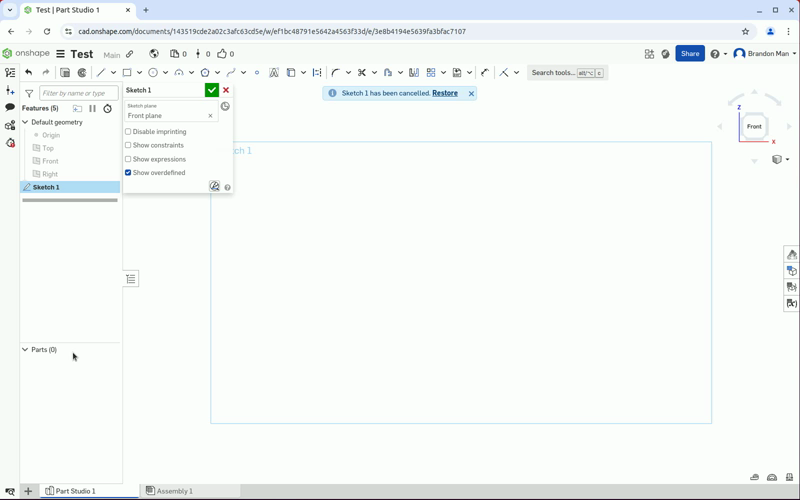
key_down(shift)
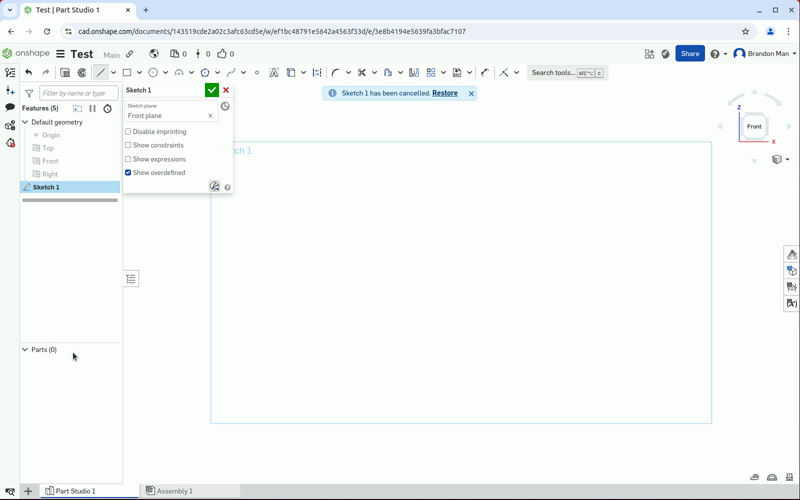
mouse_move(460, 339)
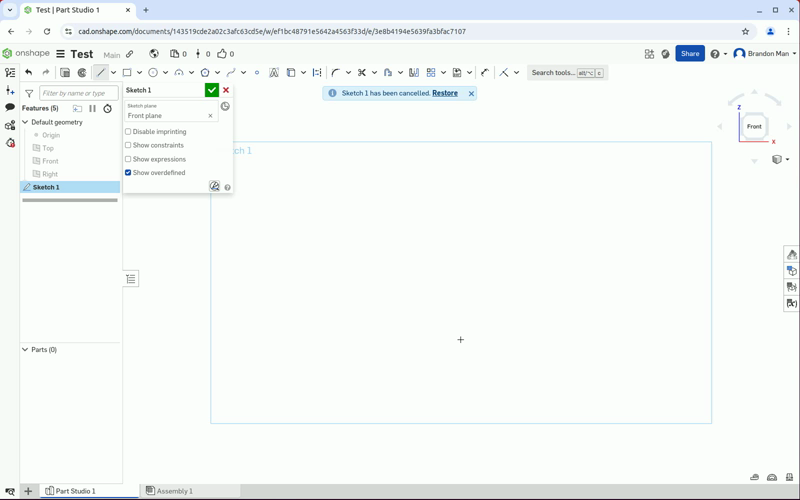
click(460, 339)
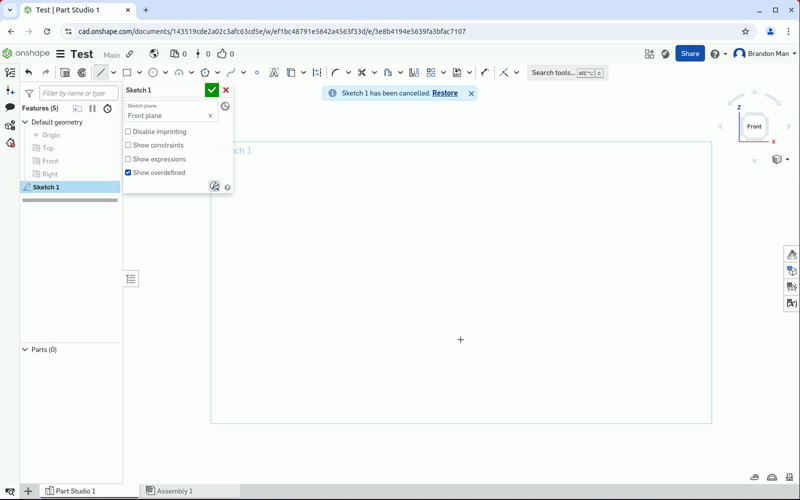
key_up(shift)
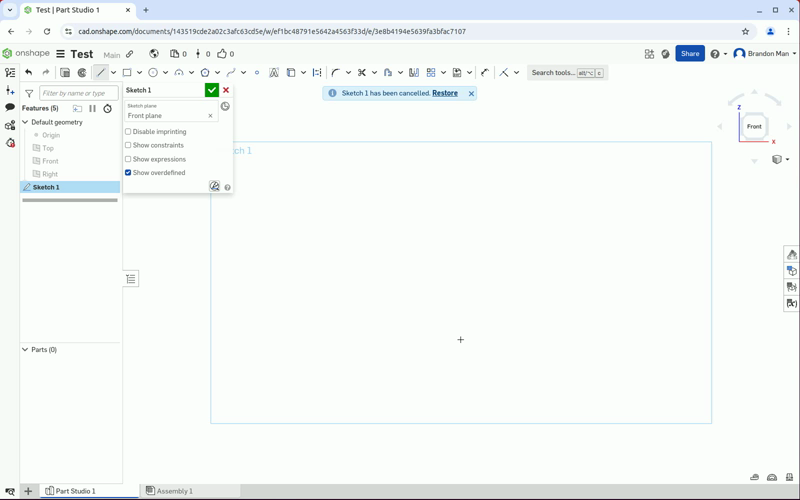
key_down(shift)
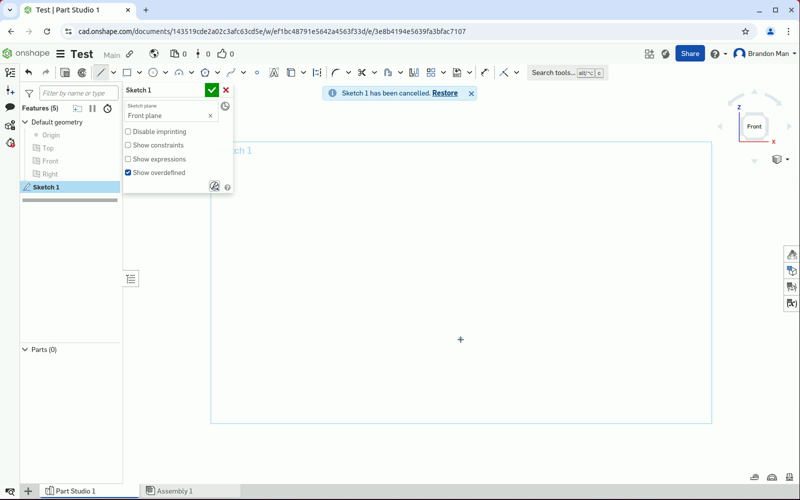
mouse_move(490, 339)
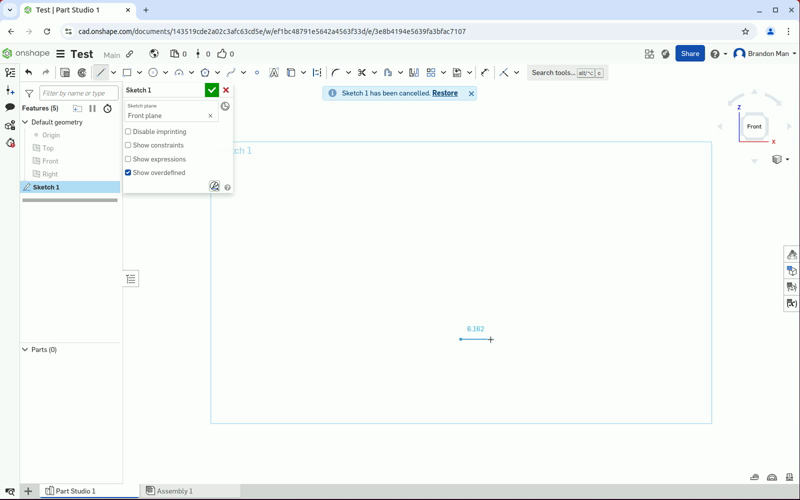
mouse_move(517, 339)
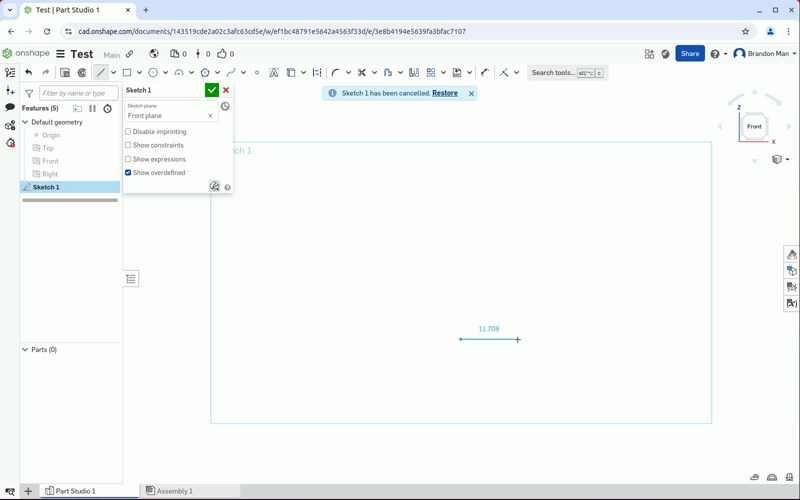
click(517, 339)
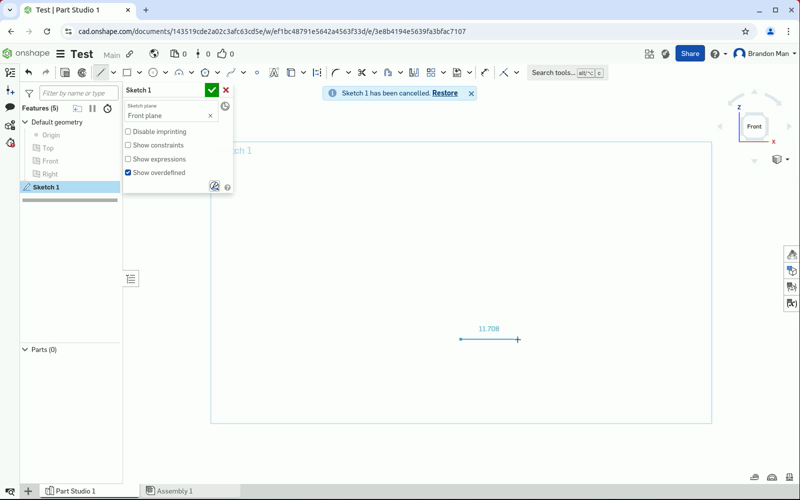
key_up(shift)
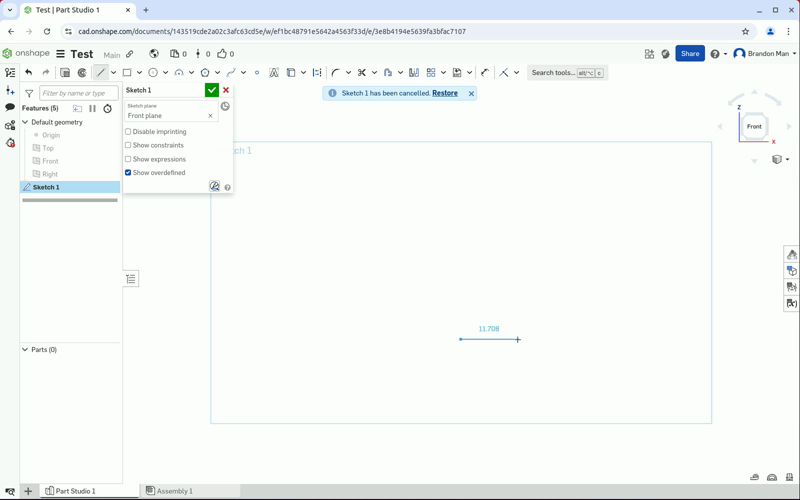
key_down(shift)
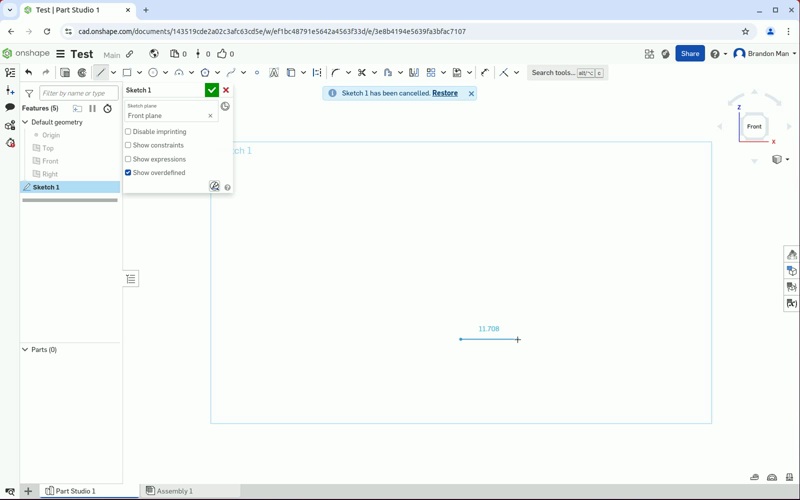
mouse_move(547, 339)
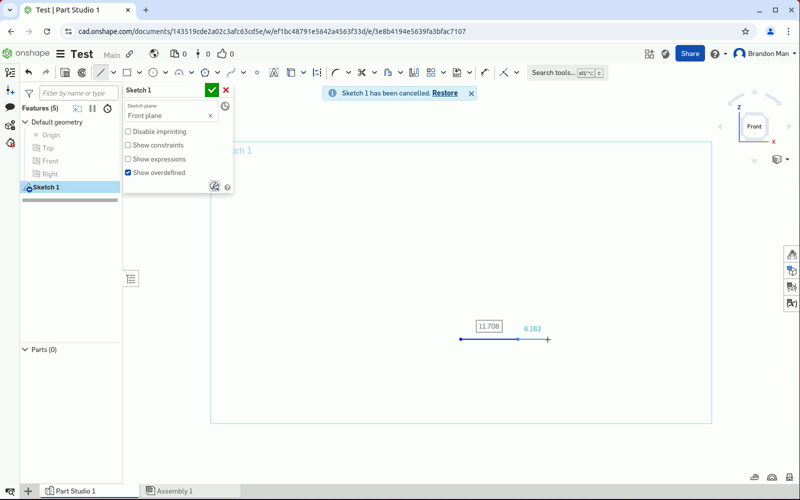
mouse_move(517, 282)
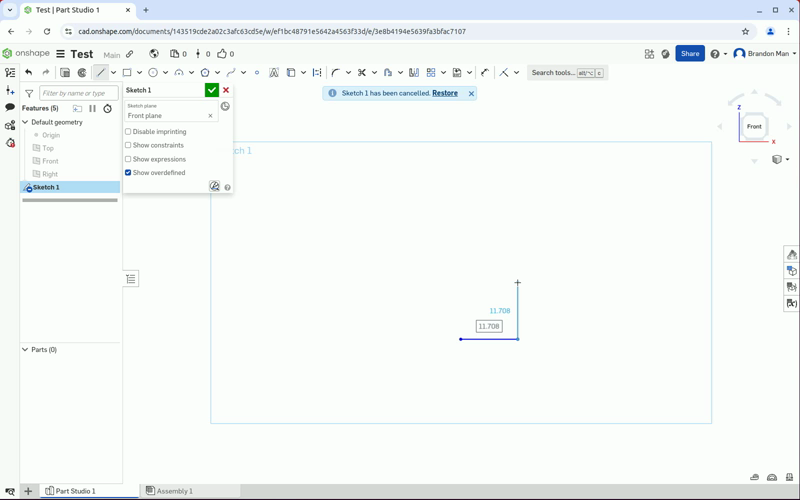
click(517, 282)
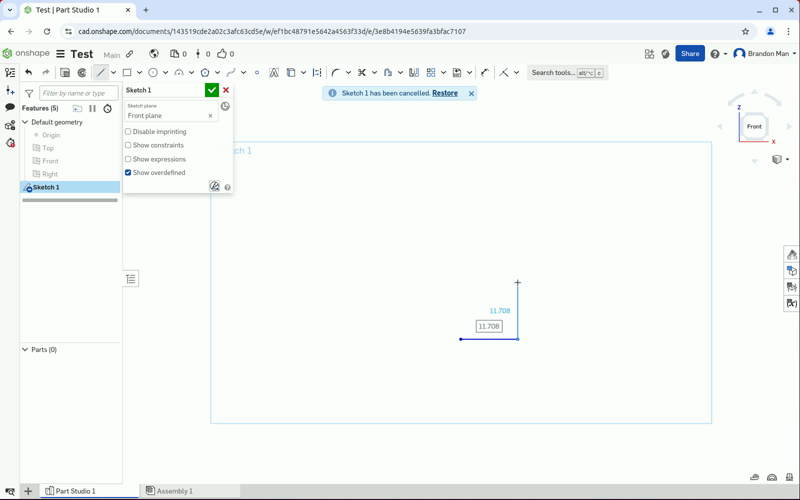
key_up(shift)
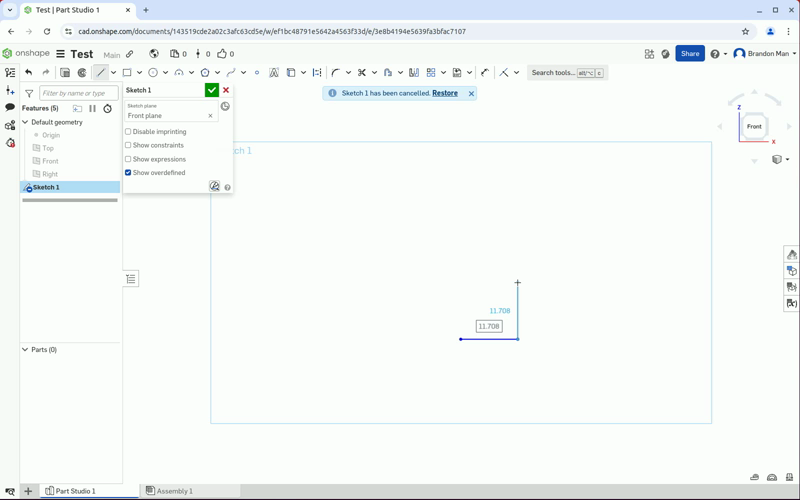
key_down(shift)
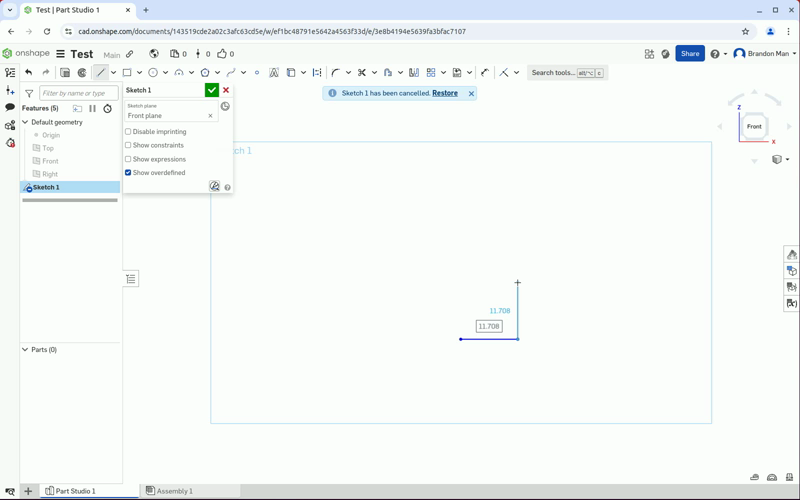
mouse_move(547, 282)
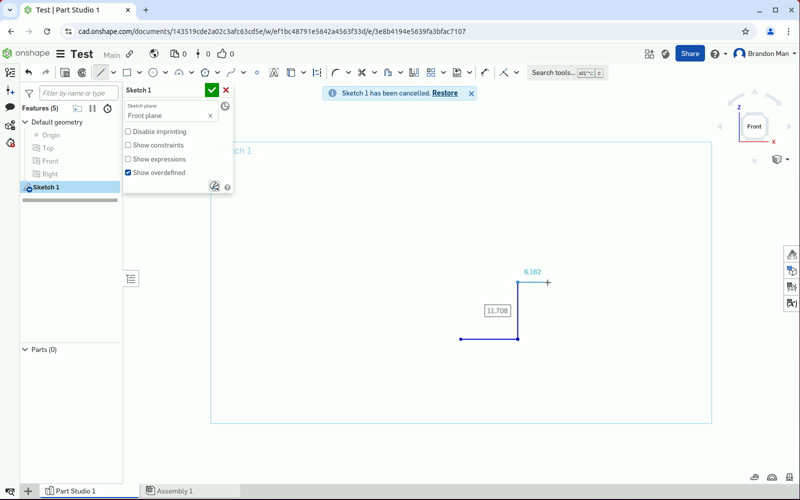
mouse_move(513, 282)
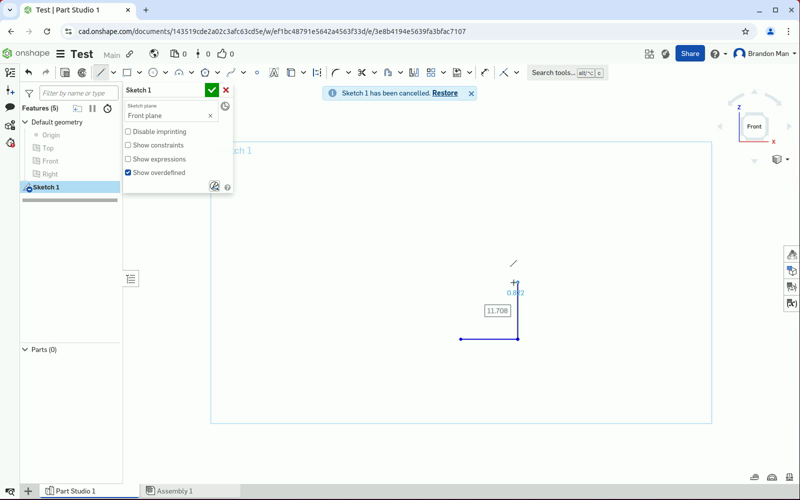
scroll(6)
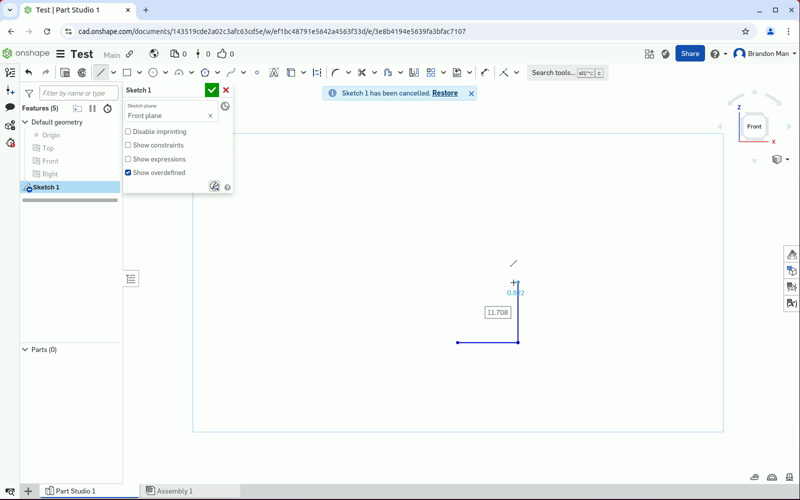
scroll(6)
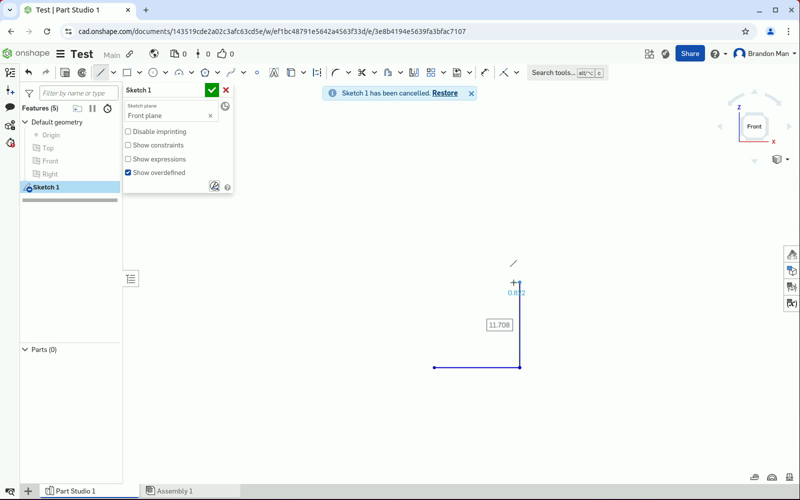
scroll(6)
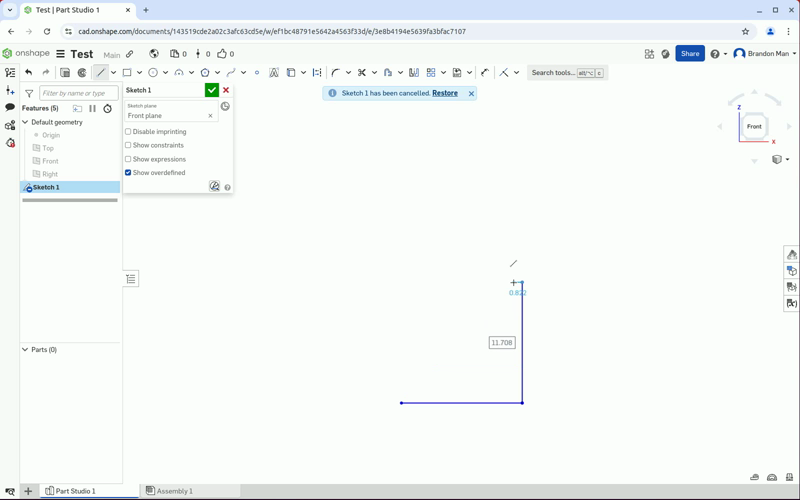
scroll(6)
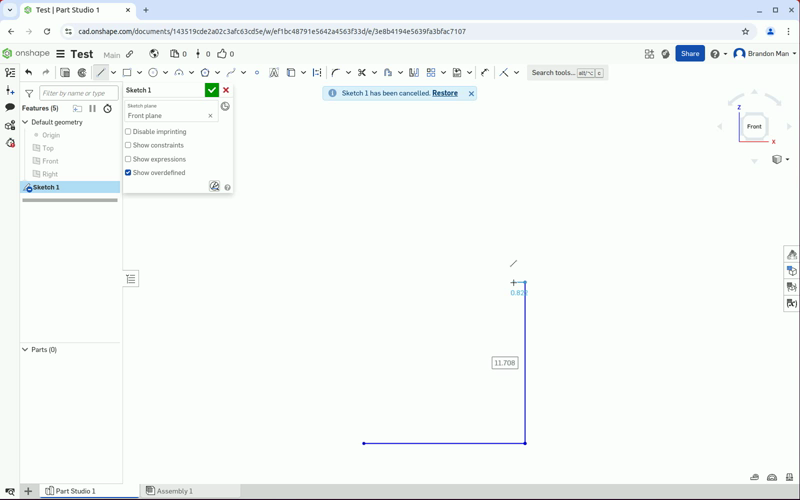
scroll(6)
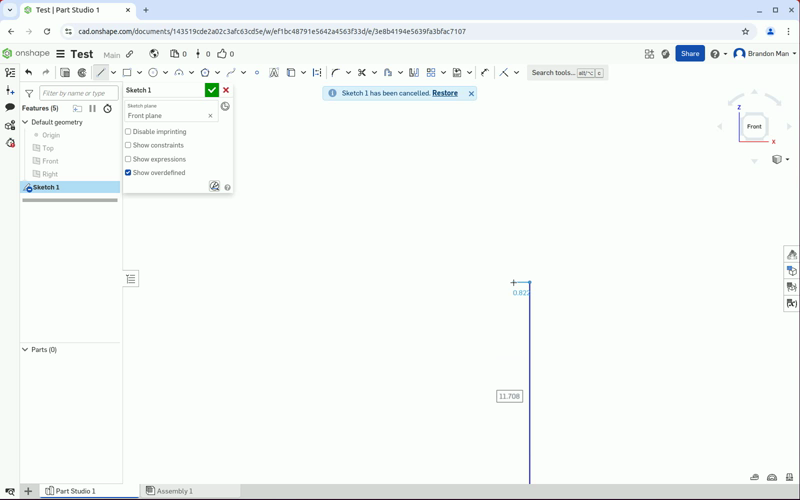
scroll(6)
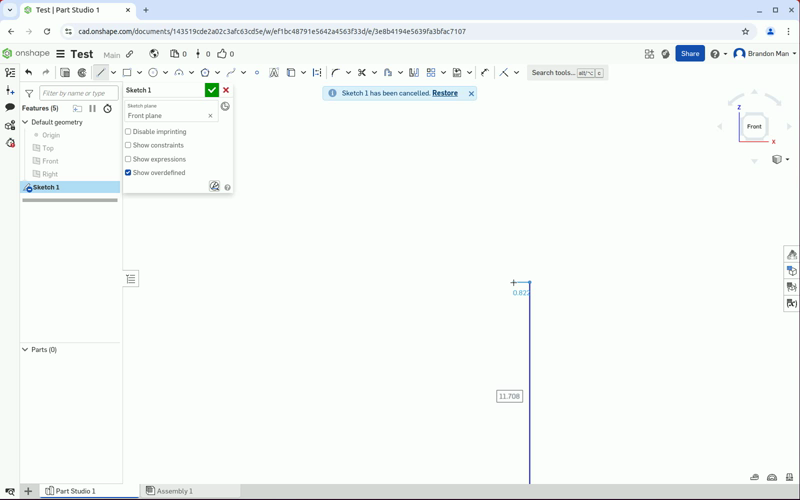
scroll(6)
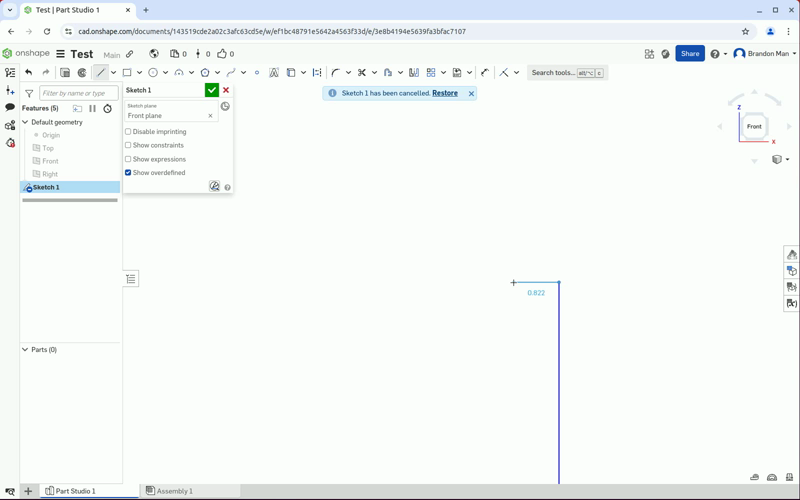
click(513, 282)
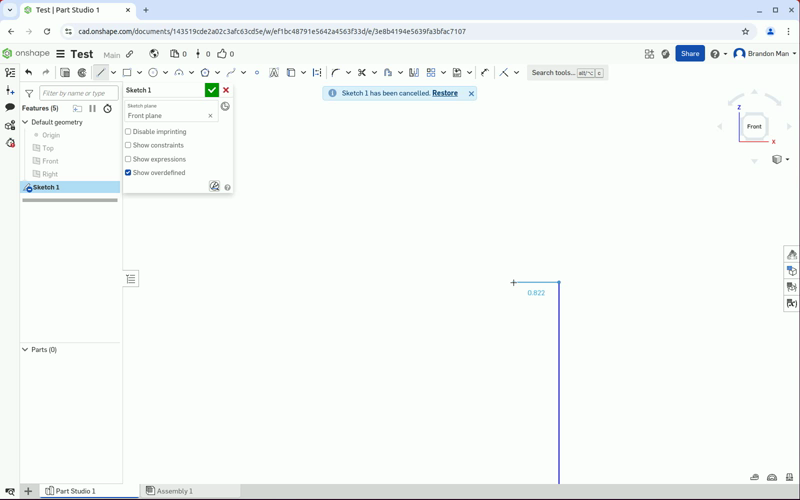
scroll(-6)
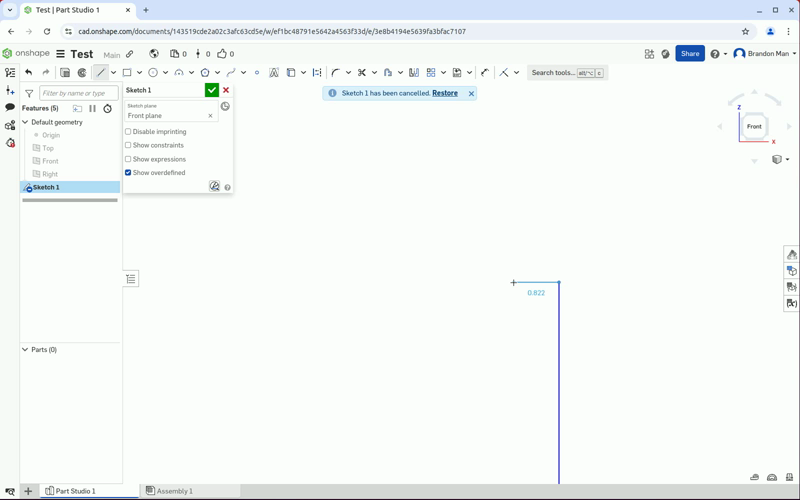
scroll(-6)
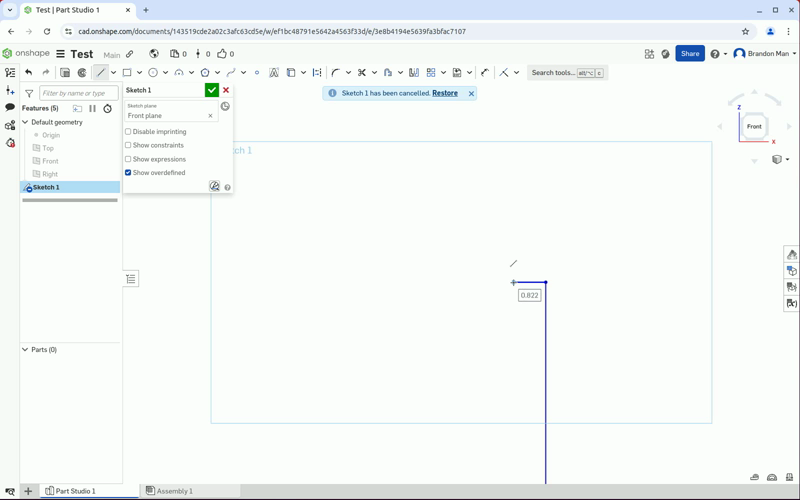
scroll(-6)
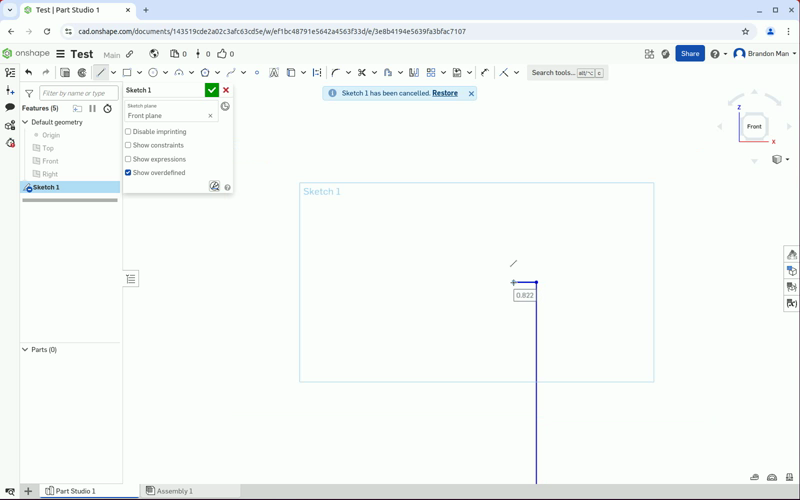
scroll(-6)
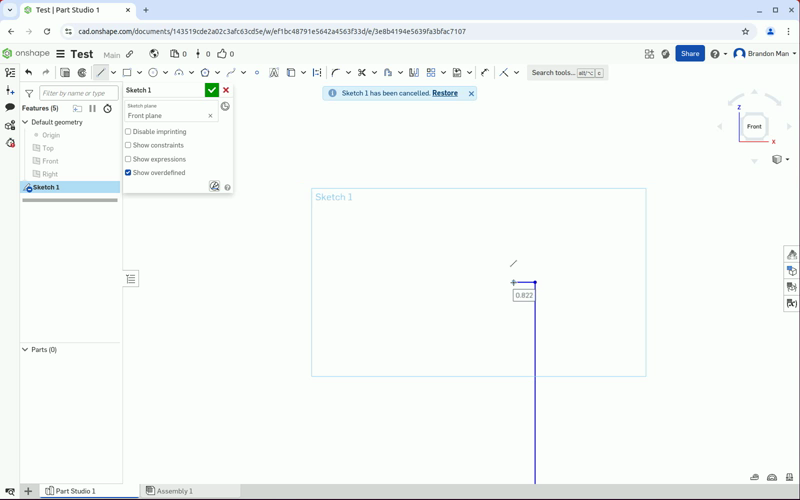
scroll(-6)
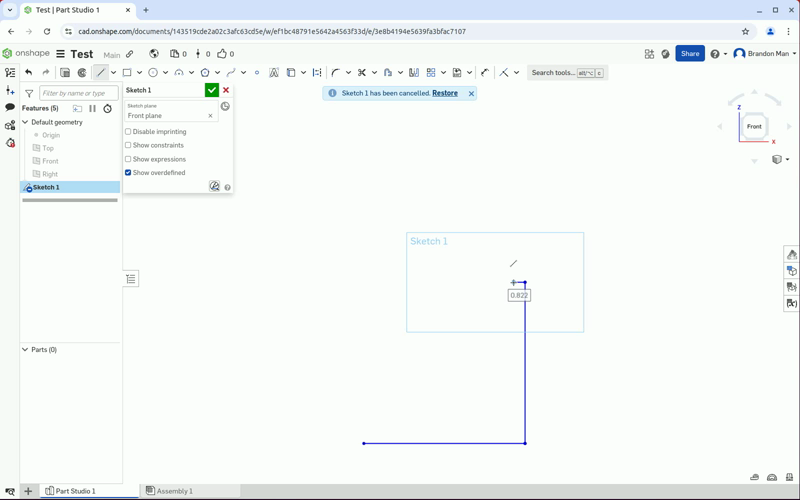
scroll(-6)
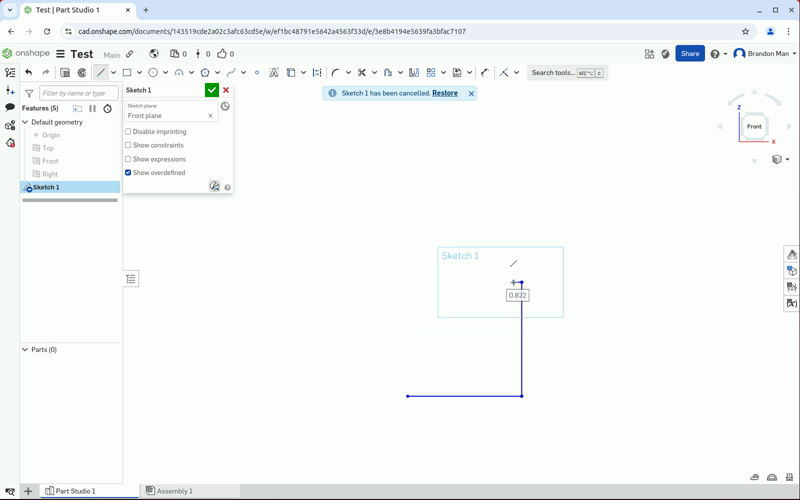
scroll(-6)
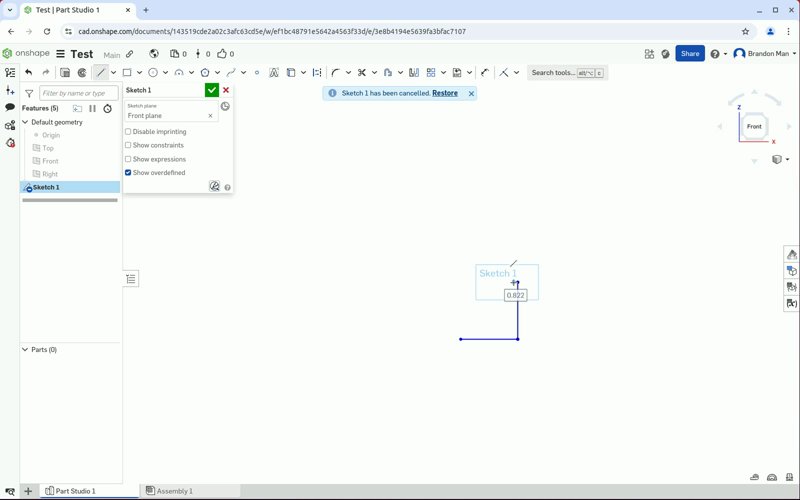
key_up(shift)
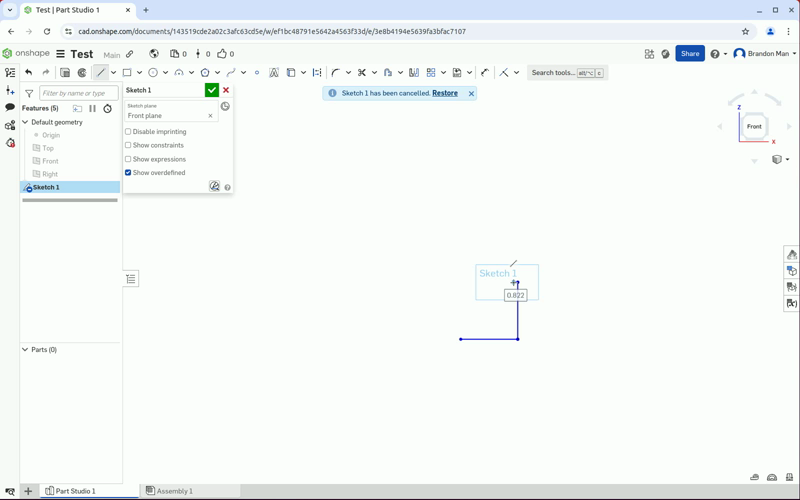
key_down(shift)
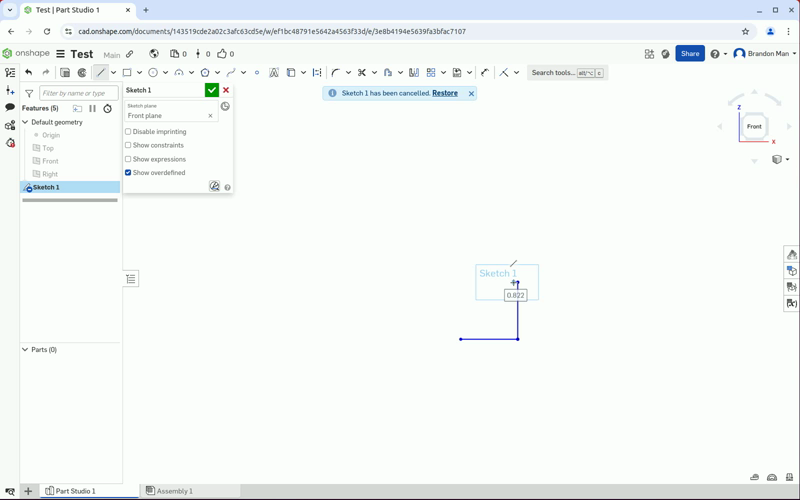
mouse_move(543, 282)
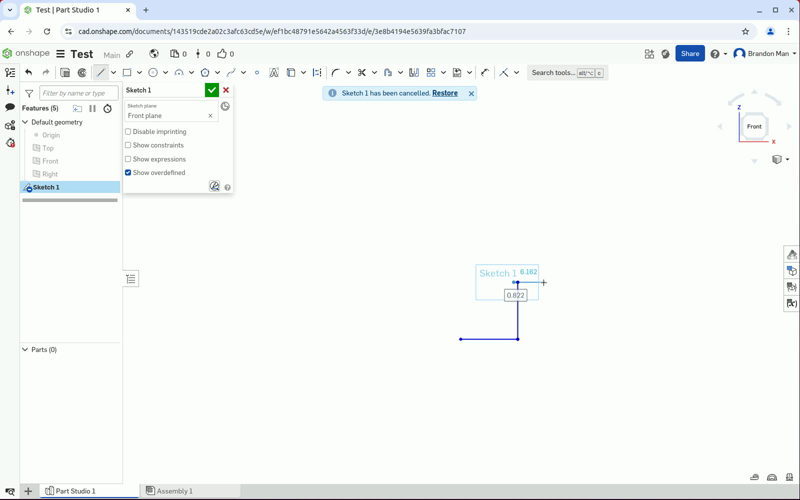
mouse_move(464, 282)
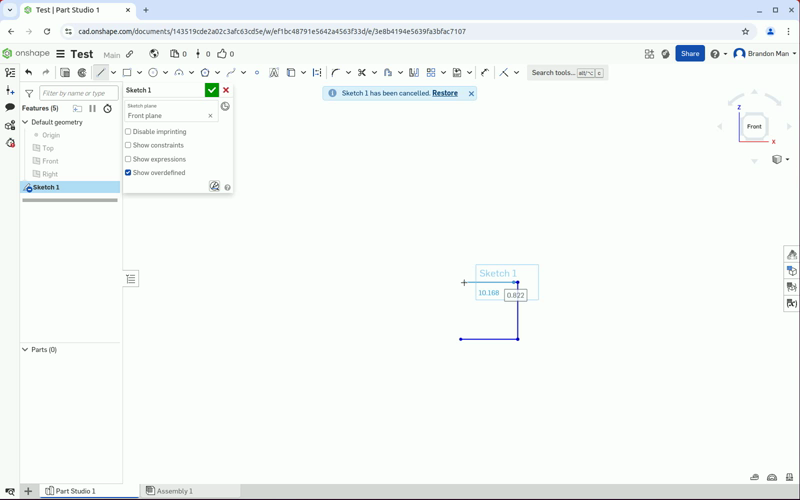
click(464, 282)
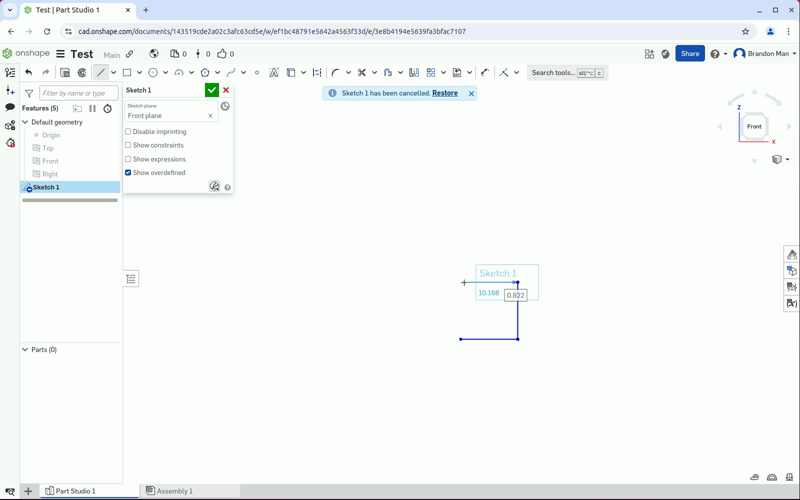
key_up(shift)
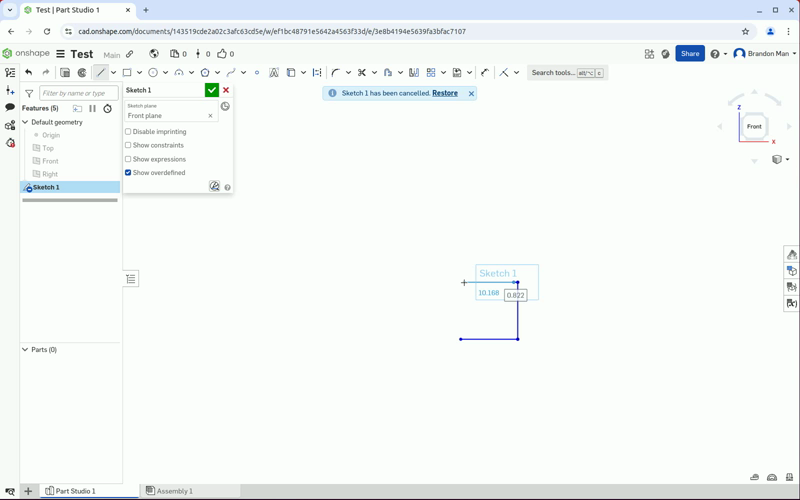
key_down(shift)
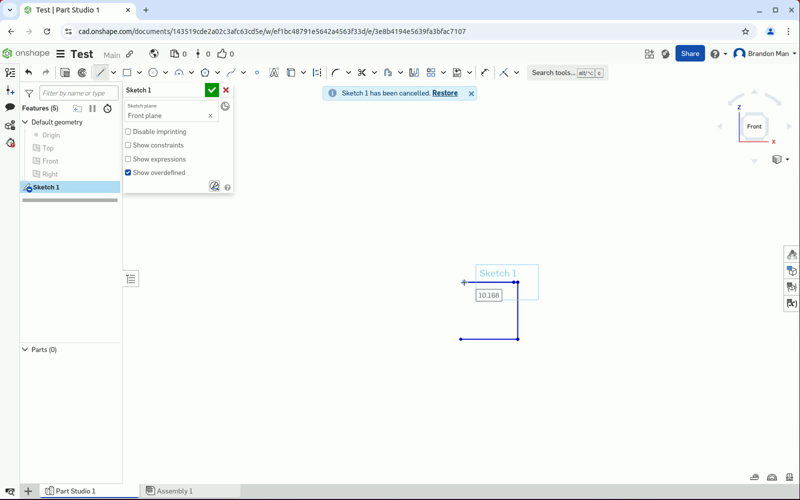
mouse_move(494, 282)
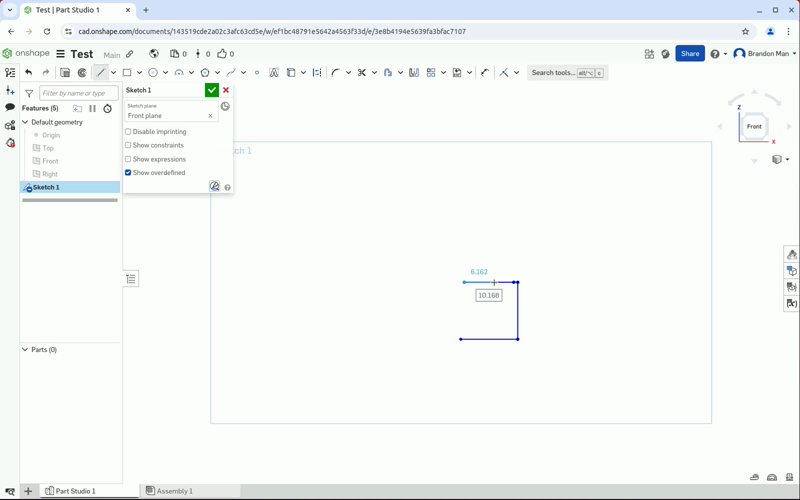
mouse_move(460, 282)
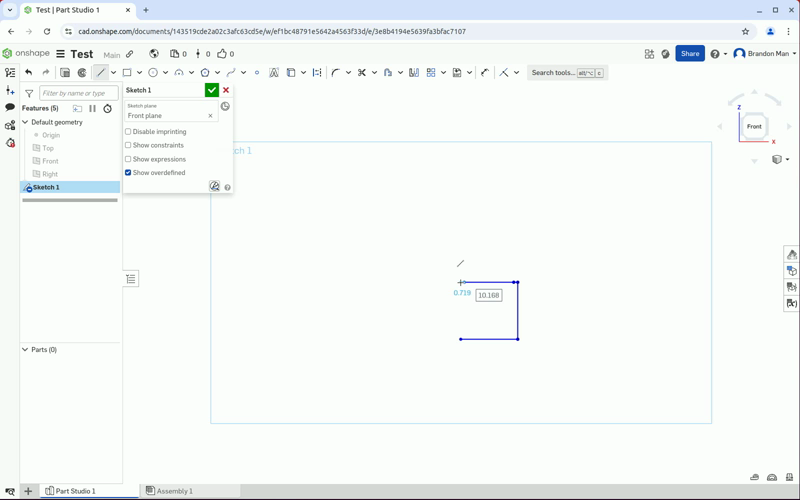
scroll(6)
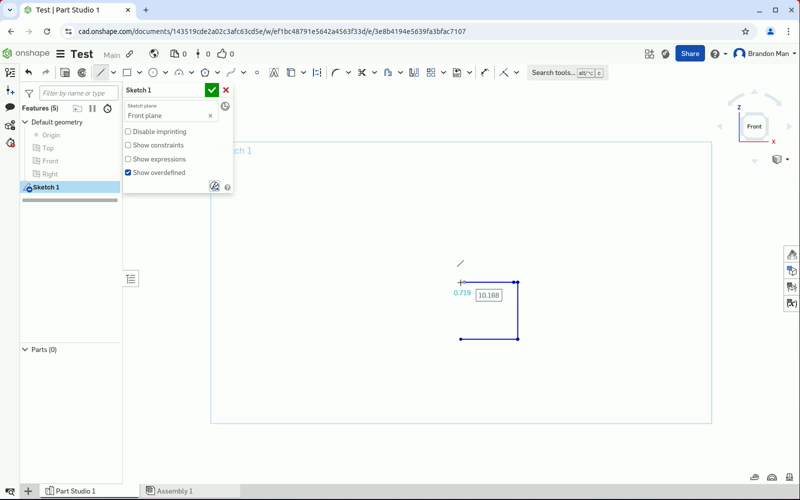
scroll(6)
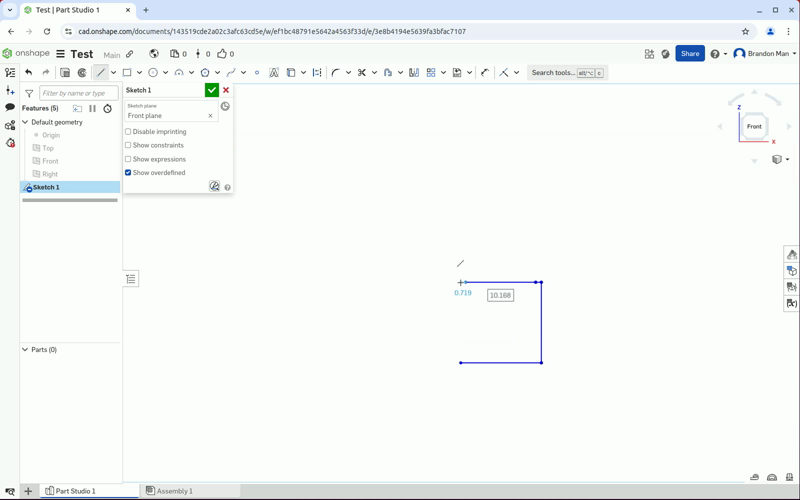
scroll(6)
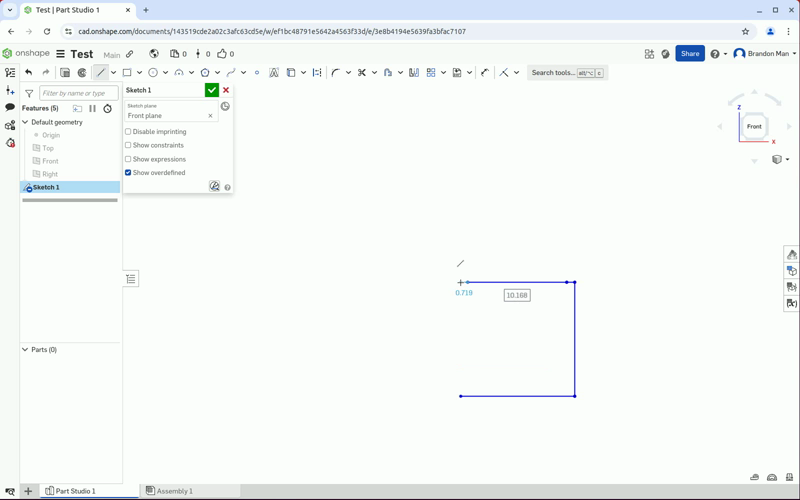
scroll(6)
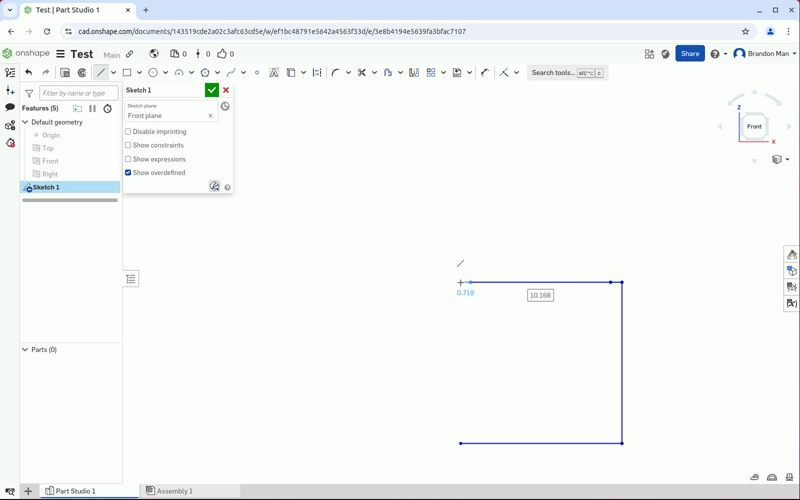
scroll(6)
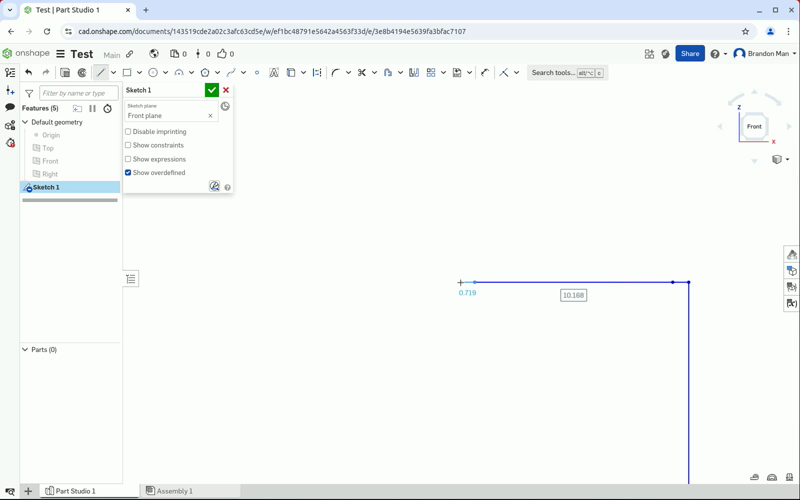
scroll(6)
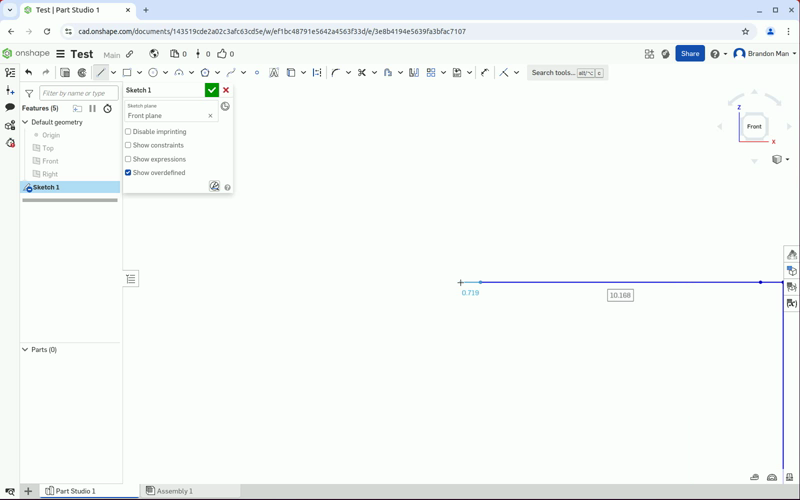
scroll(6)
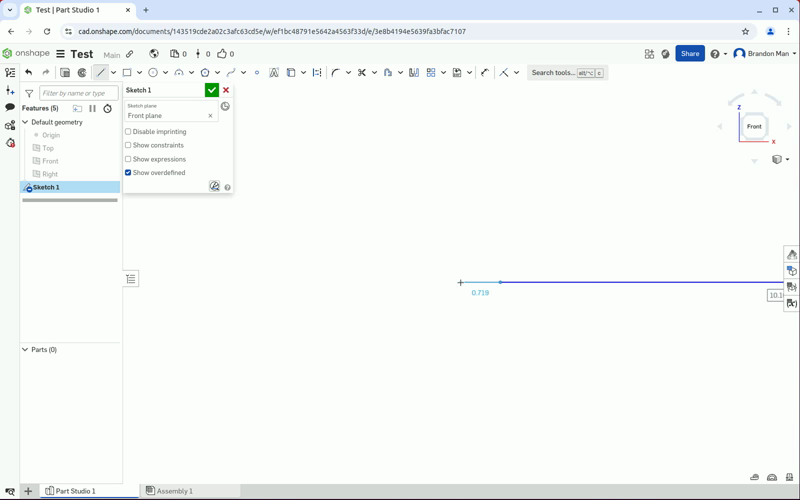
click(460, 282)
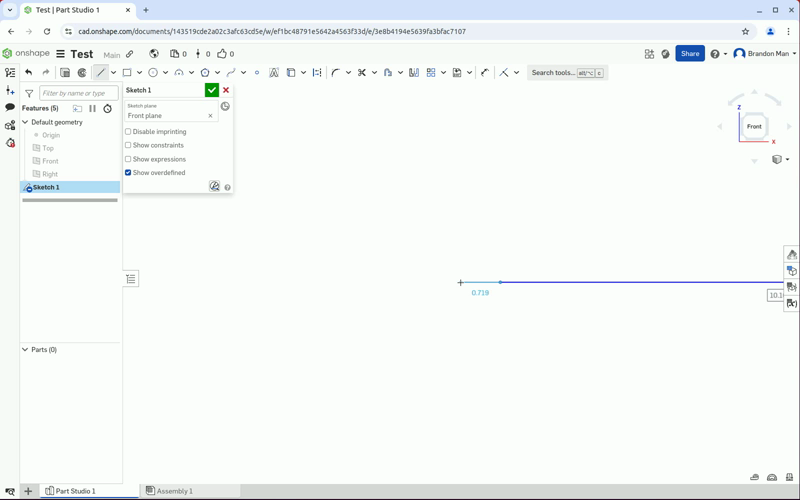
scroll(-6)
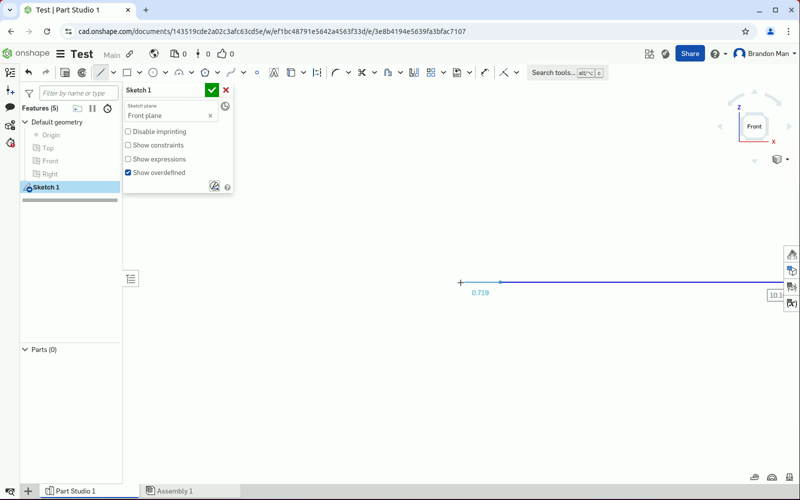
scroll(-6)
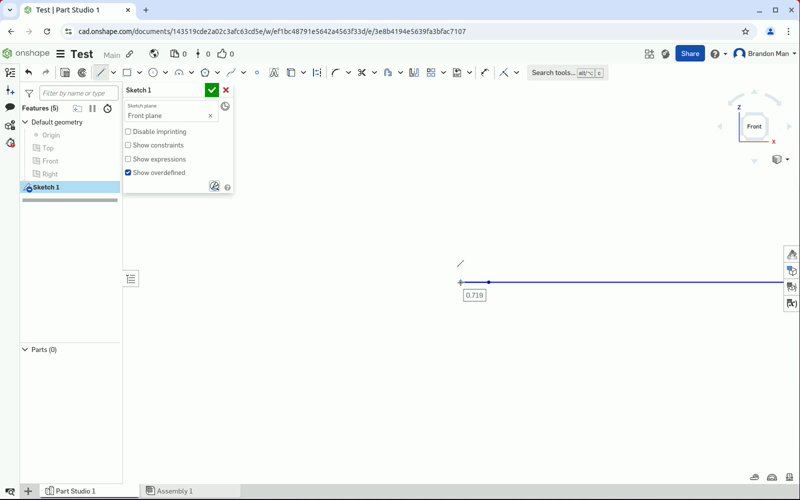
scroll(-6)
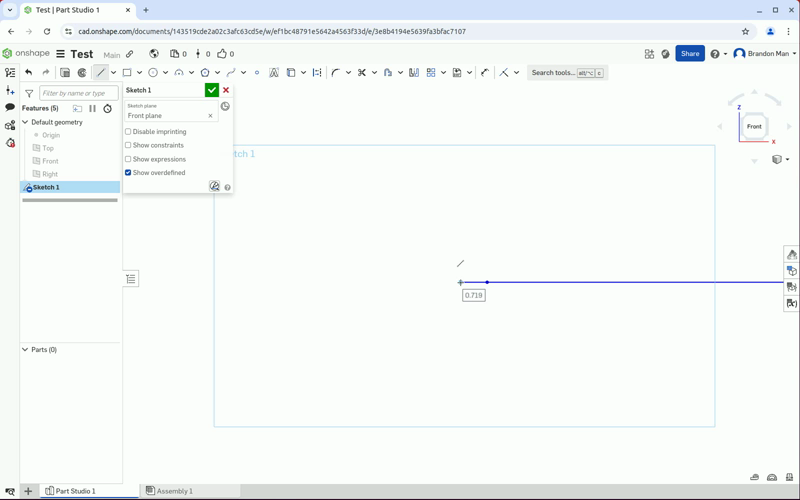
scroll(-6)
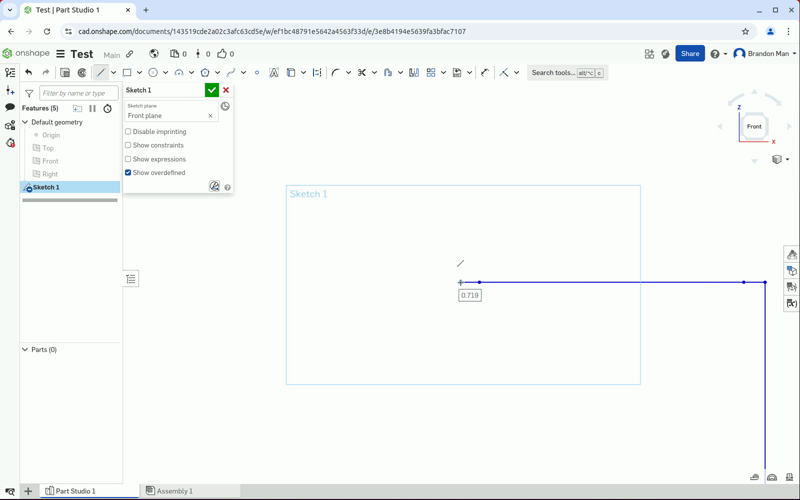
scroll(-6)
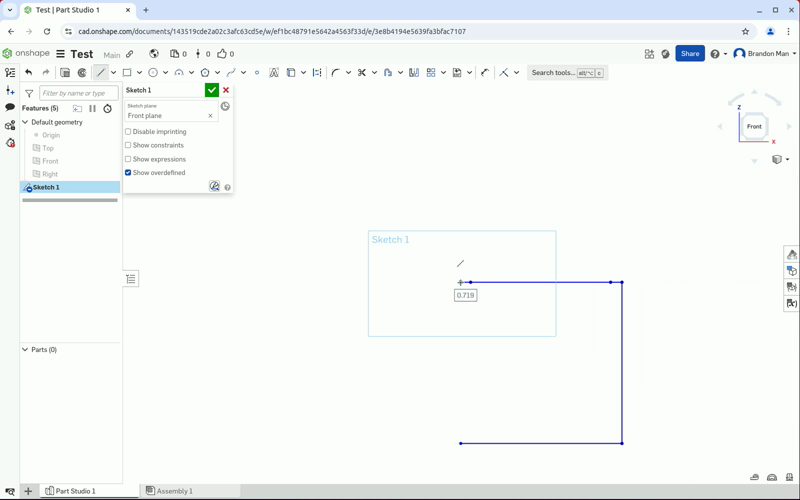
scroll(-6)
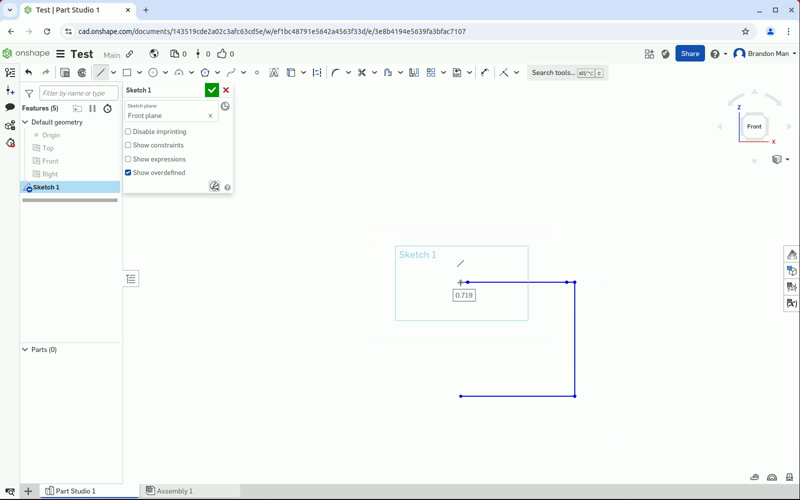
scroll(-6)
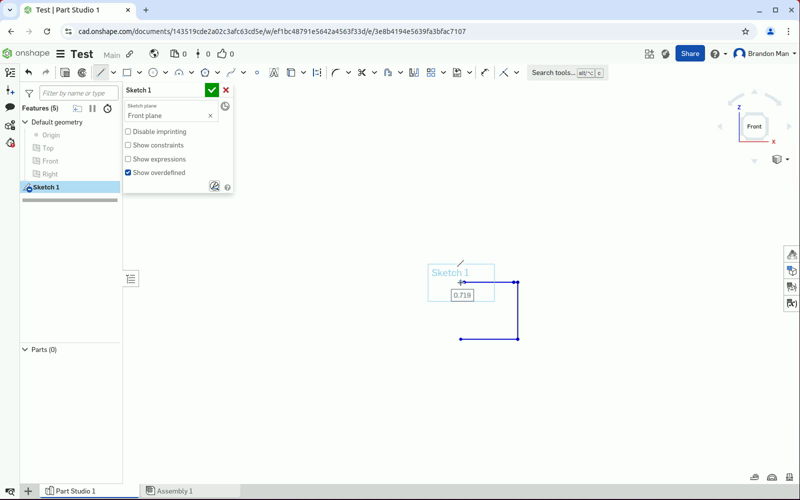
key_up(shift)
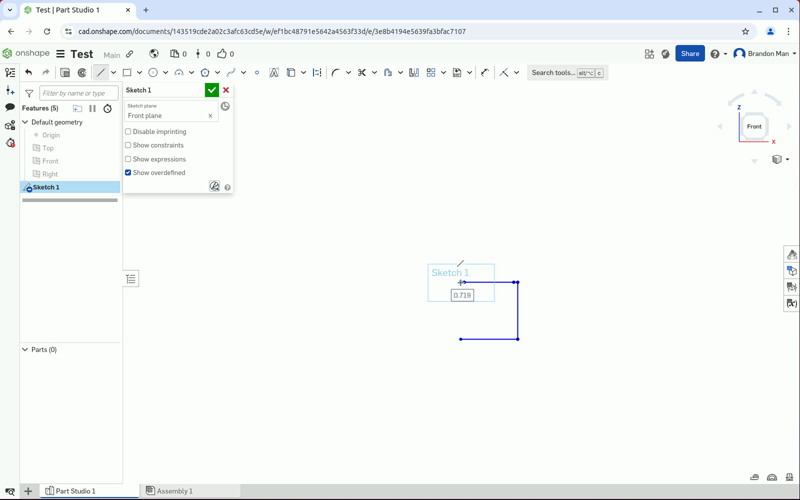
key_down(shift)
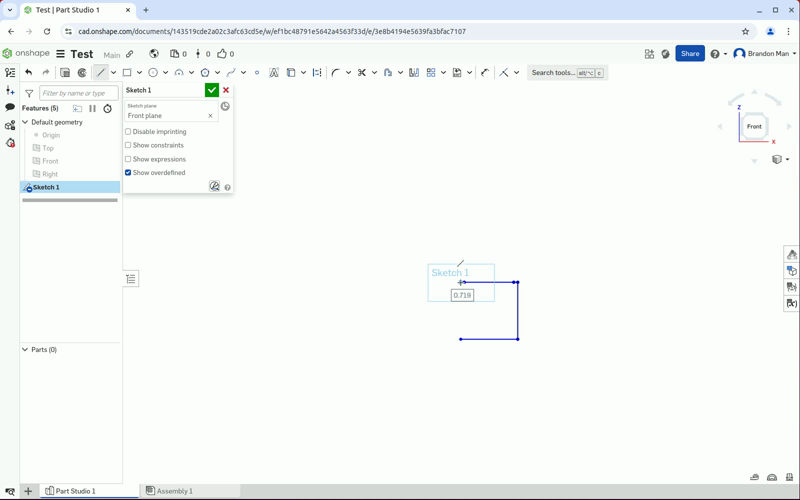
mouse_move(490, 282)
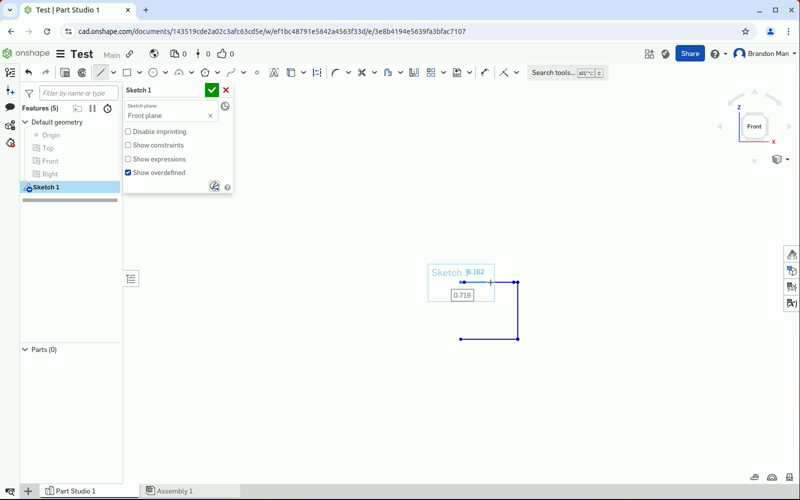
mouse_move(460, 285)
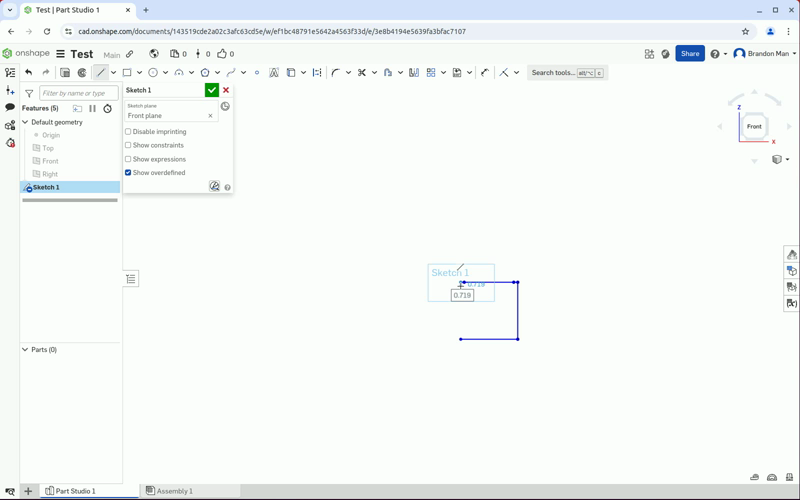
scroll(6)
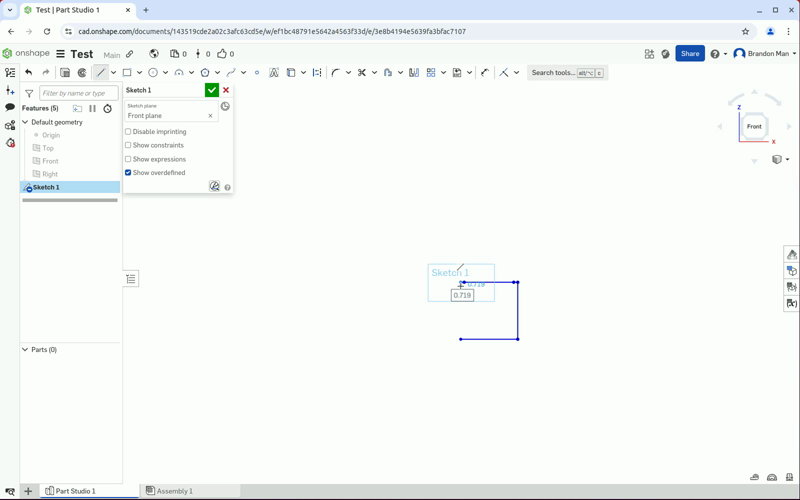
scroll(6)
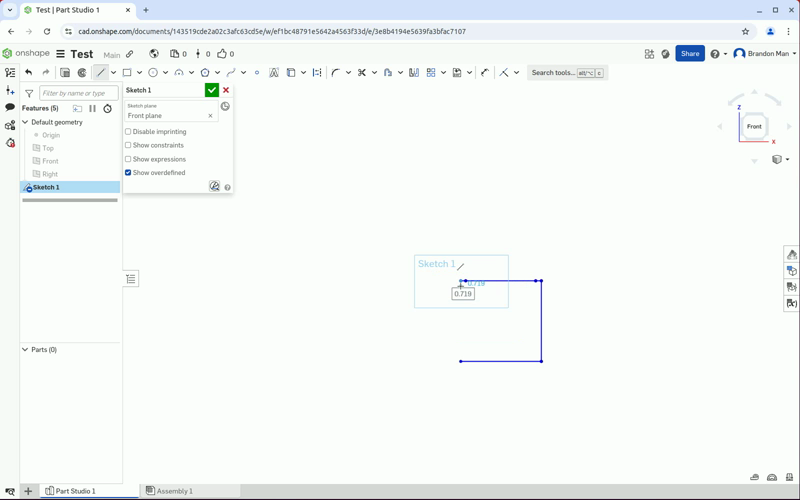
scroll(6)
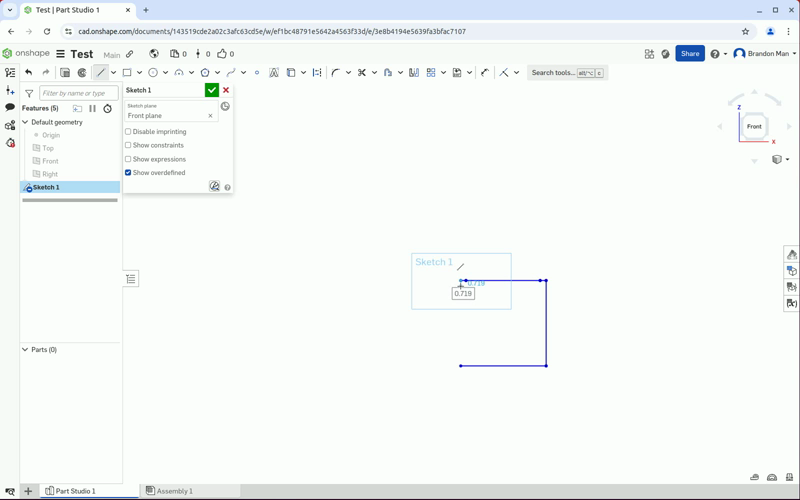
scroll(6)
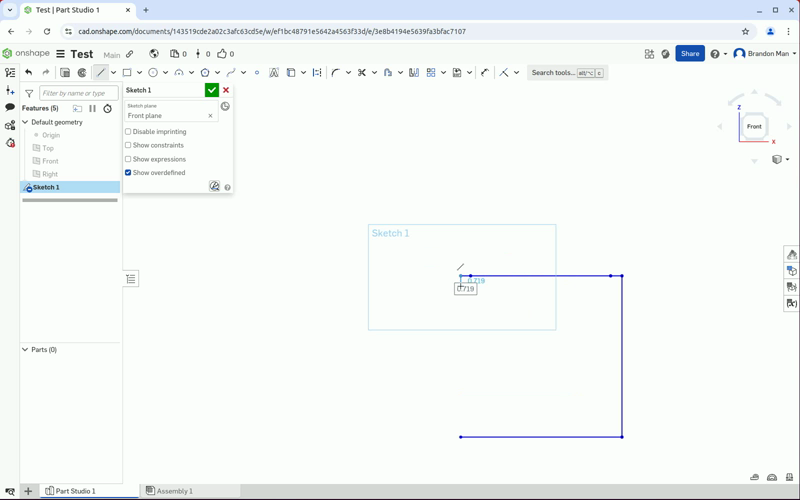
scroll(6)
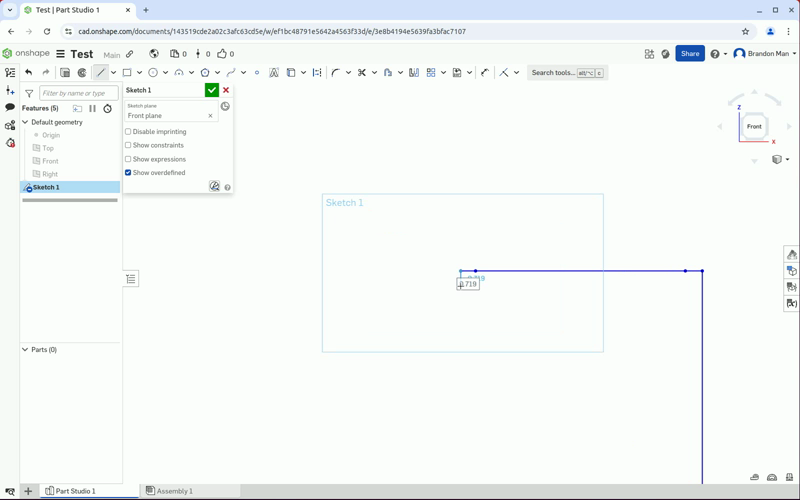
scroll(6)
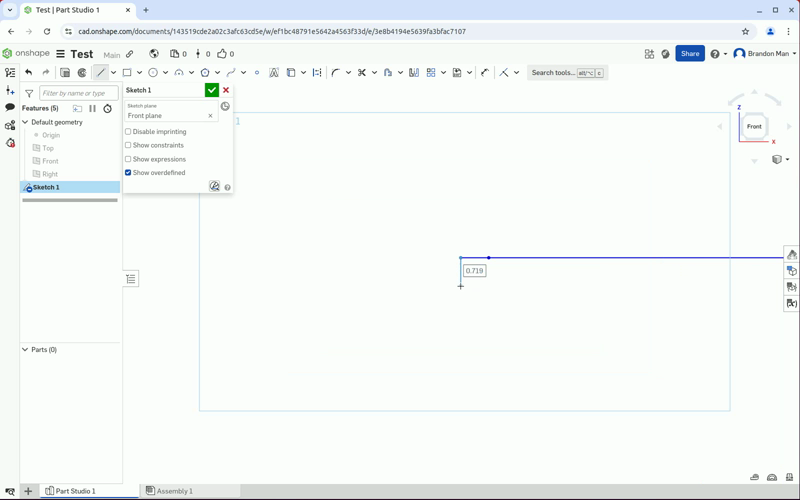
scroll(6)
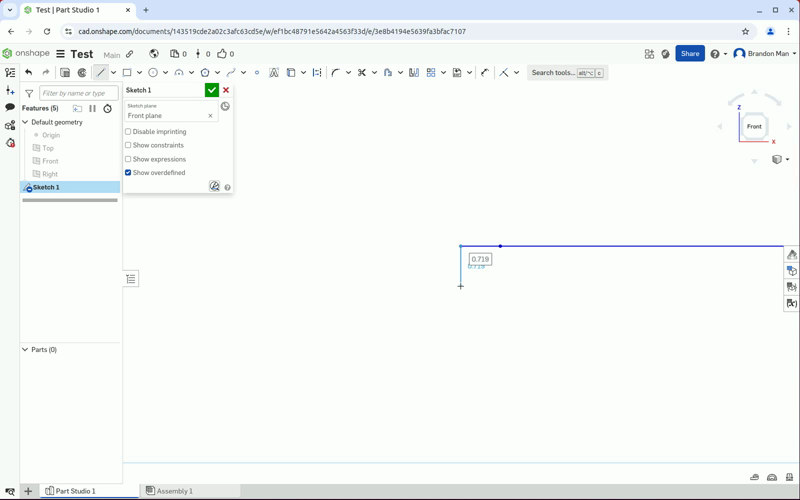
click(460, 285)
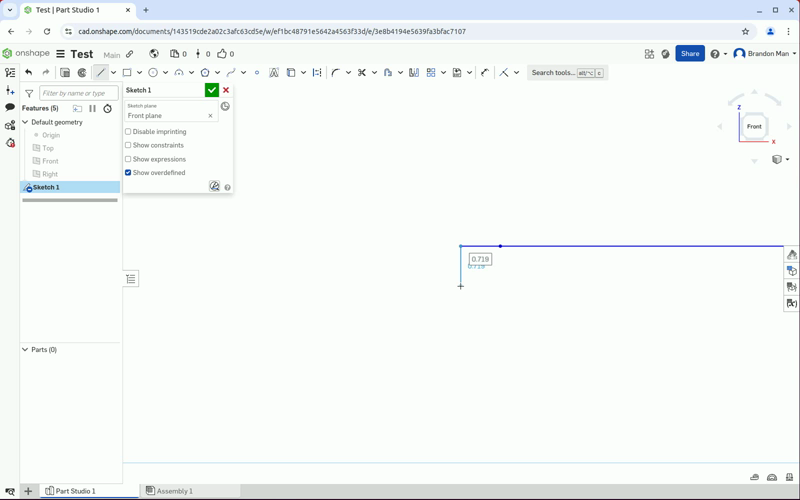
scroll(-6)
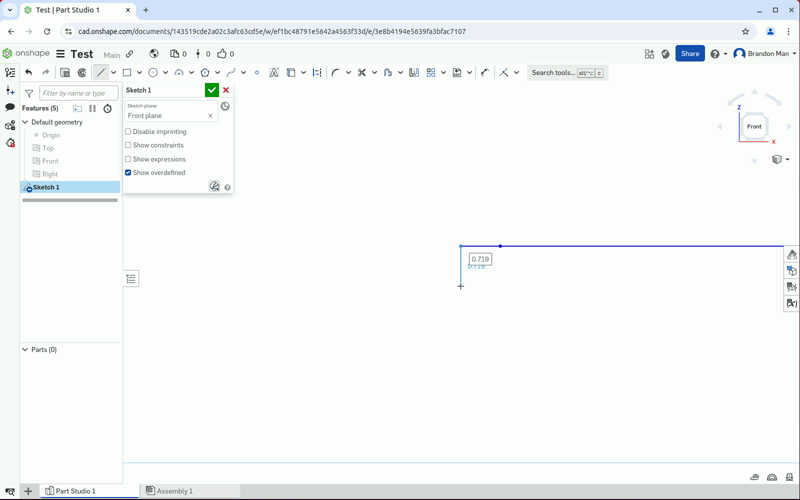
scroll(-6)
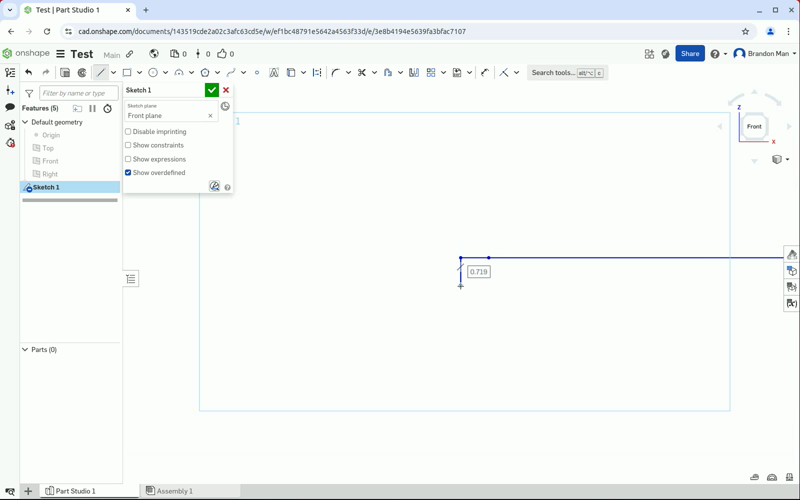
scroll(-6)
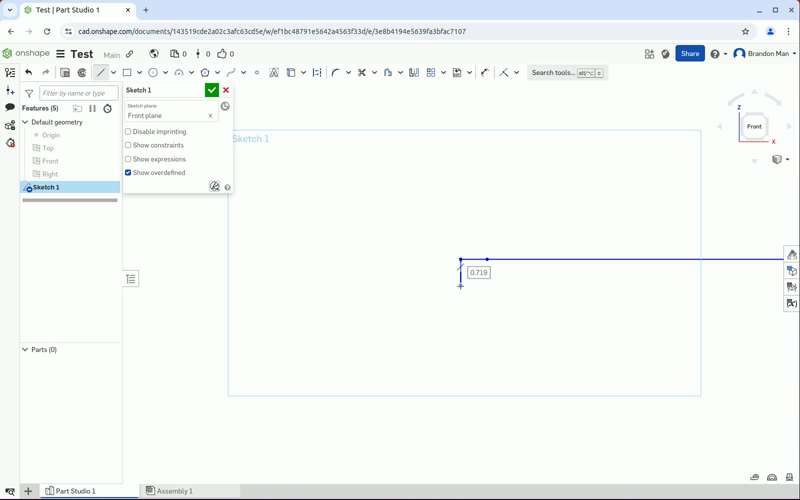
scroll(-6)
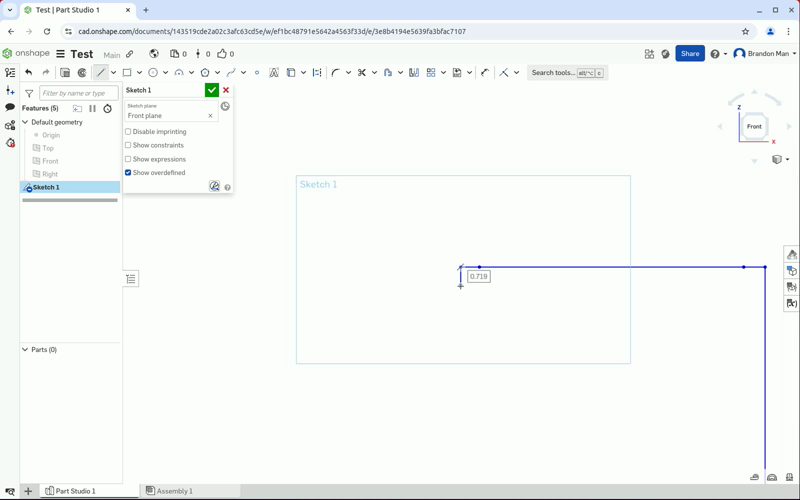
scroll(-6)
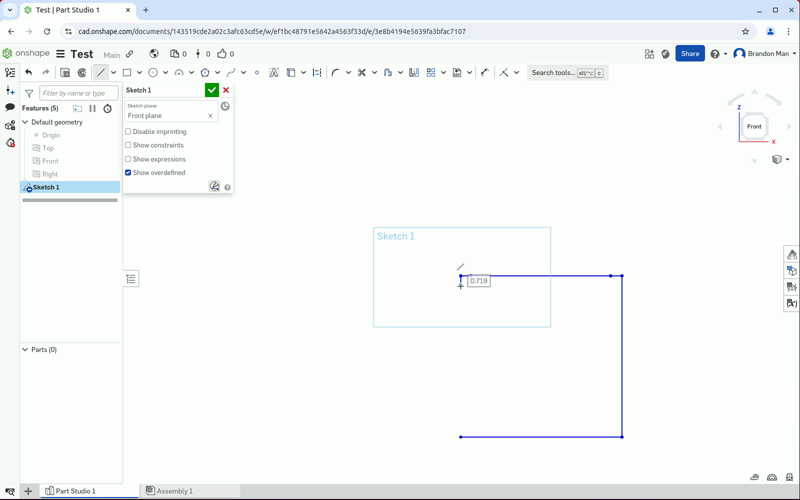
scroll(-6)
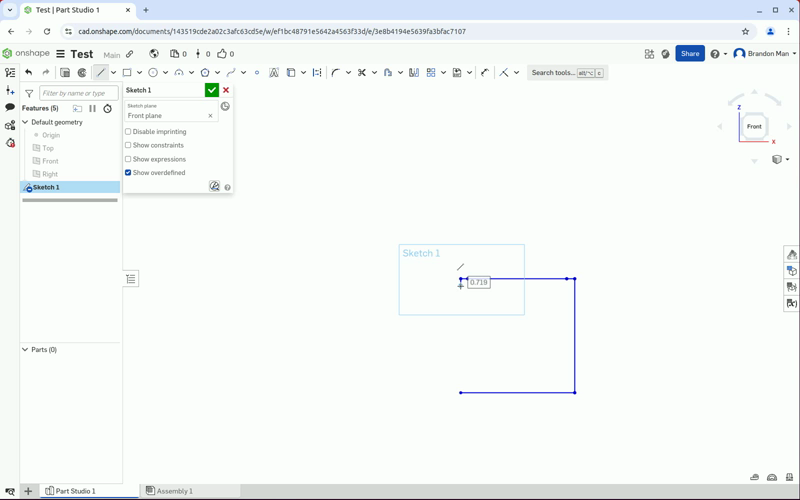
scroll(-6)
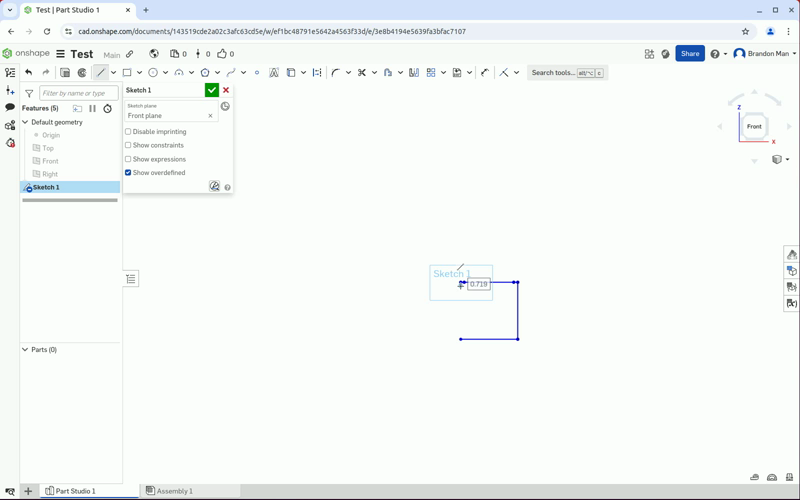
key_up(shift)
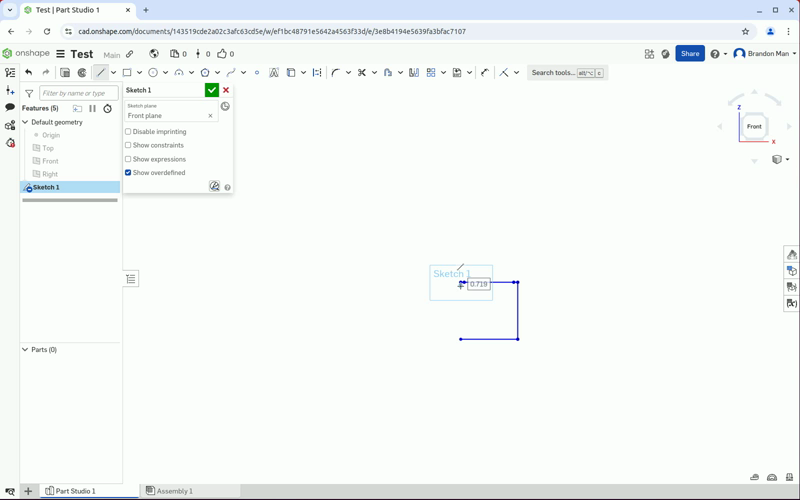
key_down(shift)
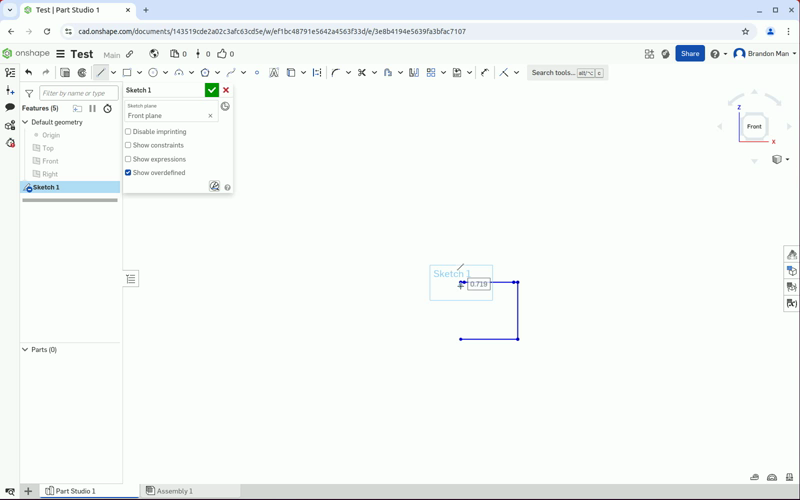
mouse_move(490, 285)
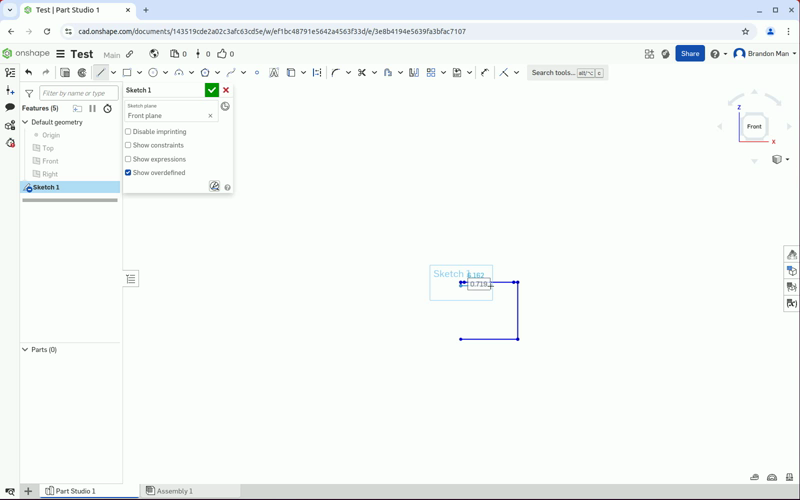
mouse_move(460, 335)
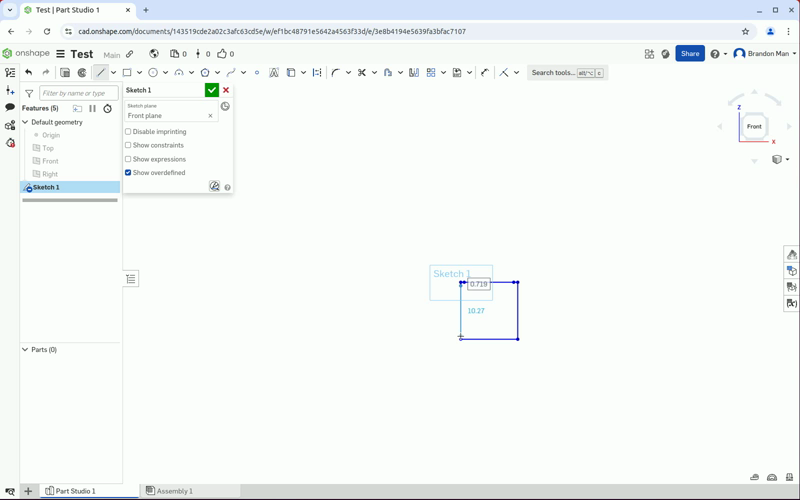
scroll(6)
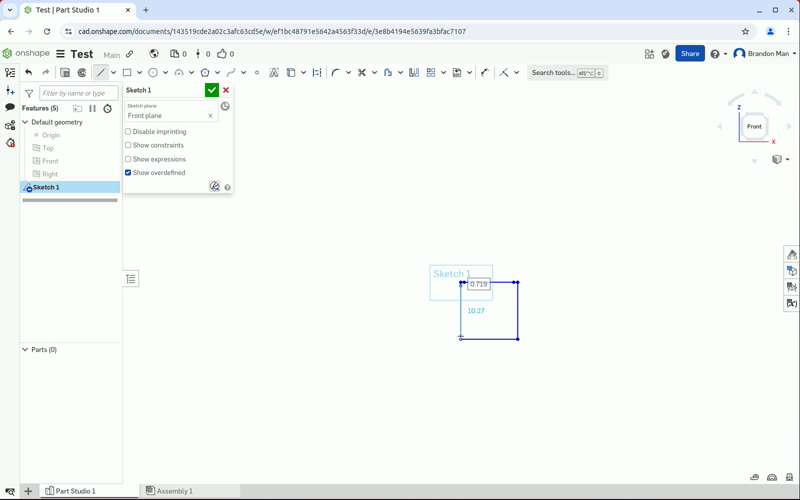
scroll(6)
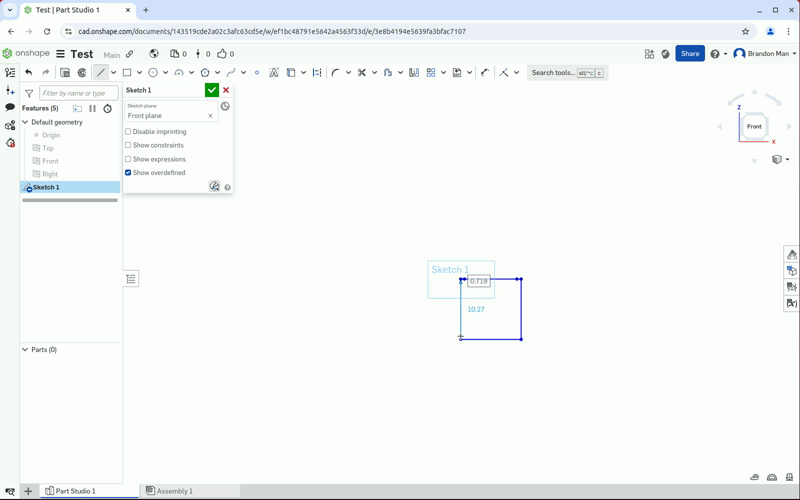
scroll(6)
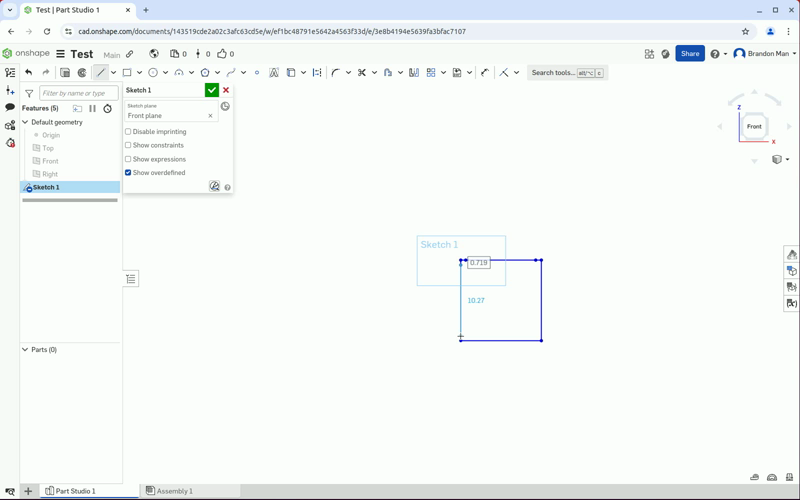
scroll(6)
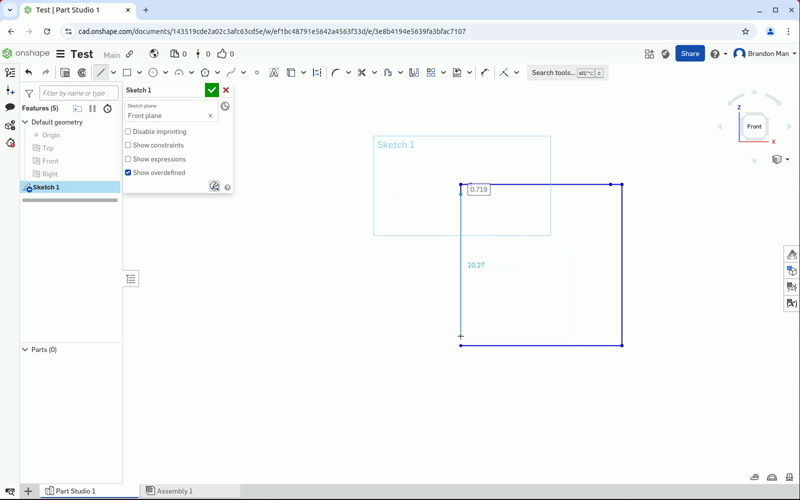
scroll(6)
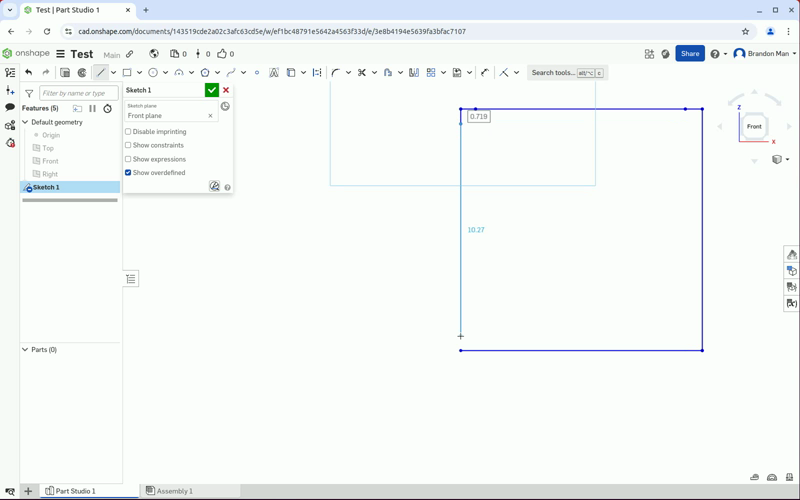
scroll(6)
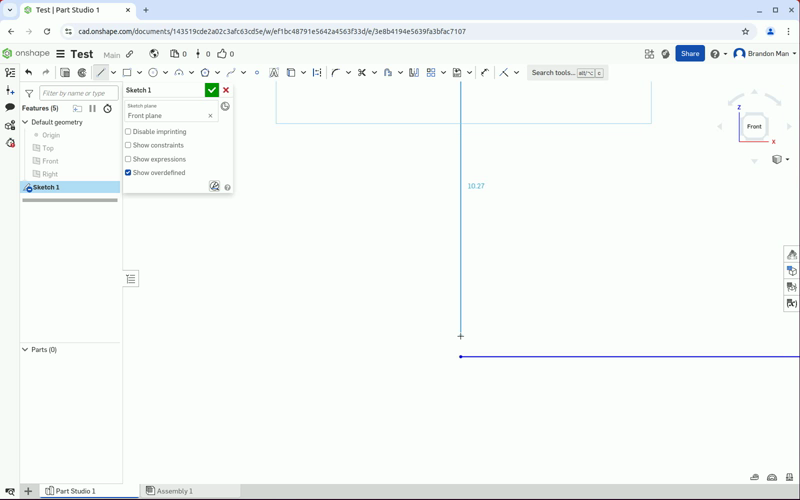
scroll(6)
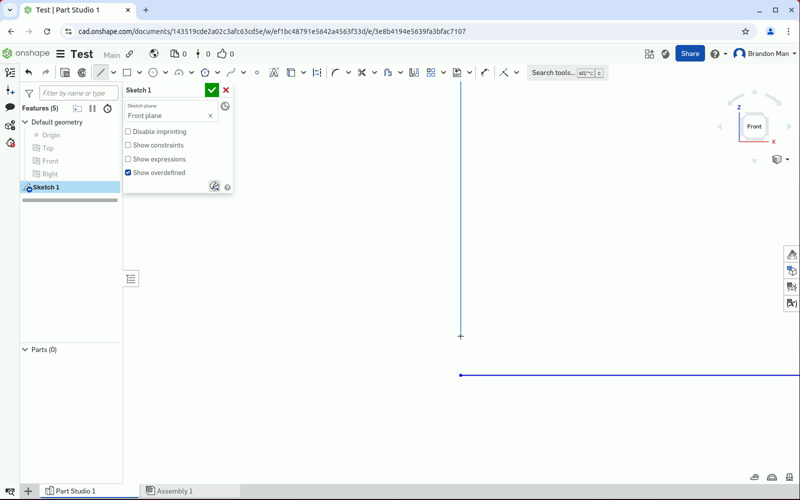
click(460, 335)
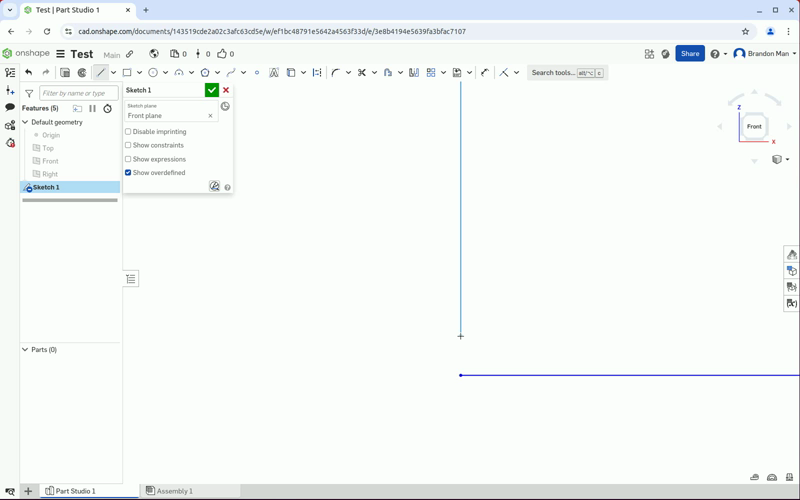
scroll(-6)
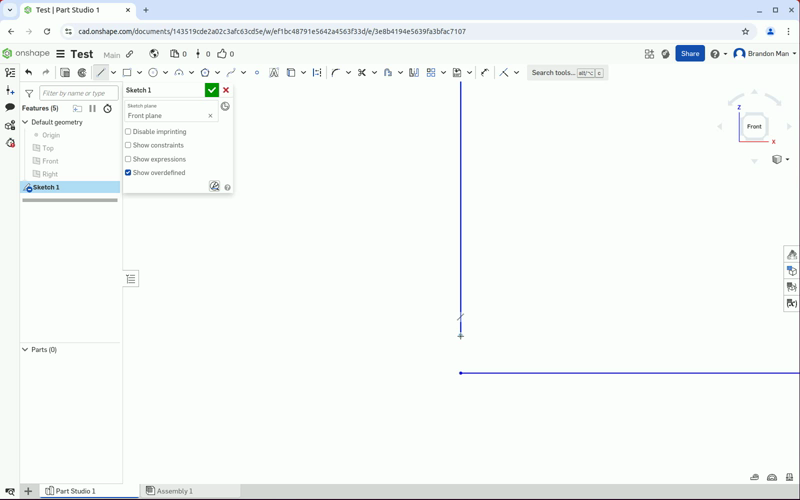
scroll(-6)
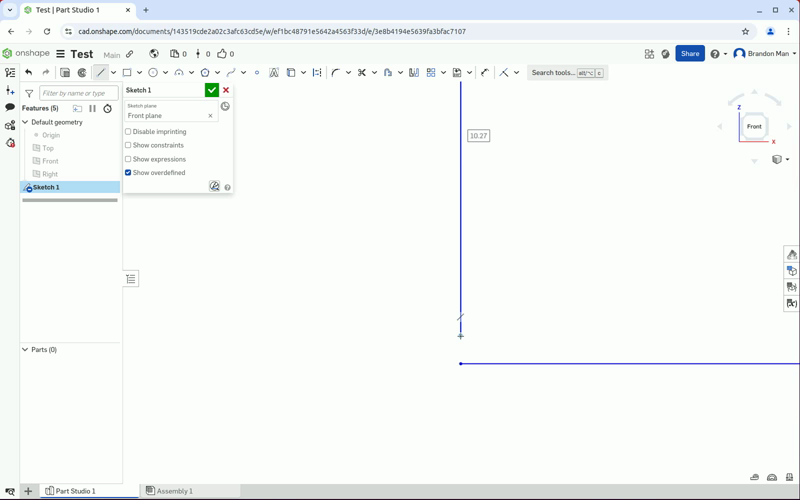
scroll(-6)
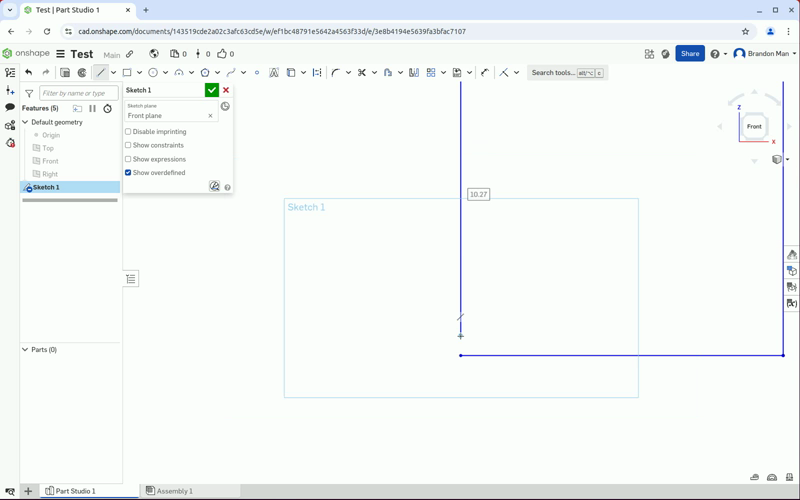
scroll(-6)
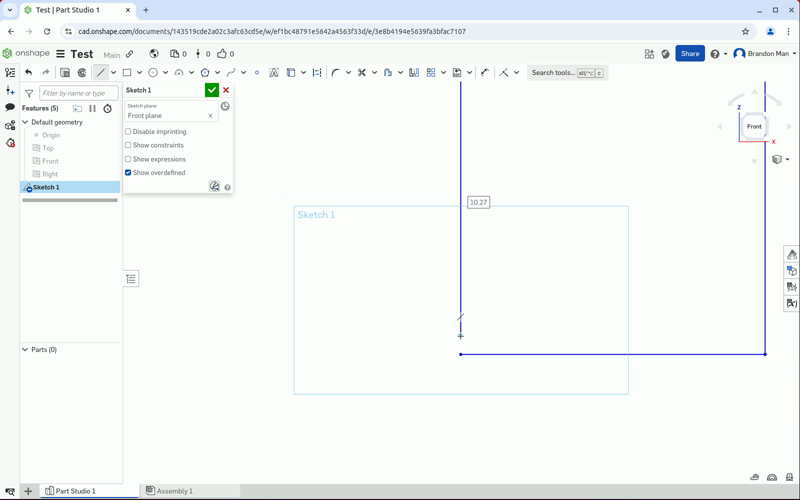
scroll(-6)
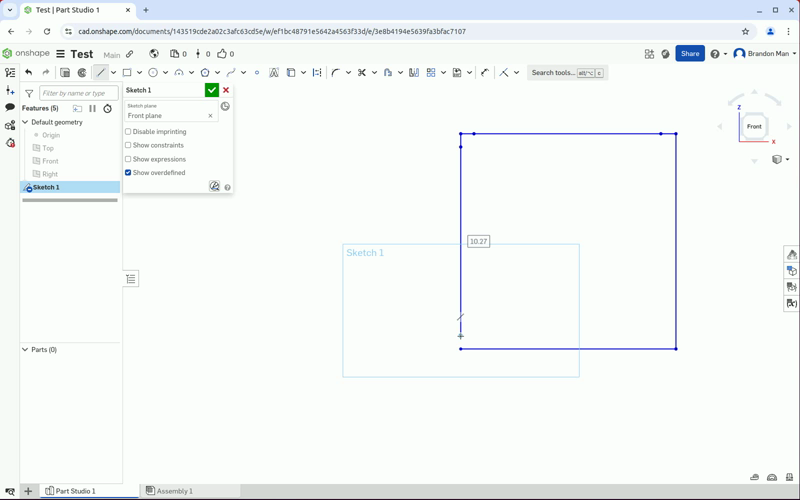
scroll(-6)
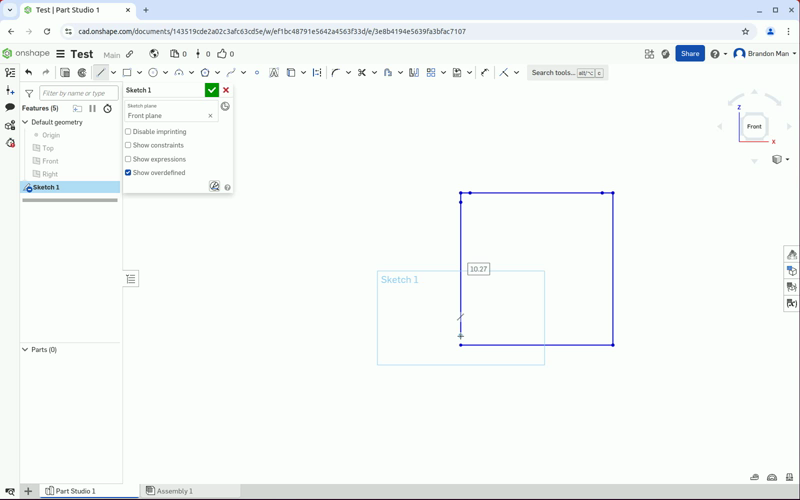
scroll(-6)
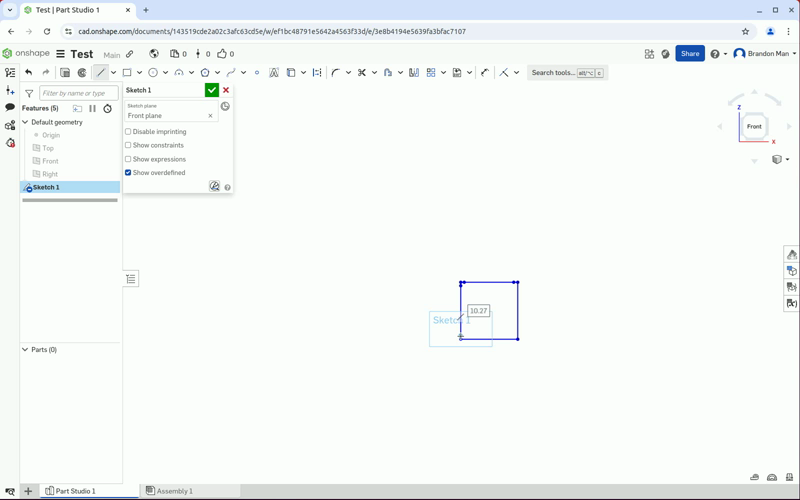
key_up(shift)
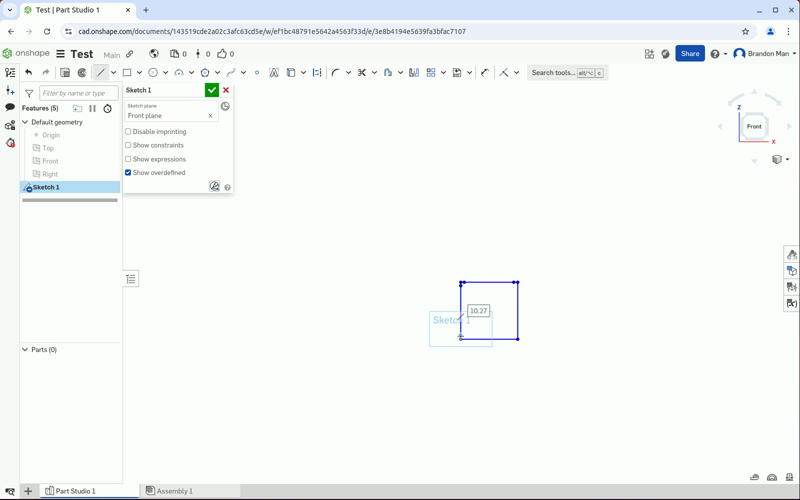
mouse_move(490, 335)
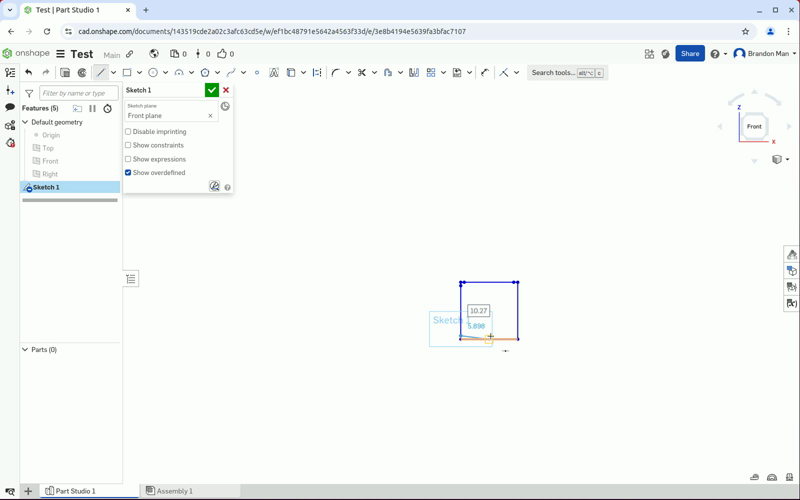
key_down(shift)
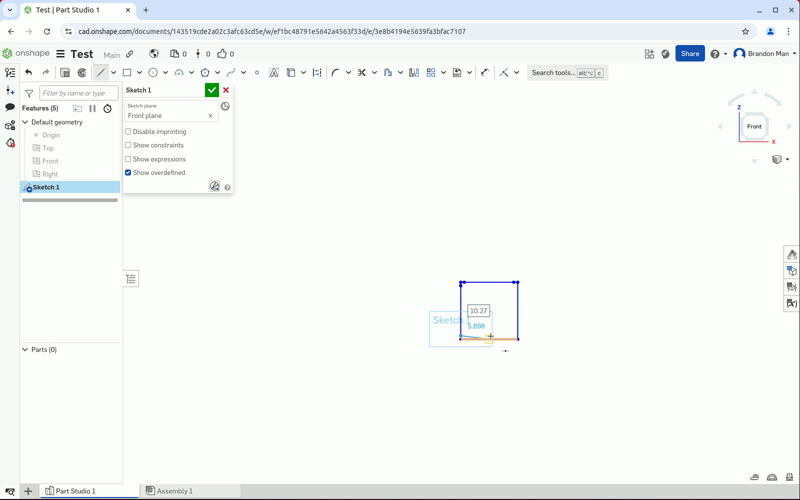
mouse_move(460, 339)
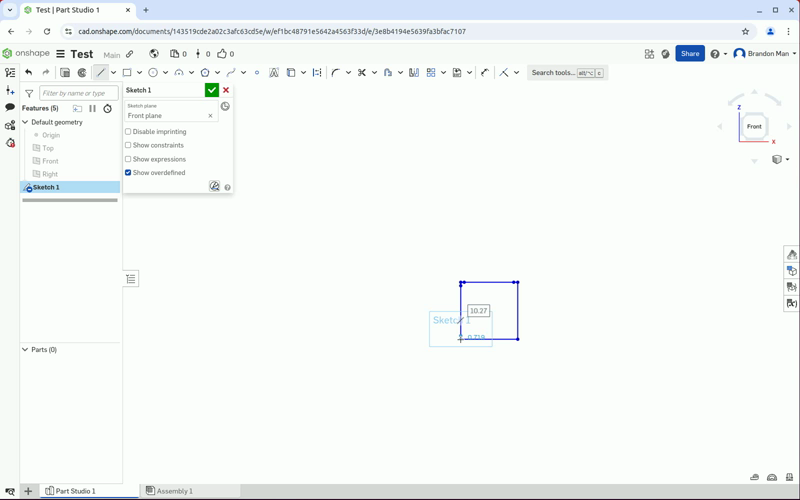
scroll(6)
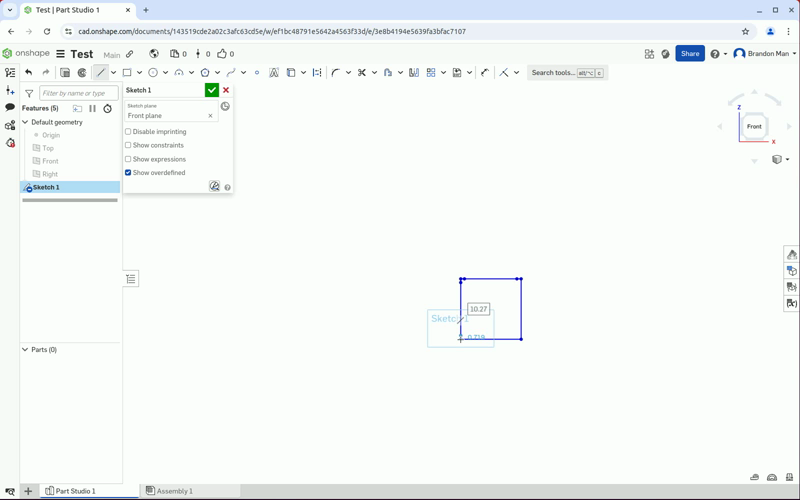
scroll(6)
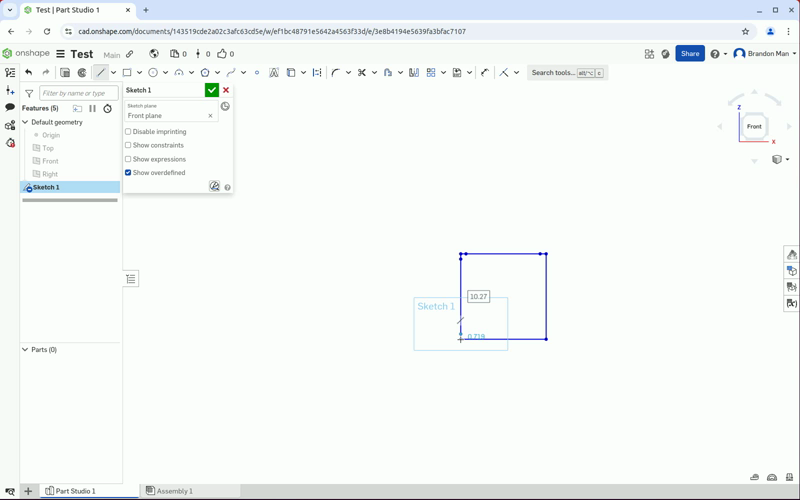
scroll(6)
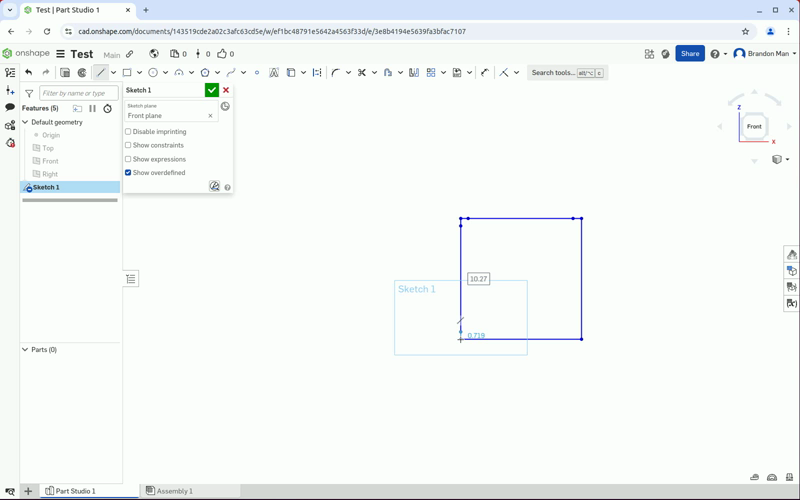
scroll(6)
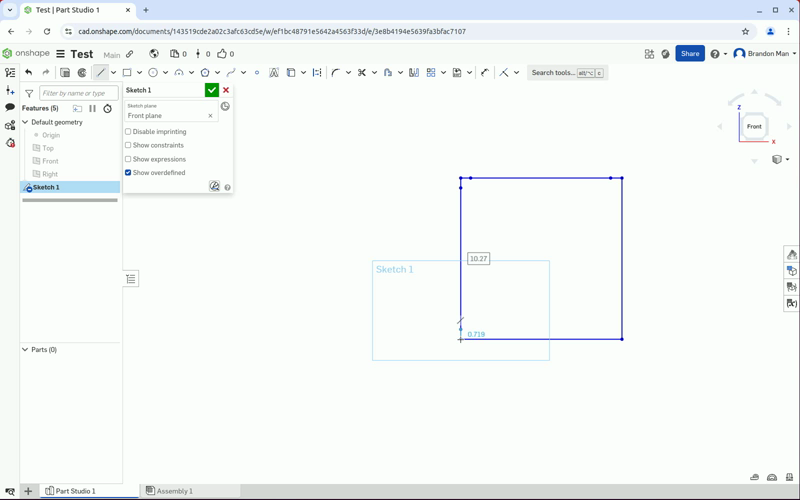
scroll(6)
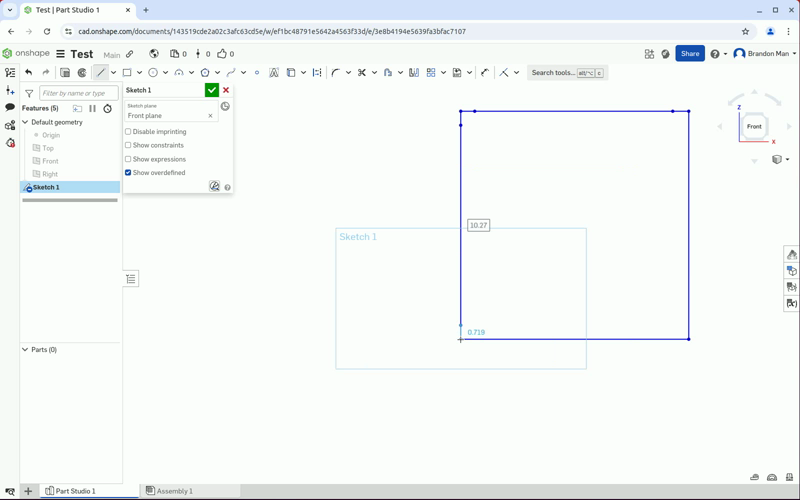
scroll(6)
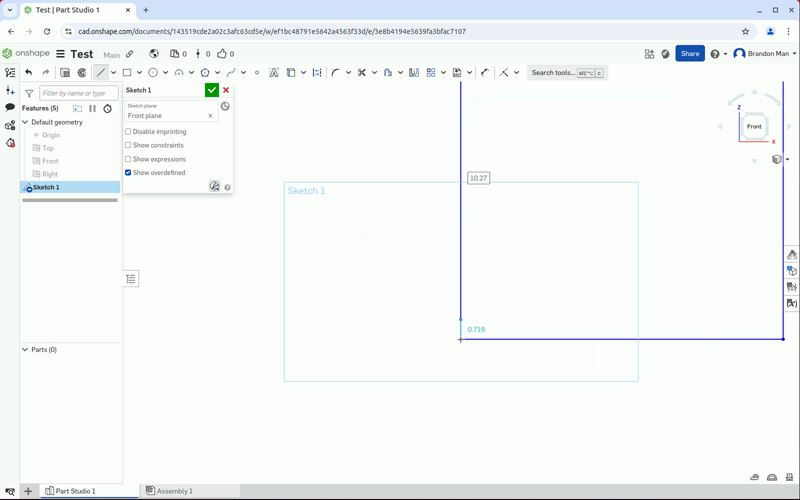
scroll(6)
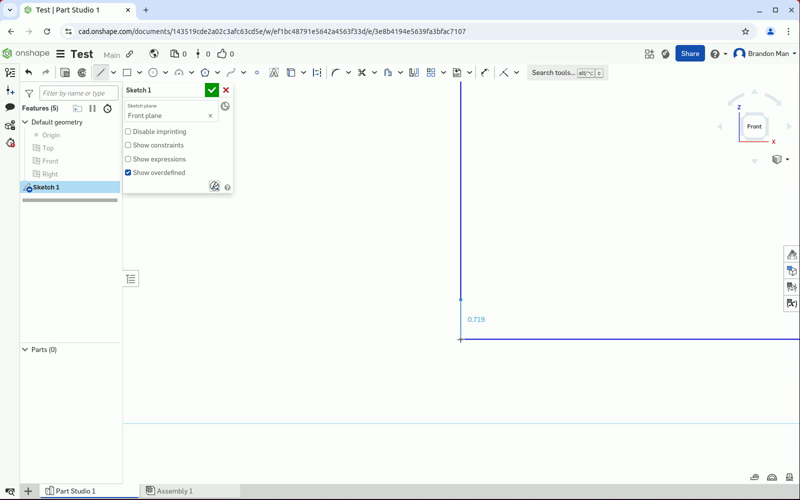
key_up(shift)
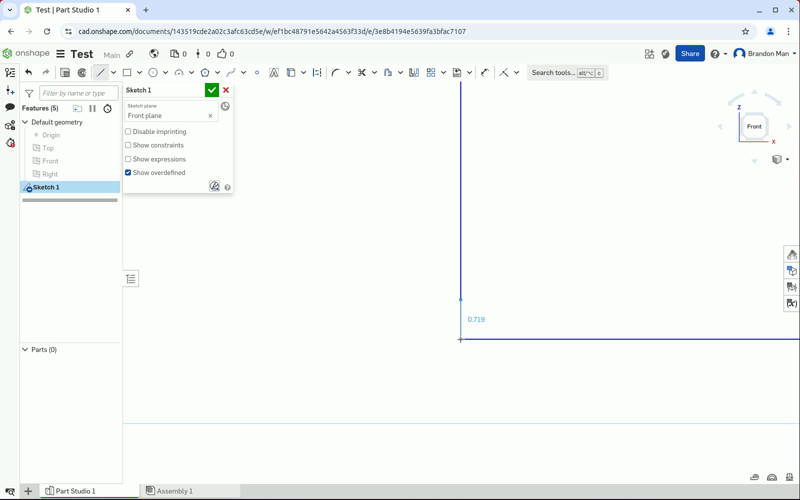
click(460, 339)
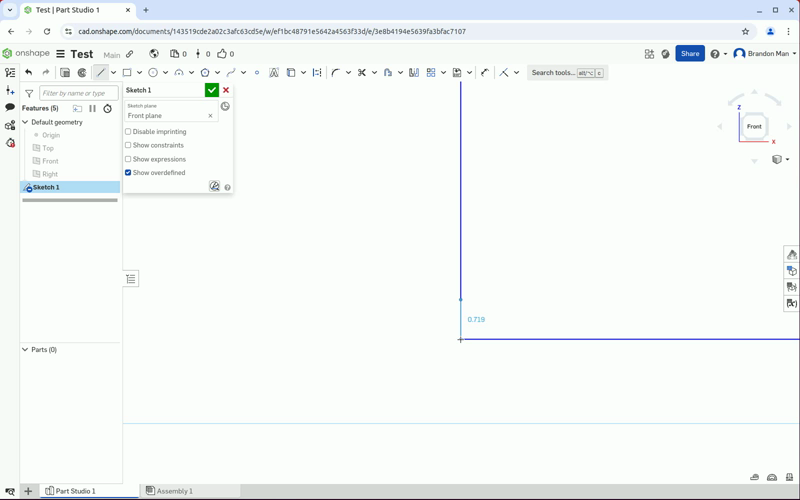
scroll(-6)
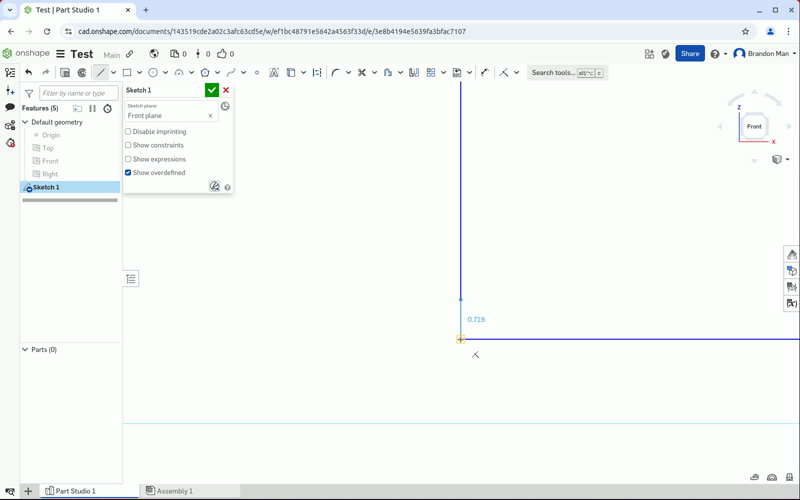
scroll(-6)
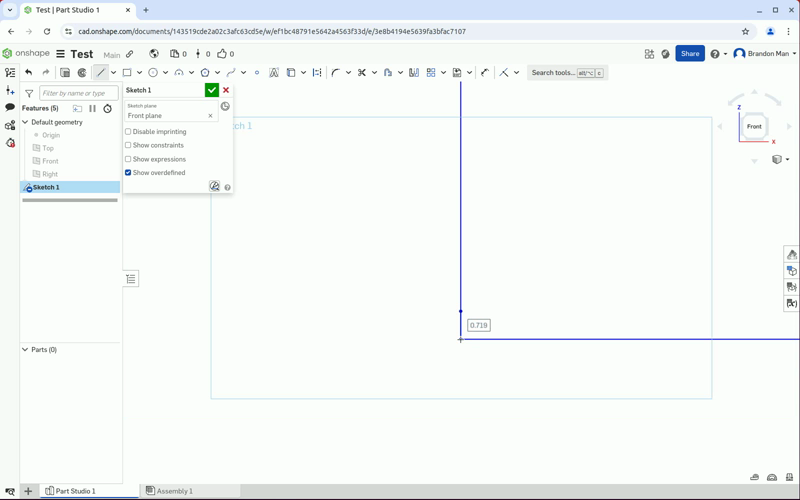
scroll(-6)
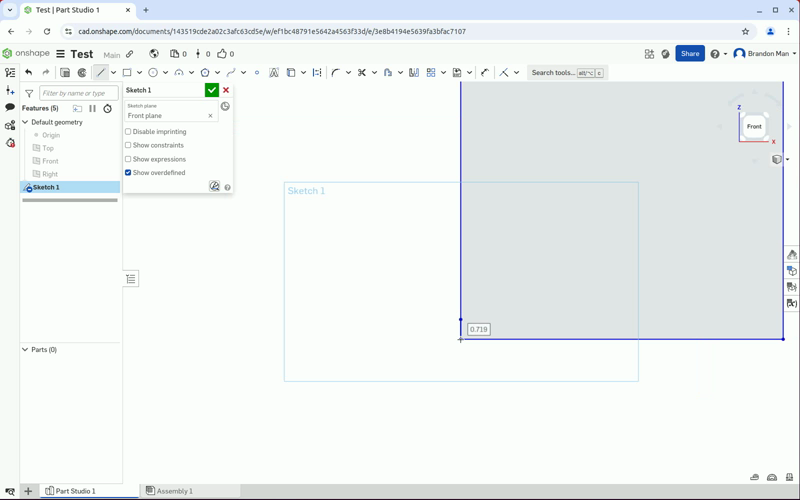
scroll(-6)
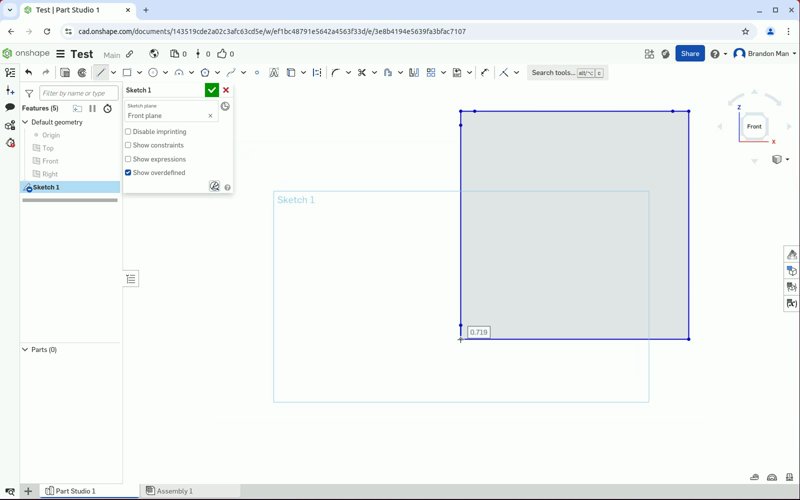
scroll(-6)
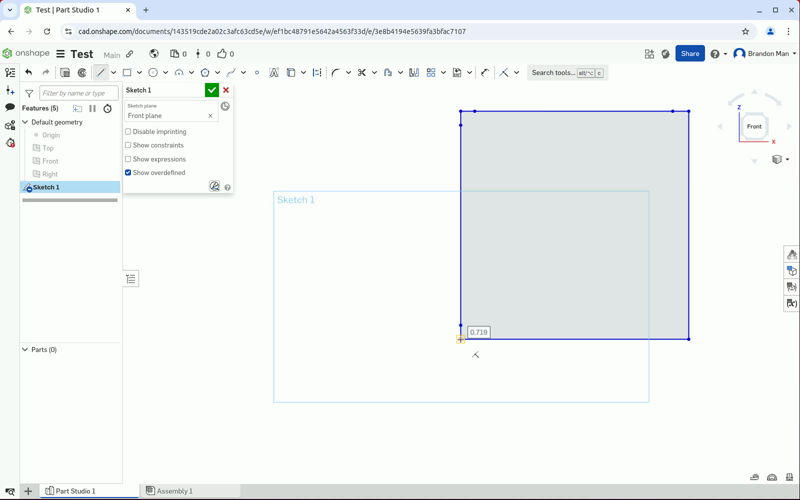
scroll(-6)
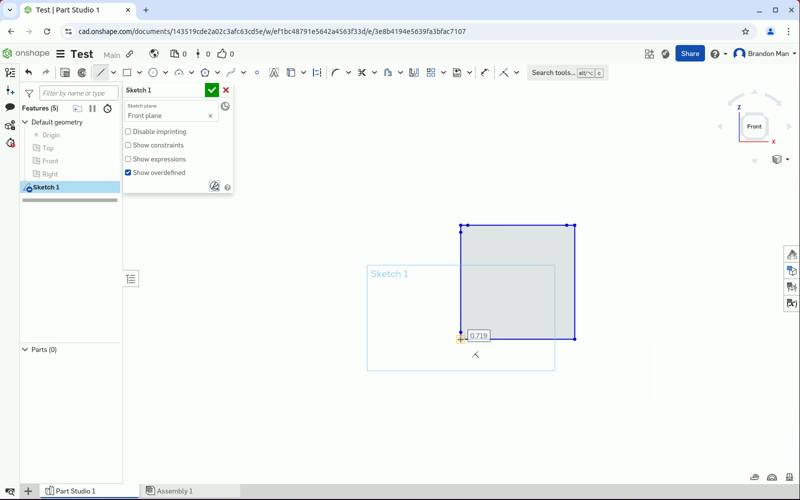
scroll(-6)
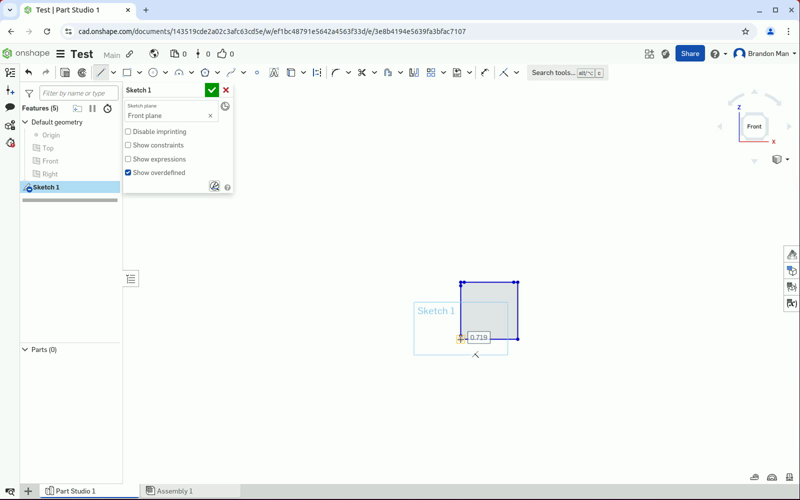
key(esc)
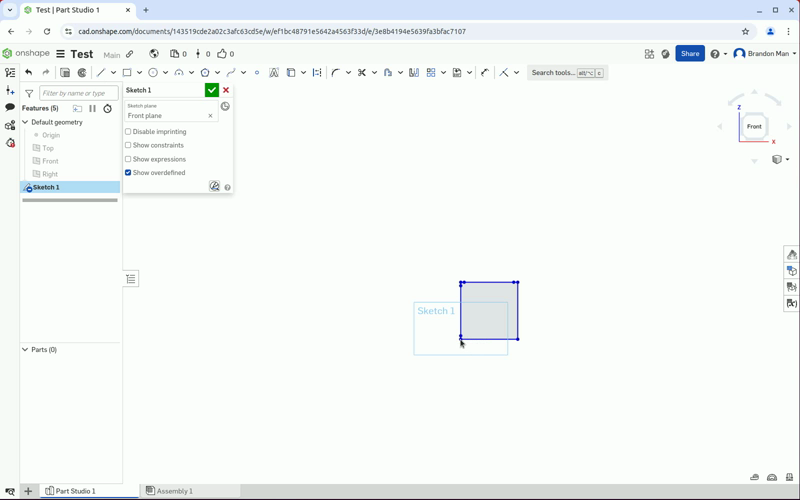
mouse_move(489, 294)
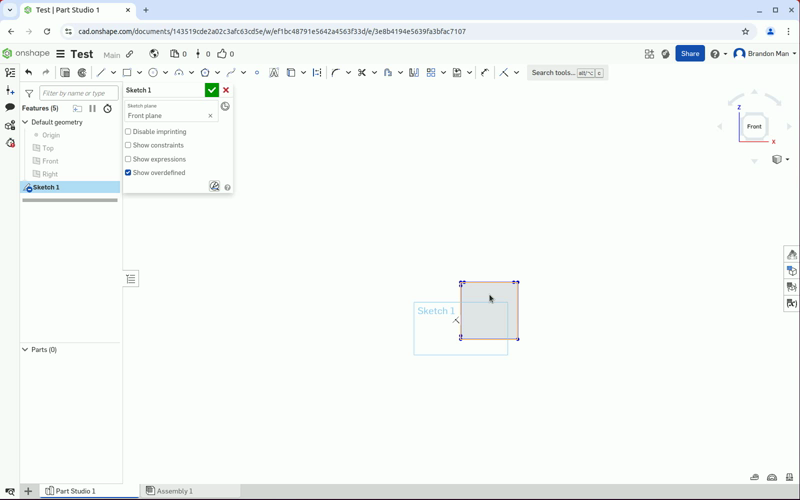
click(489, 294)
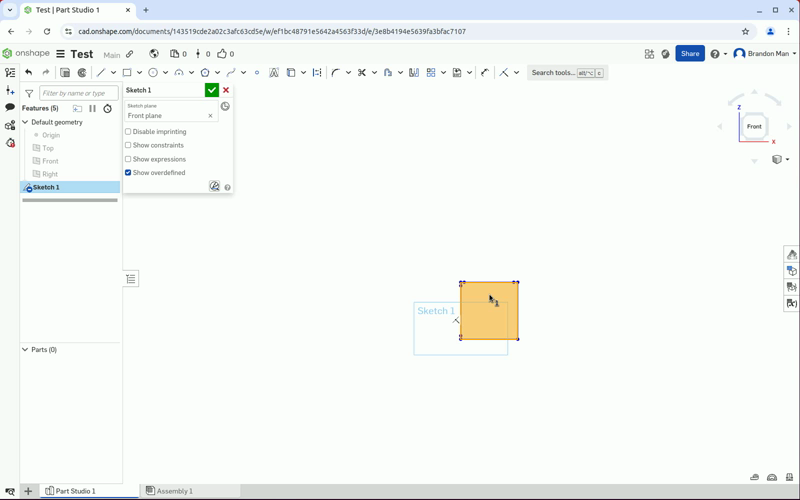
mouse_move(73, 352)
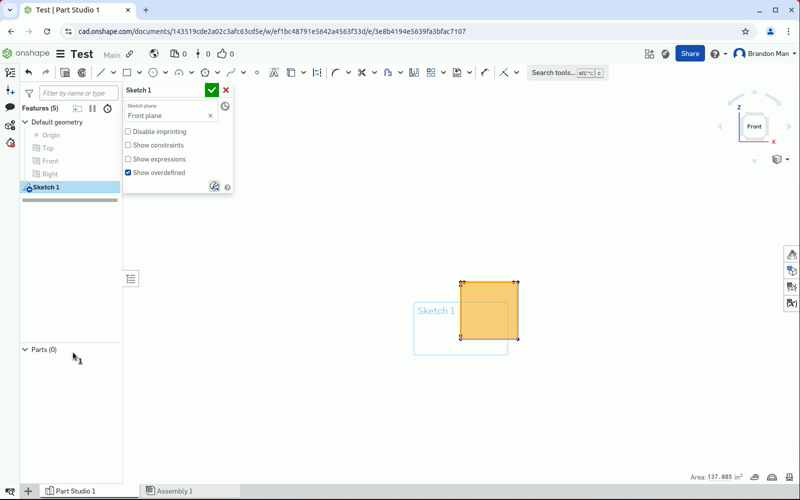
key(shift+y)
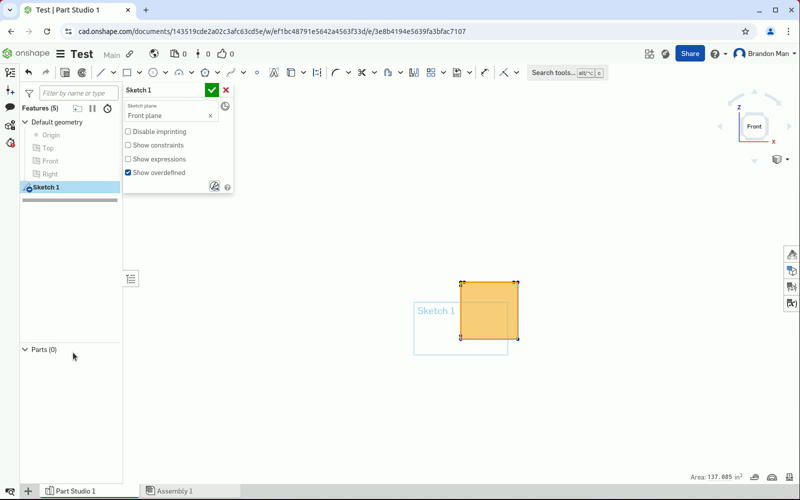
key(shift+e)
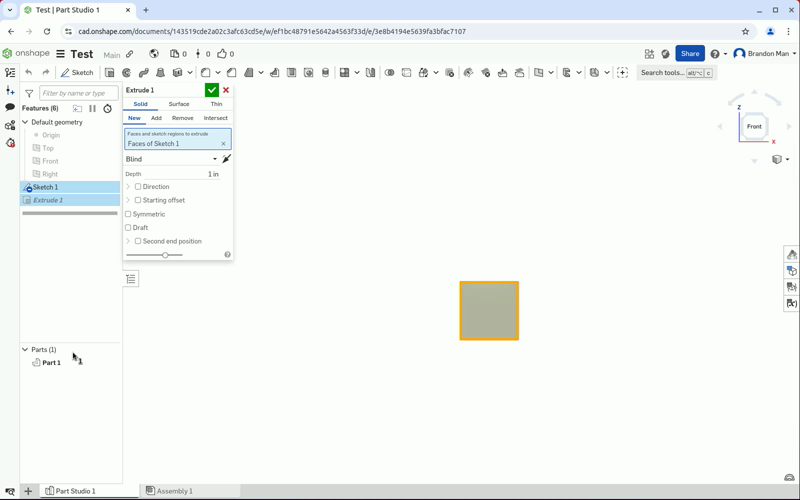
mouse_move(143, 106)
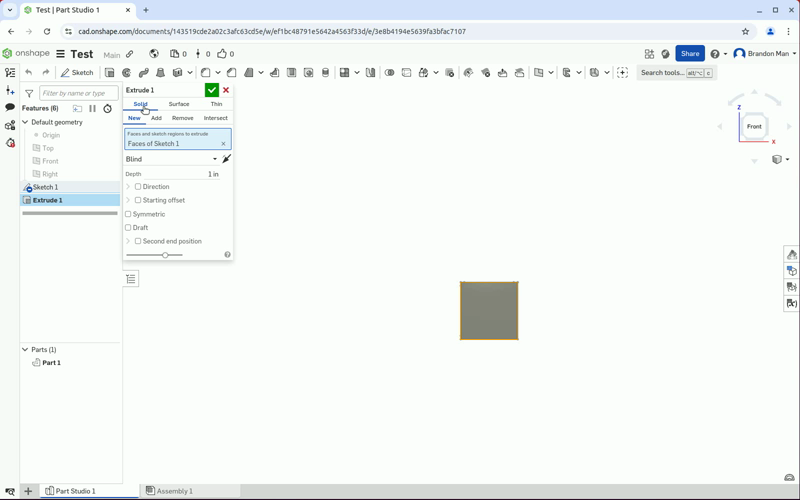
click(143, 106)
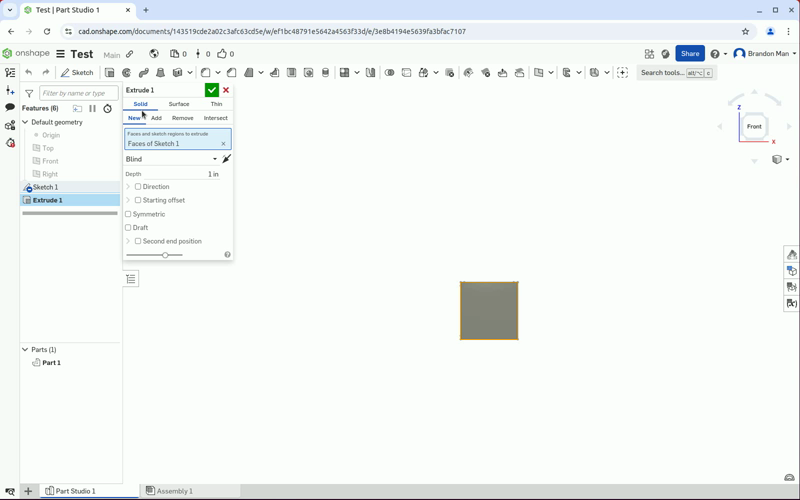
mouse_move(137, 120)
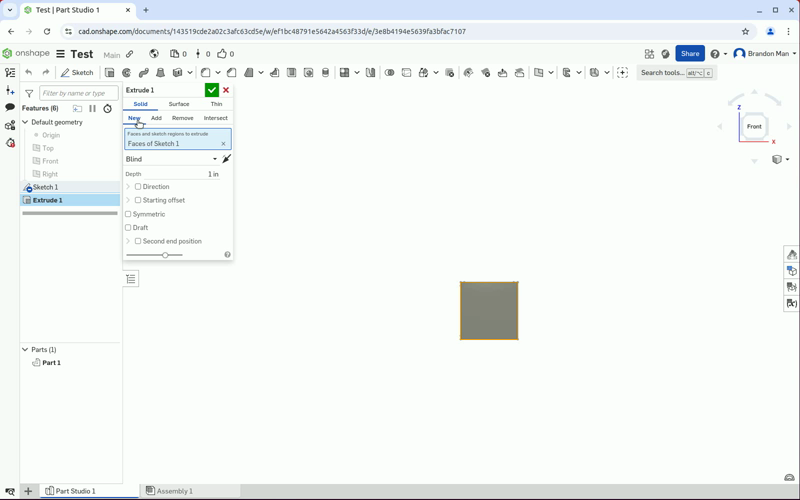
click(137, 120)
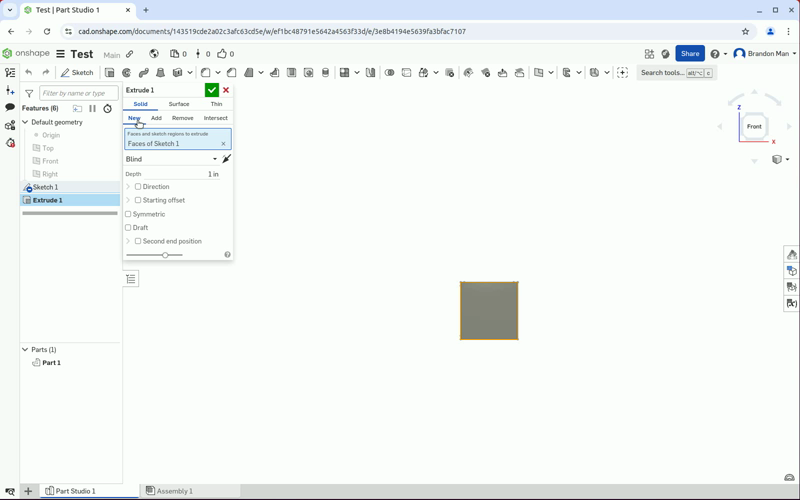
key(tab, 4)
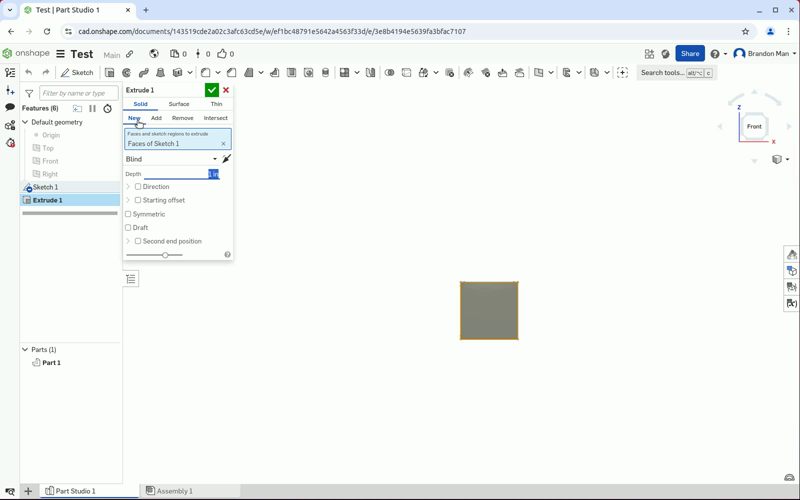
text(11.554)
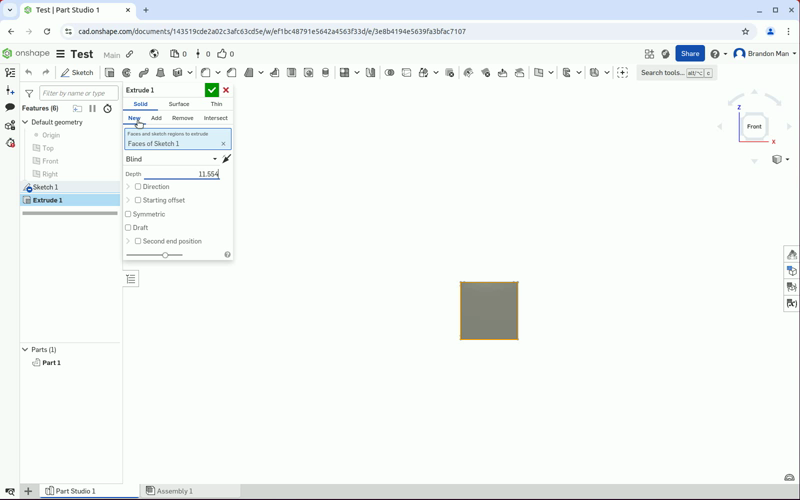
key(enter)
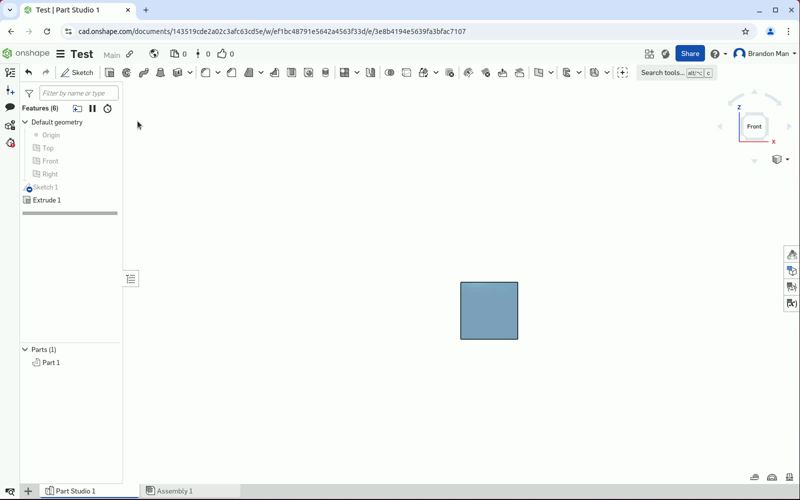
key(shift+h)
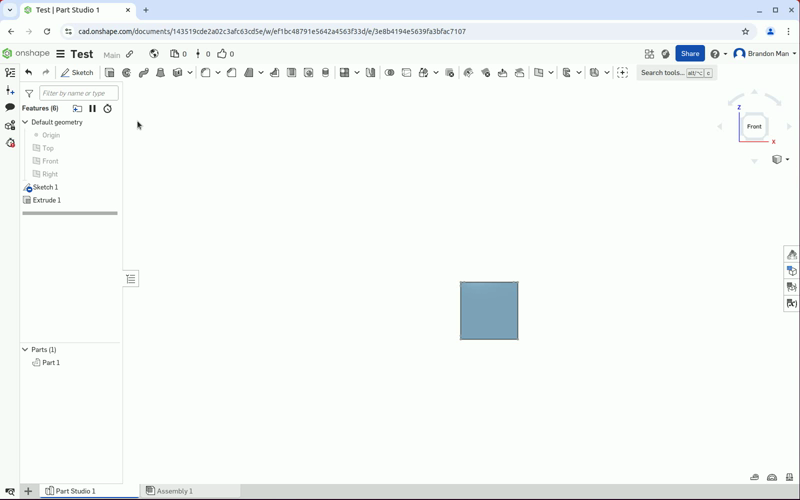
key(shift+h)
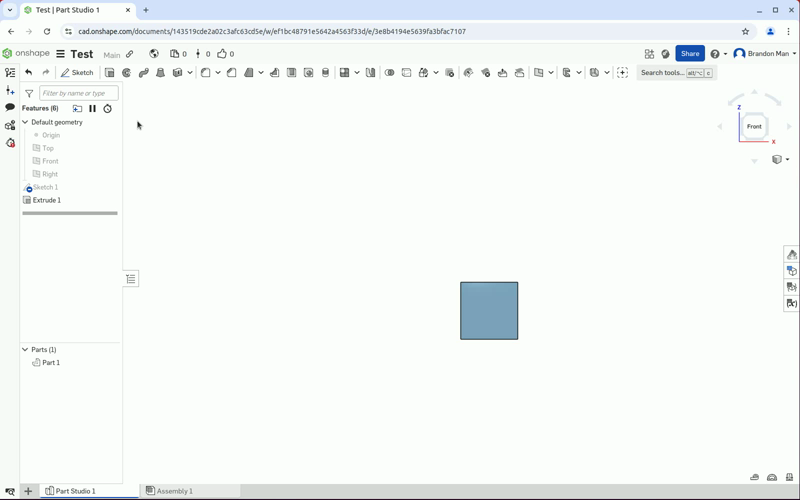
mouse_move(73, 189)
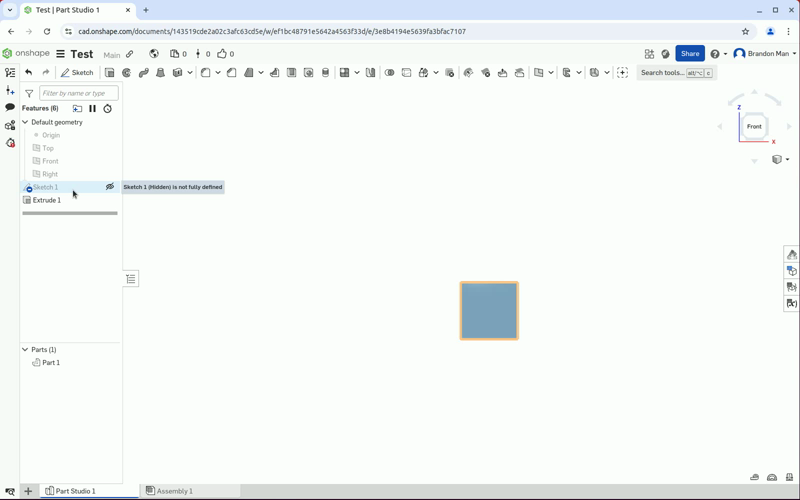
click(73, 189)
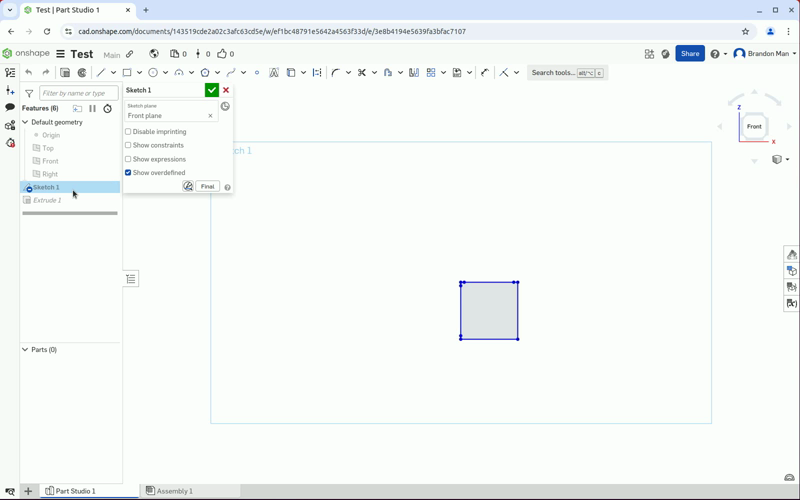
mouse_move(229, 92)
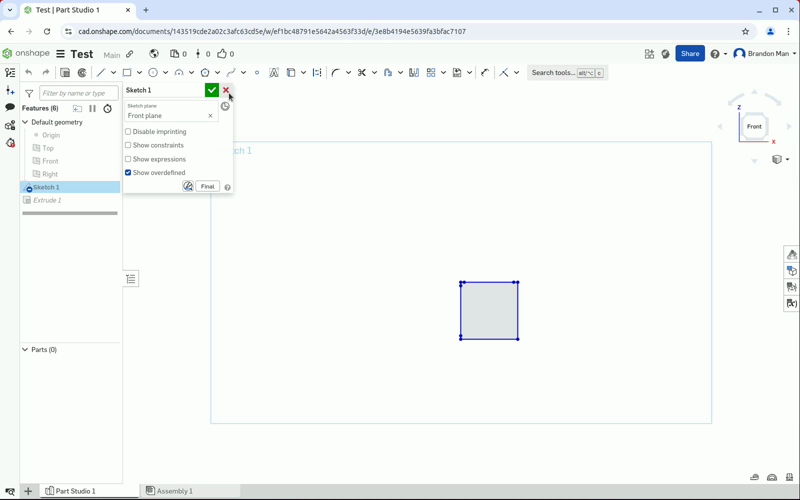
click(229, 92)
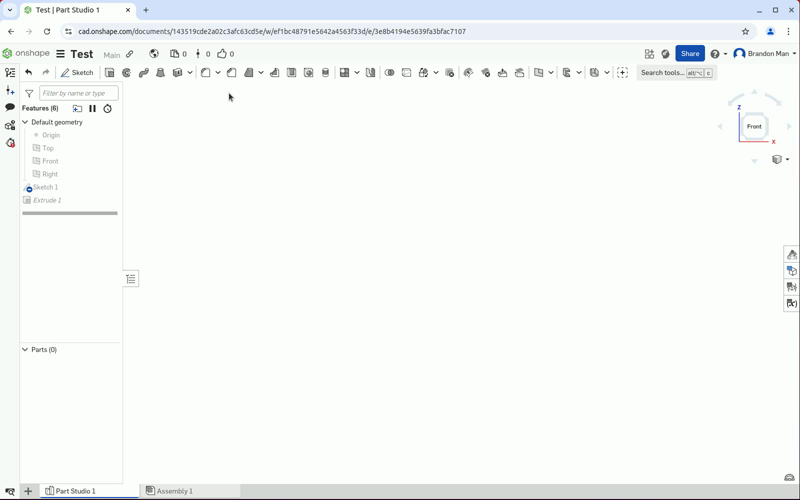
mouse_move(73, 352)
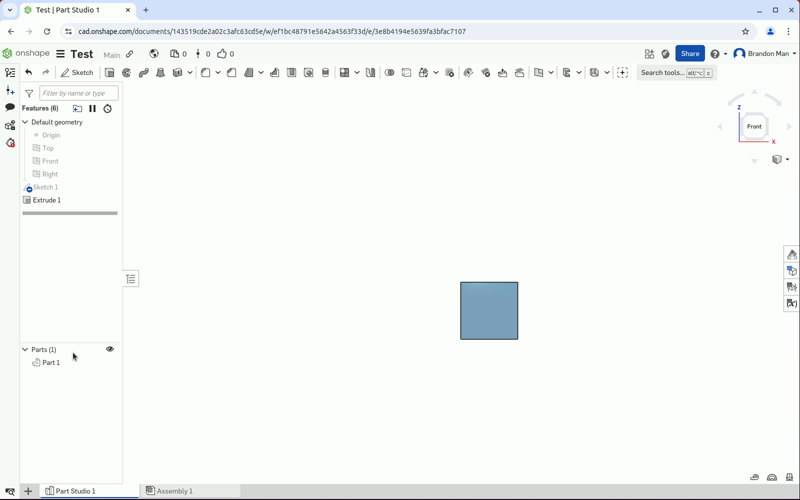
key(y)
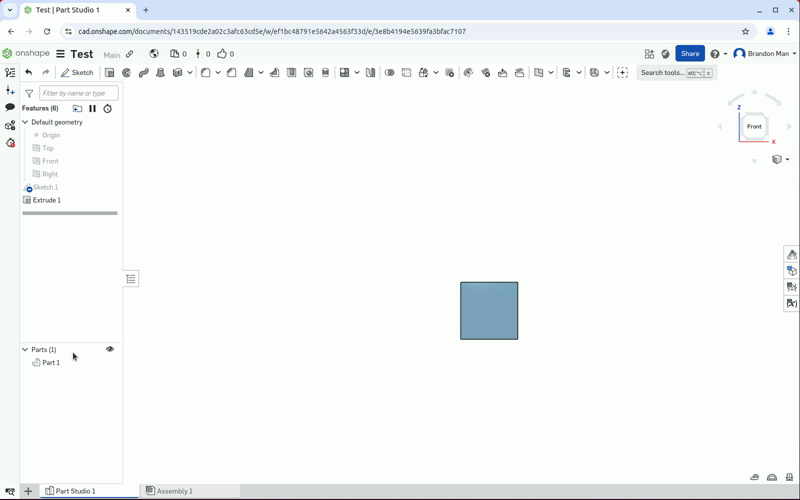
key(shift+p)
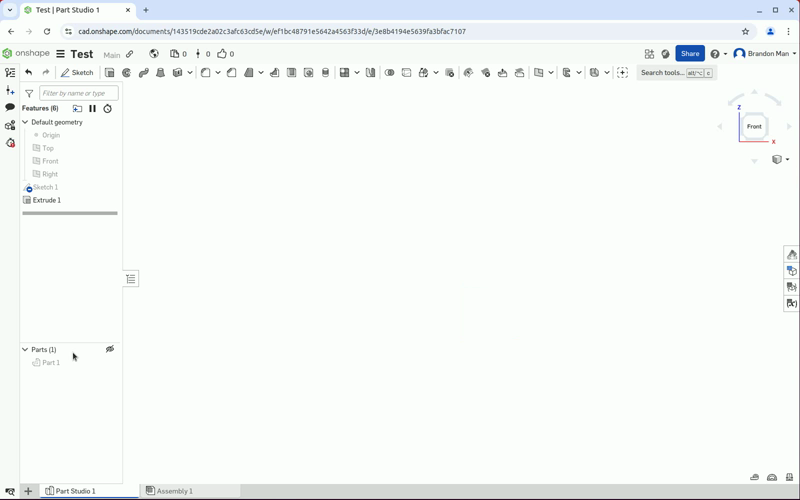
key(space)
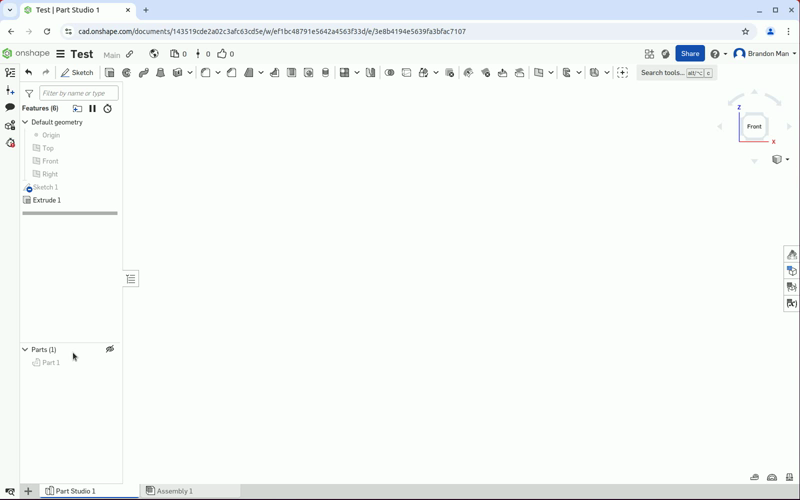
key_down(shift)
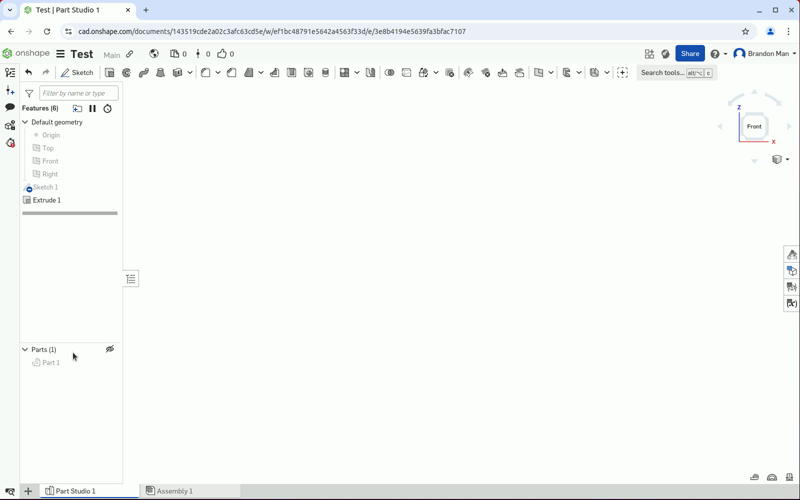
key(down)
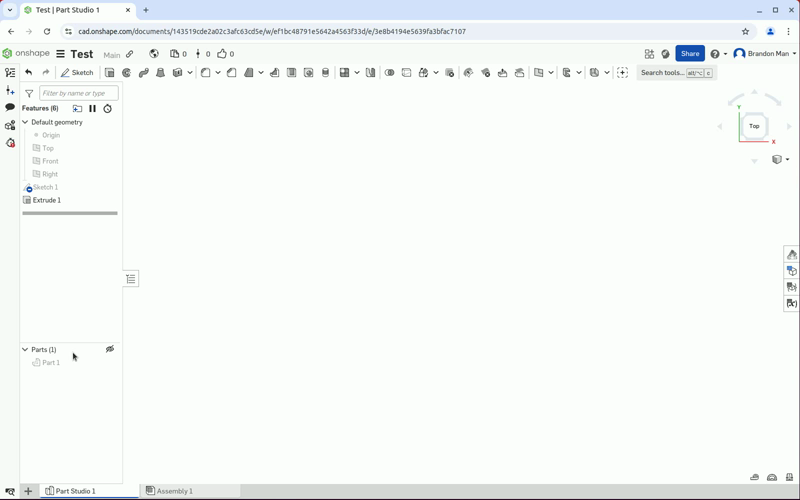
key_up(shift)
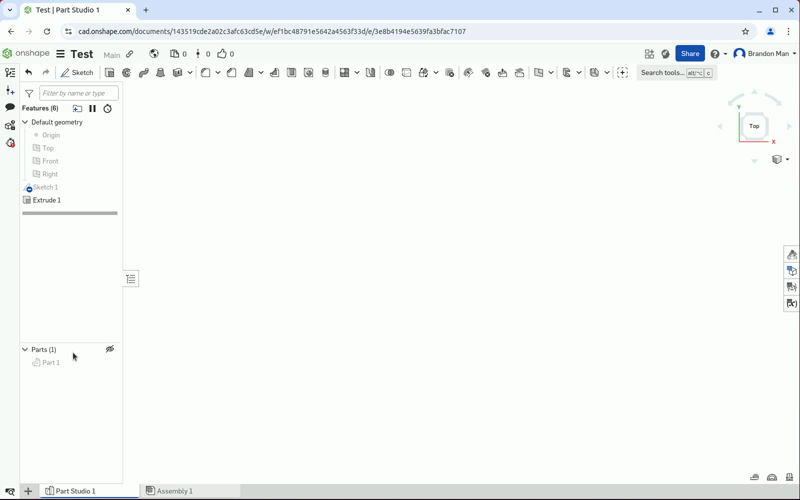
mouse_move(73, 352)
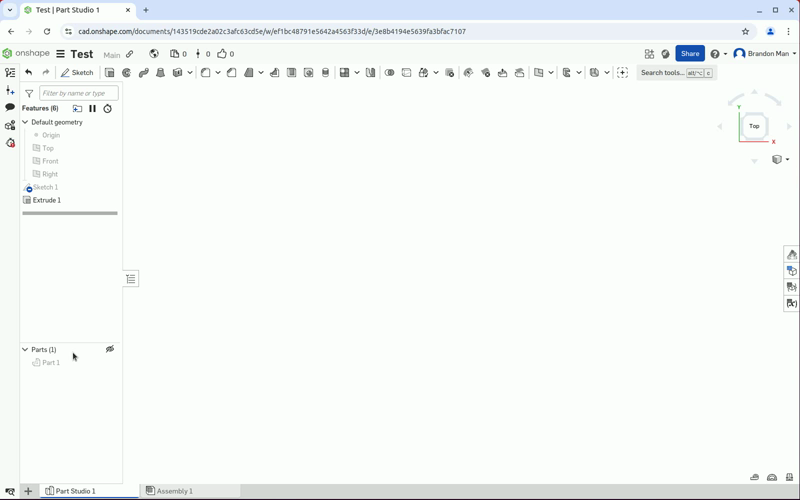
key(shift+y)
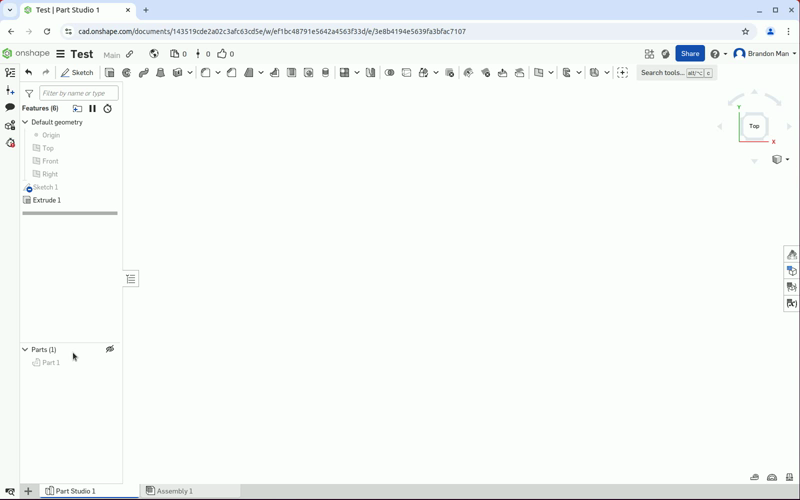
key(shift+s)
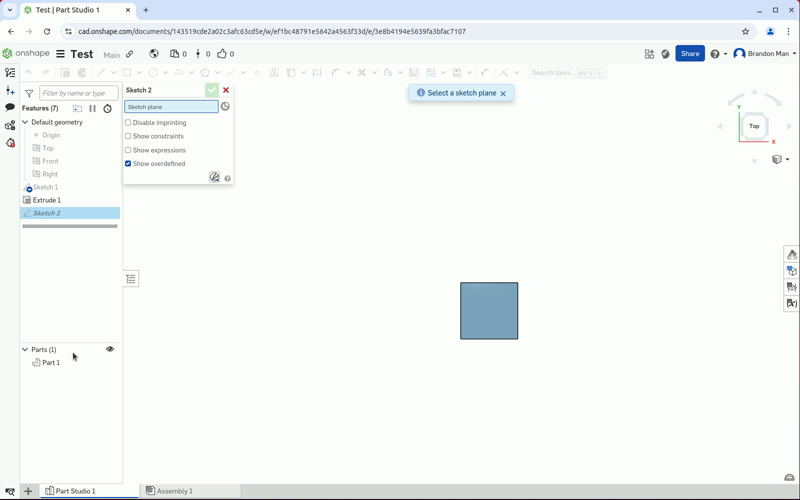
mouse_move(73, 150)
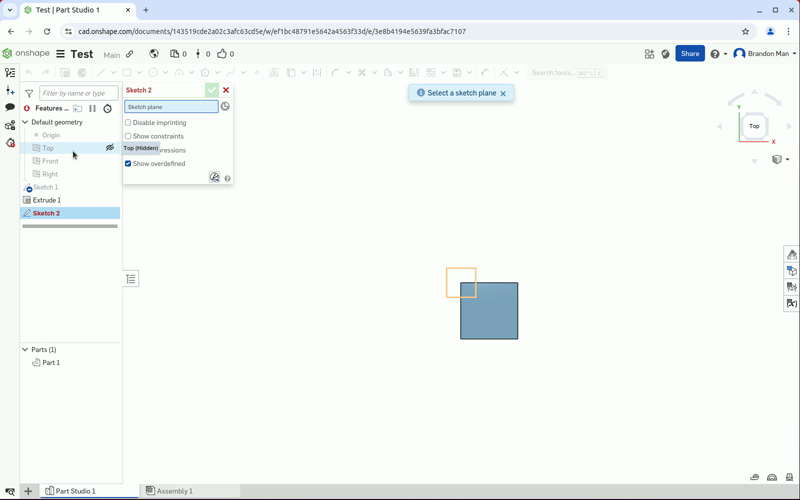
click(73, 150)
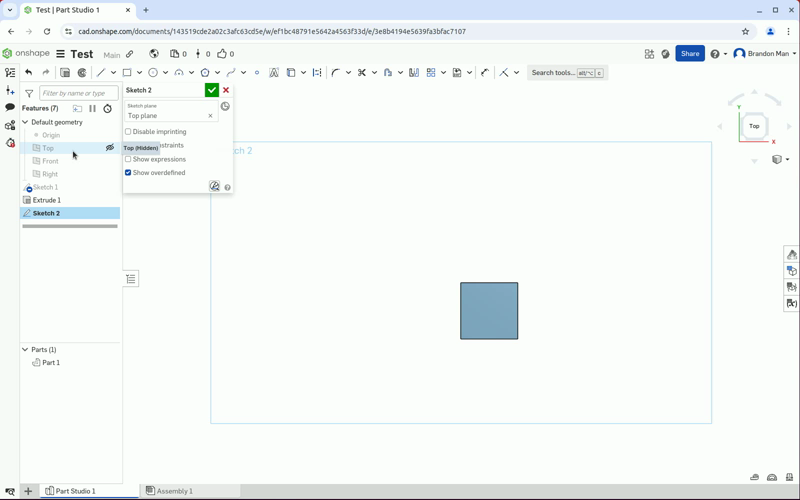
mouse_move(73, 352)
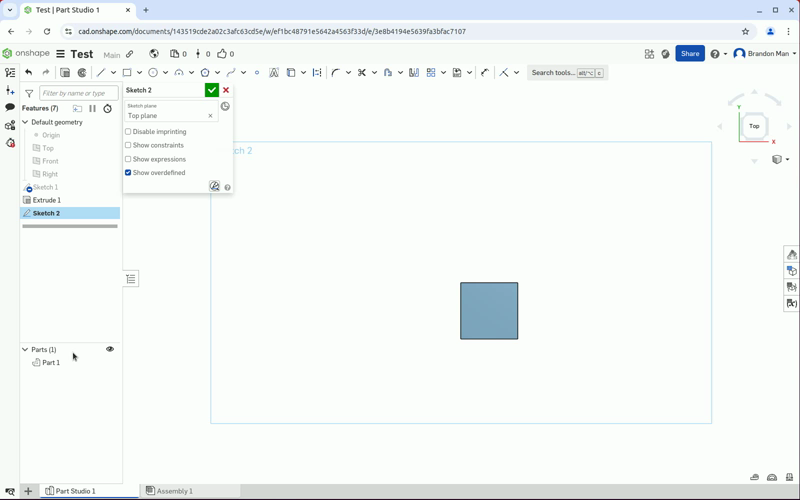
key(y)
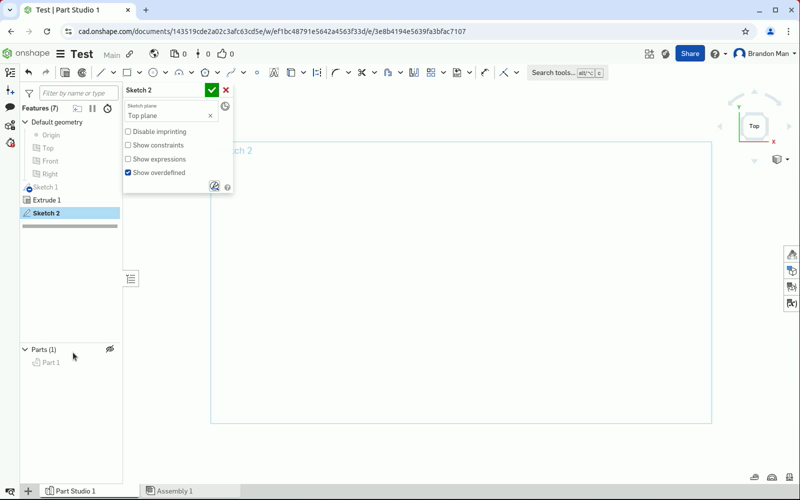
key(c)
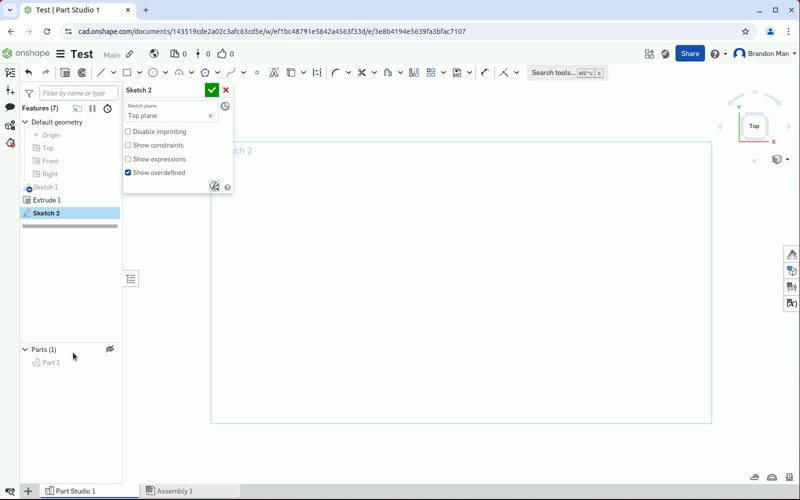
key_down(shift)
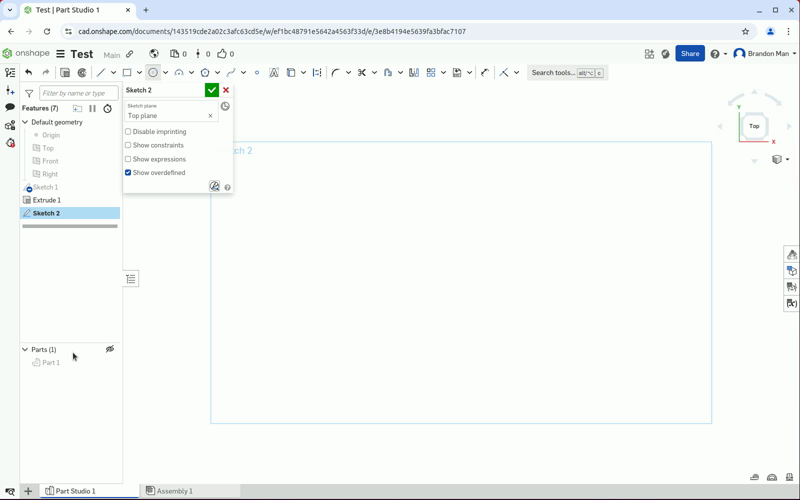
mouse_move(489, 311)
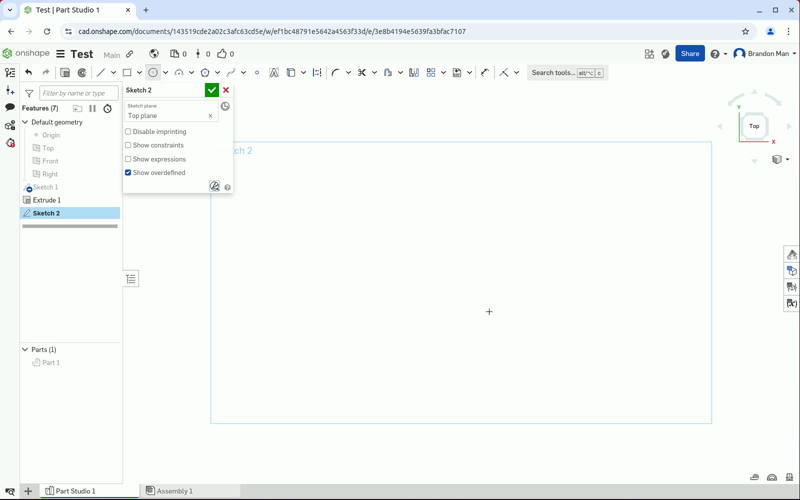
click(489, 311)
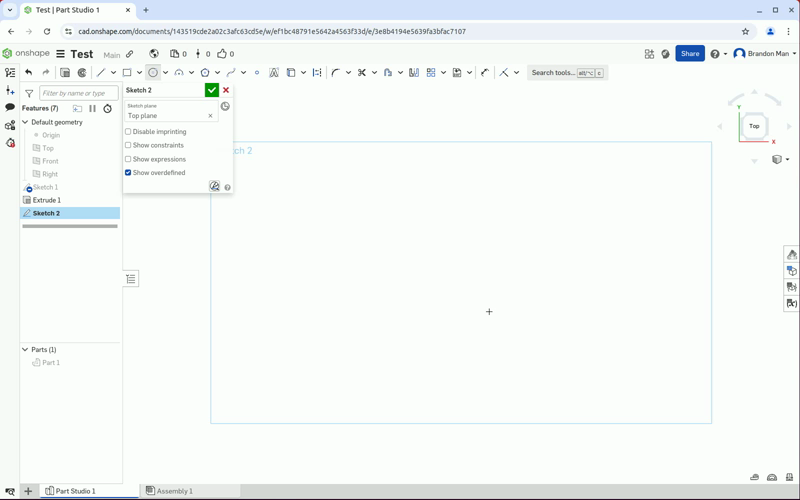
key_up(shift)
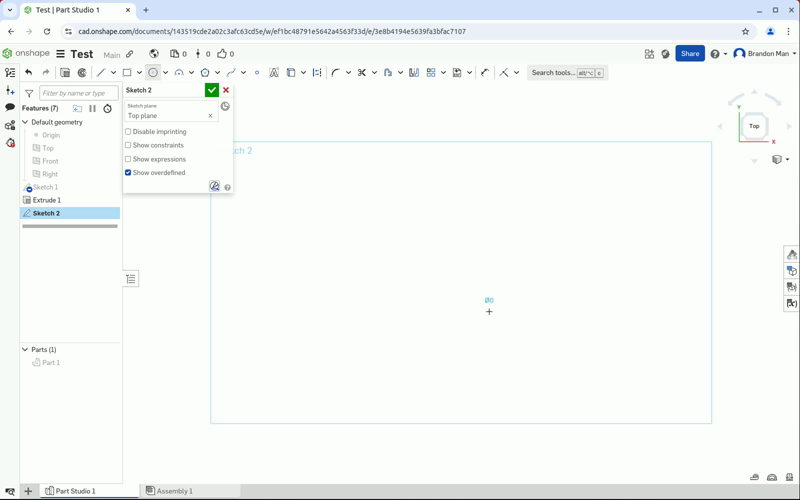
mouse_move(514, 311)
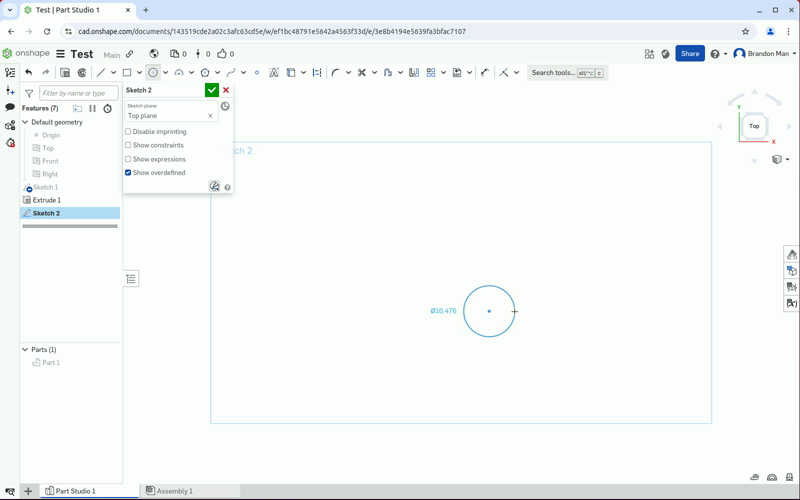
click(514, 311)
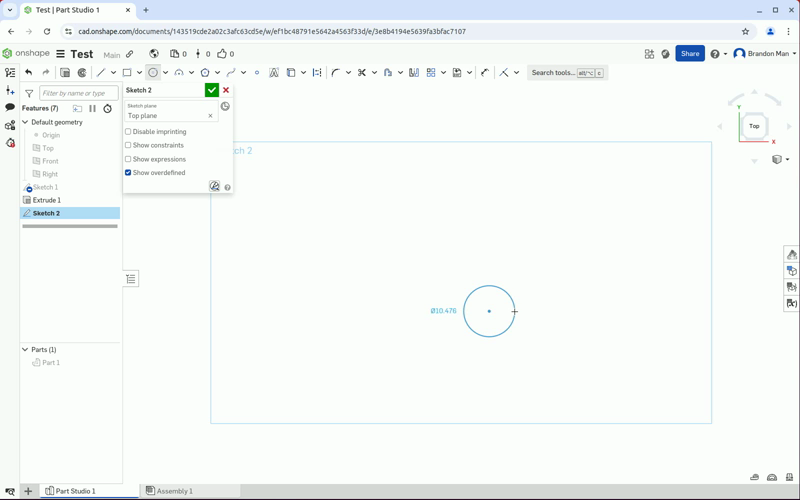
key(esc)
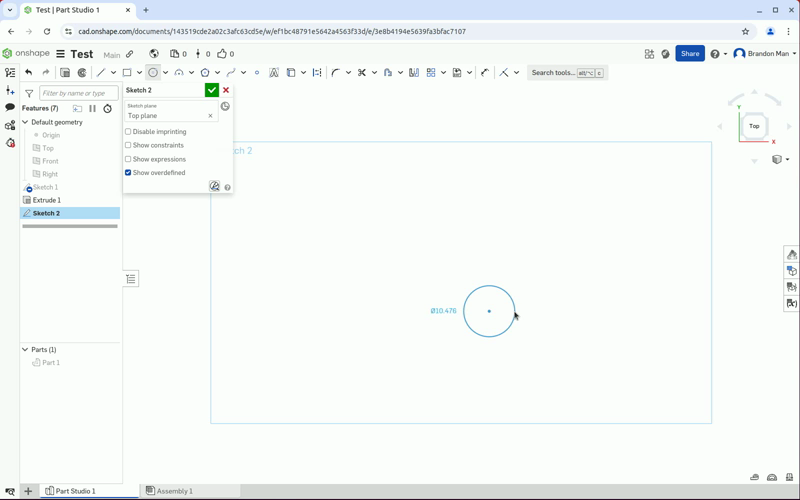
key(c)
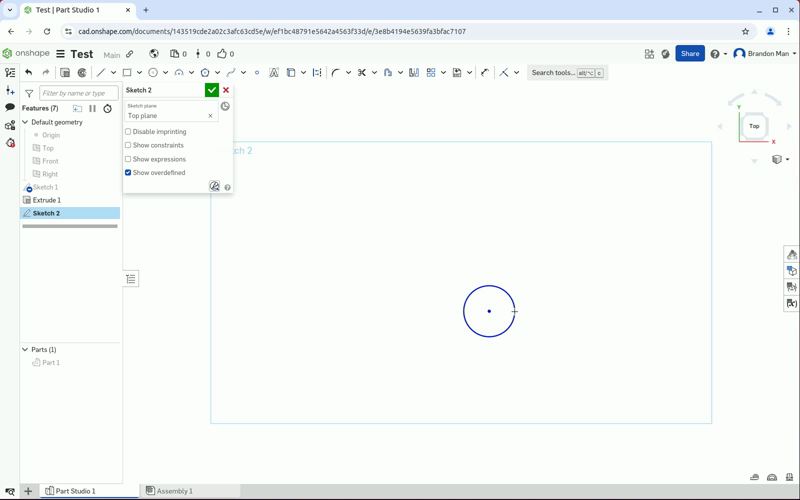
key_down(shift)
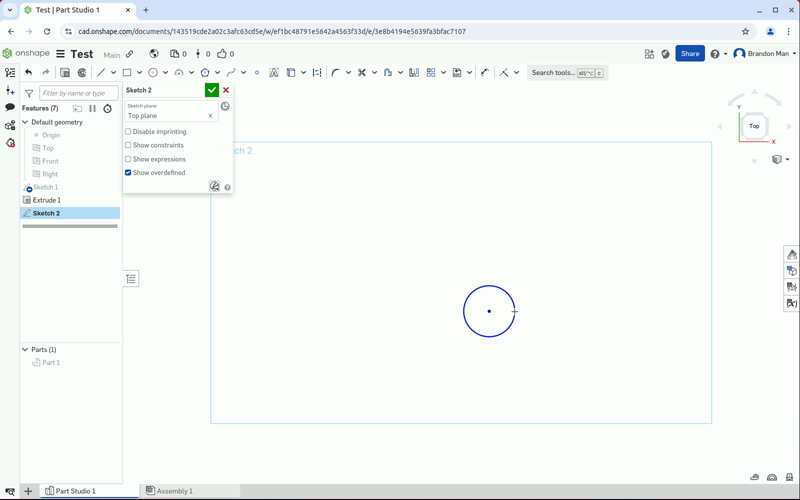
mouse_move(489, 311)
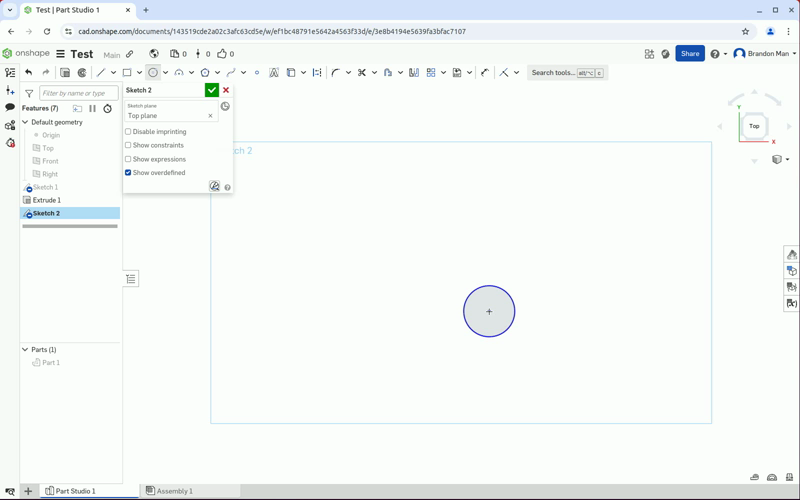
click(489, 311)
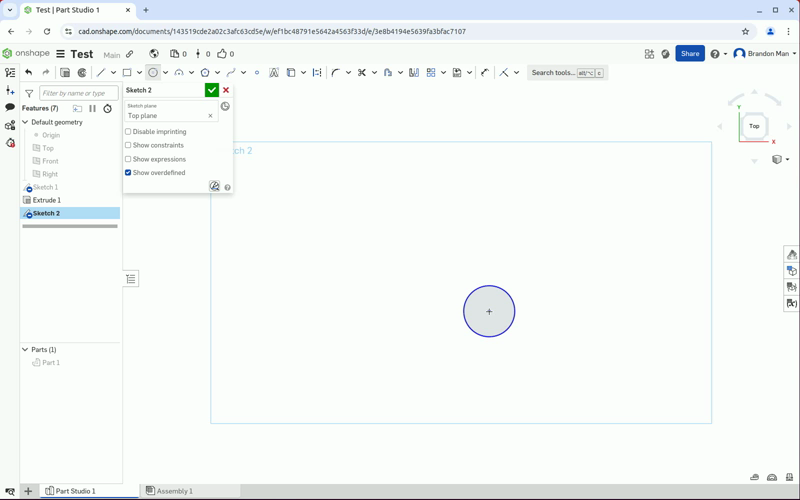
key_up(shift)
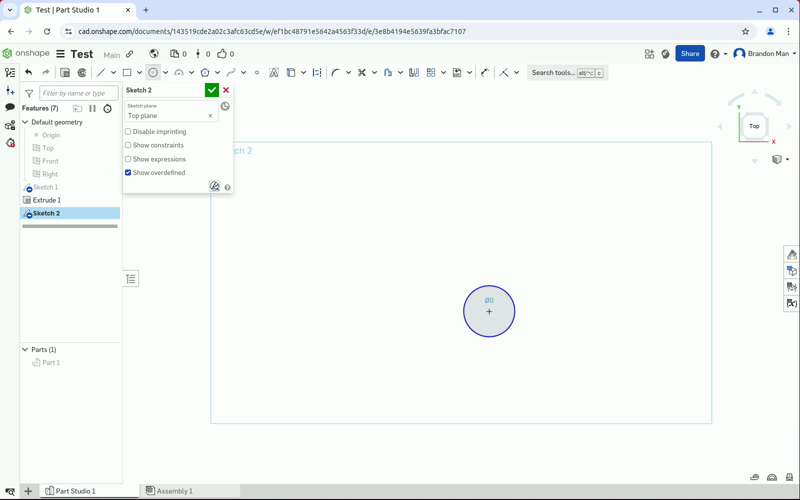
mouse_move(499, 311)
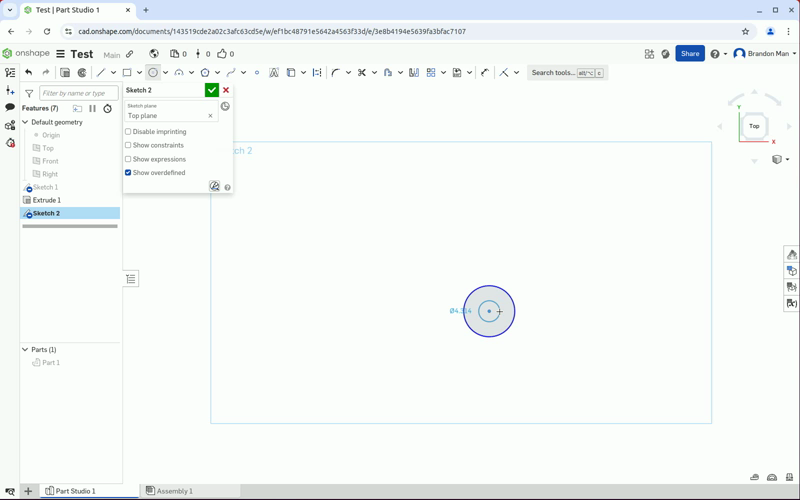
click(499, 311)
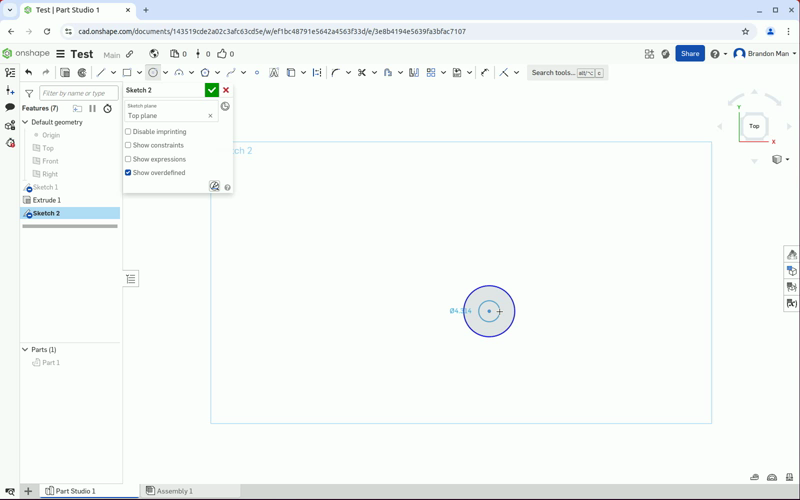
key(esc)
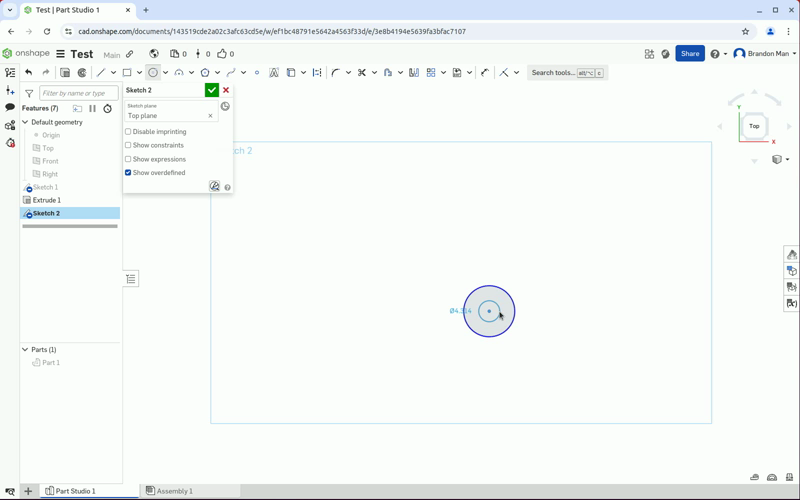
mouse_move(486, 335)
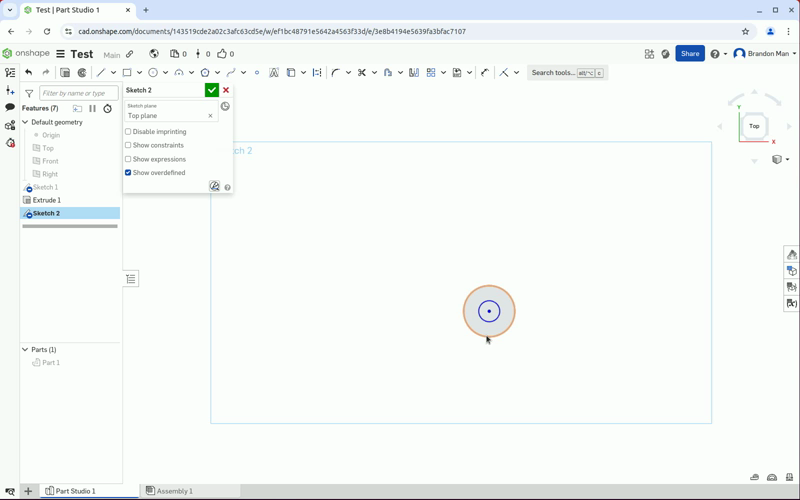
scroll(6)
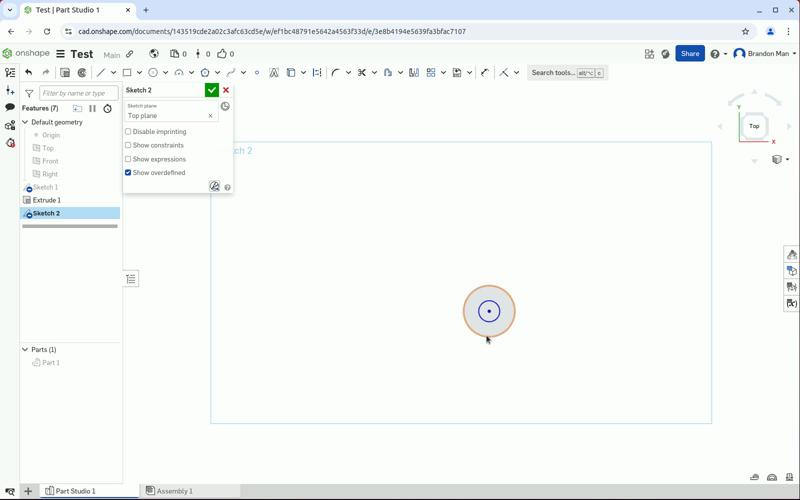
scroll(6)
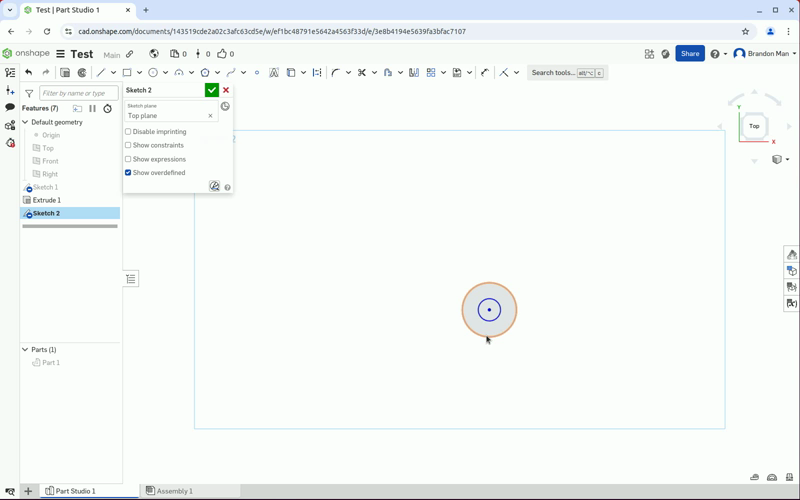
scroll(6)
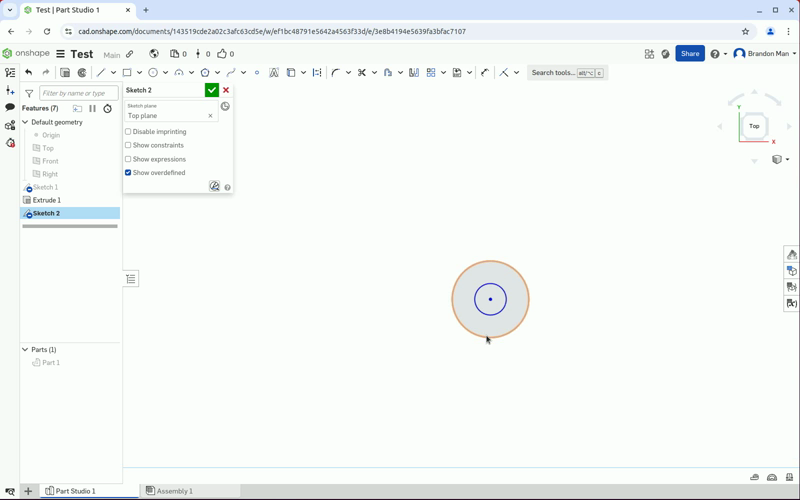
scroll(6)
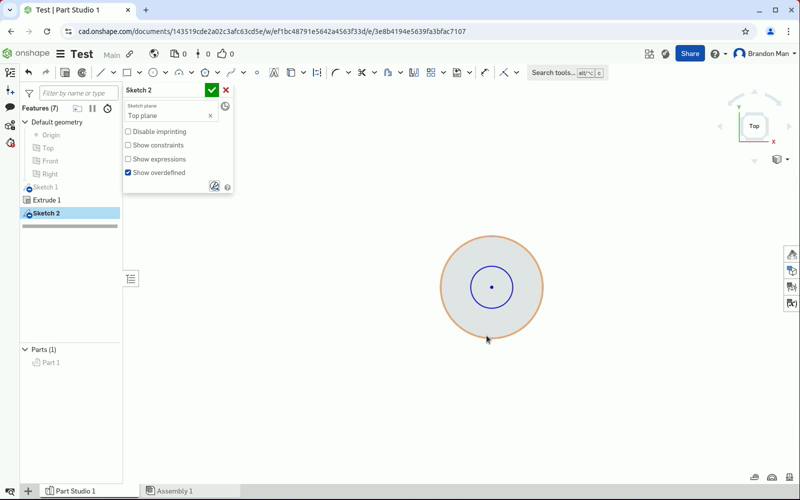
scroll(6)
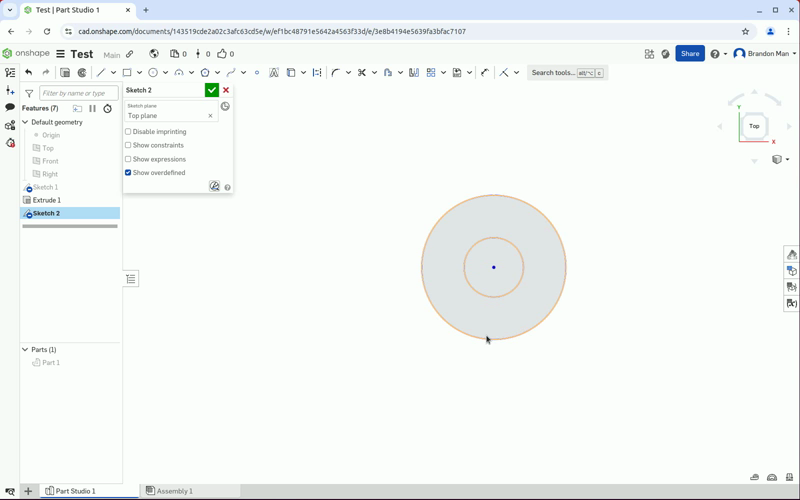
scroll(6)
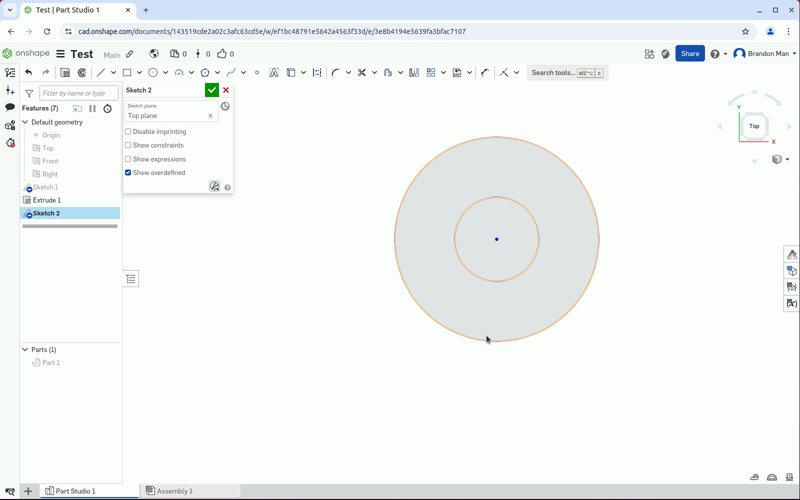
scroll(6)
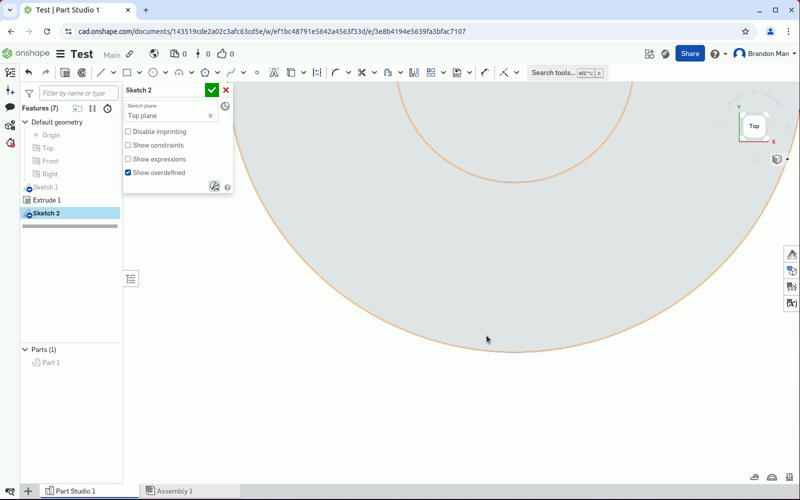
click(486, 335)
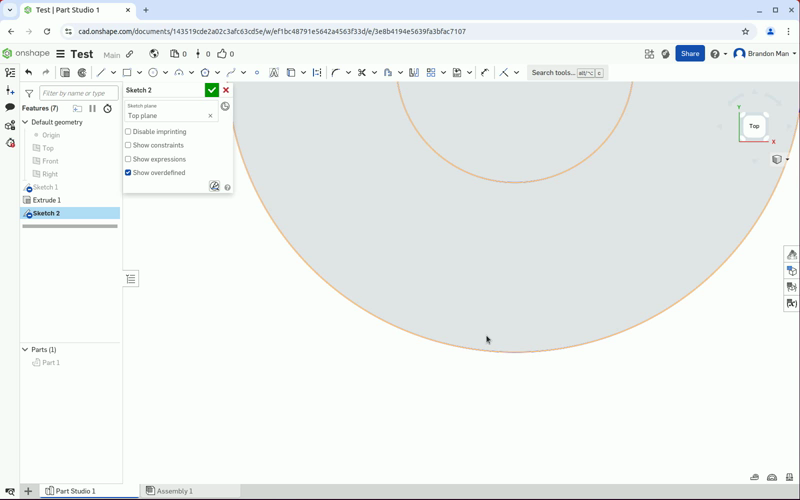
scroll(-6)
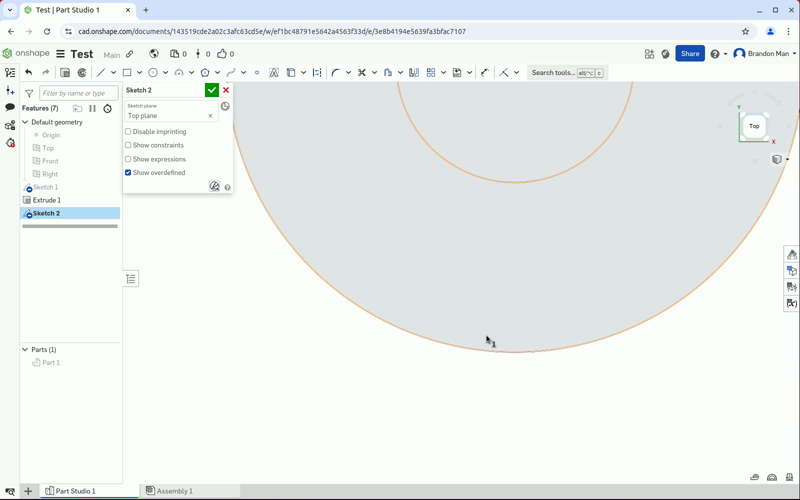
scroll(-6)
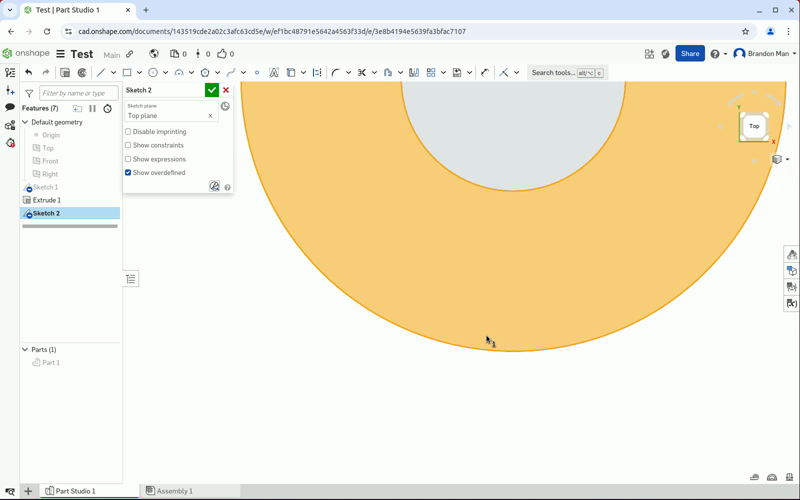
scroll(-6)
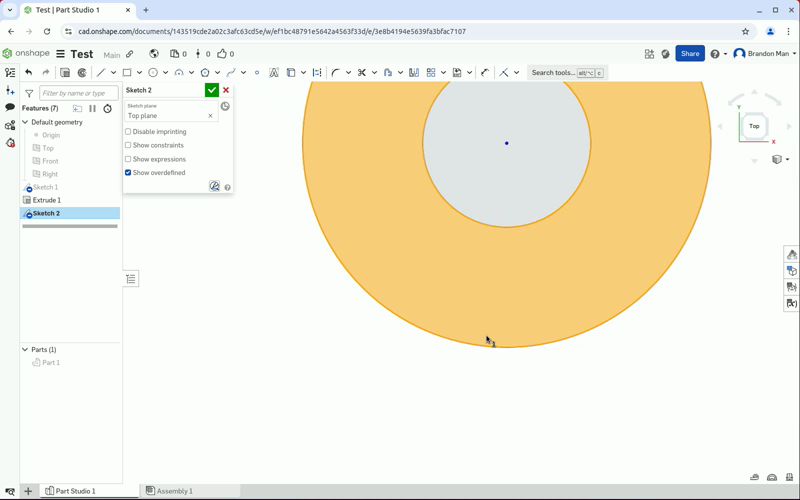
scroll(-6)
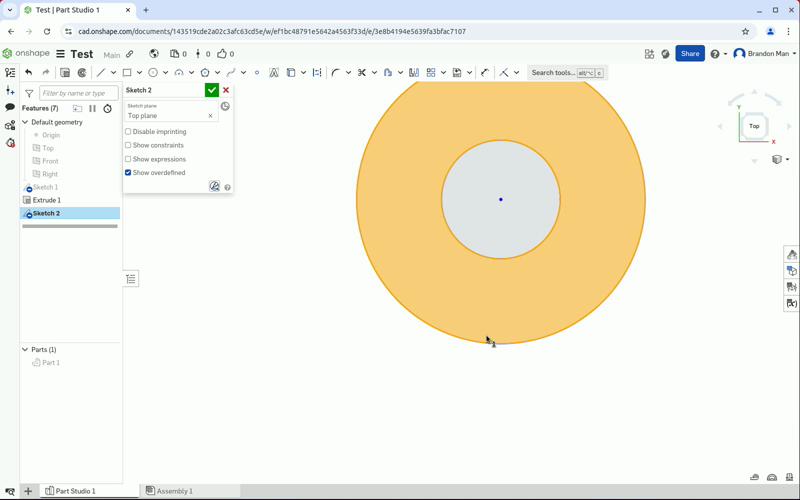
scroll(-6)
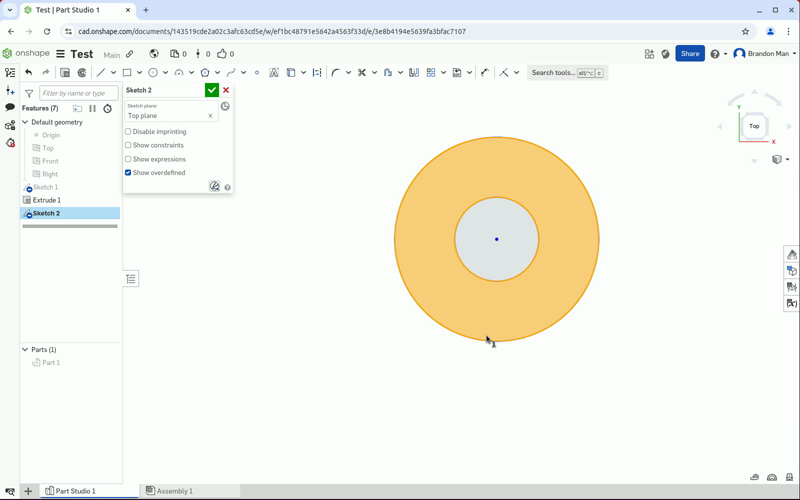
scroll(-6)
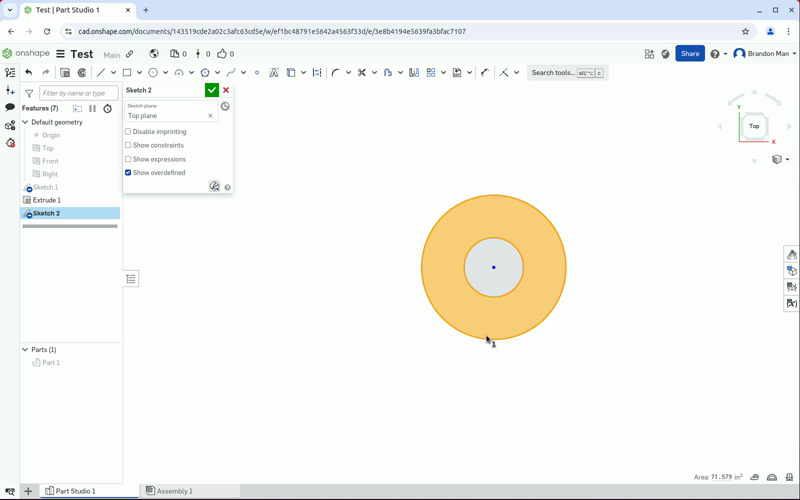
scroll(-6)
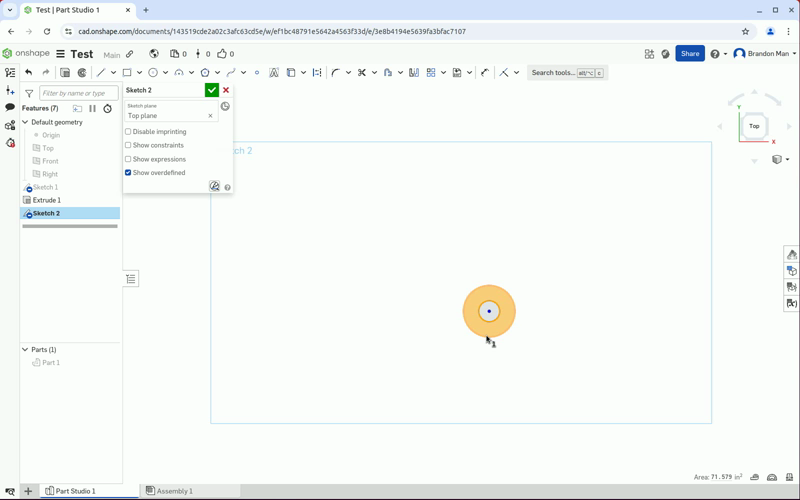
mouse_move(73, 352)
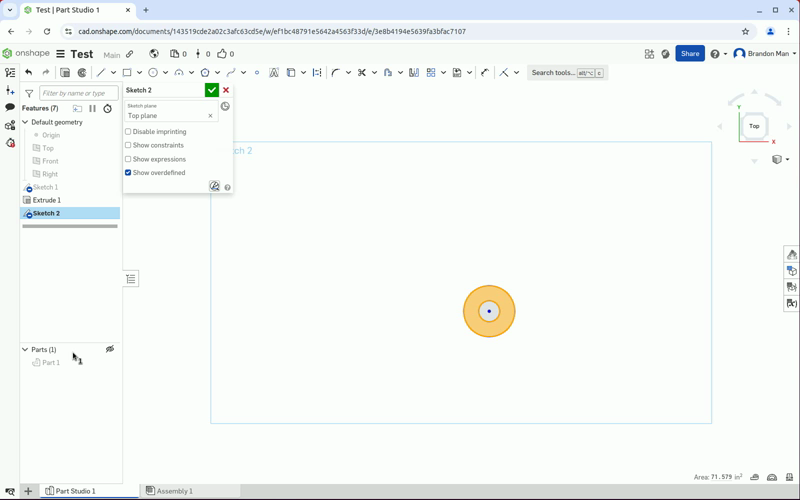
key(shift+y)
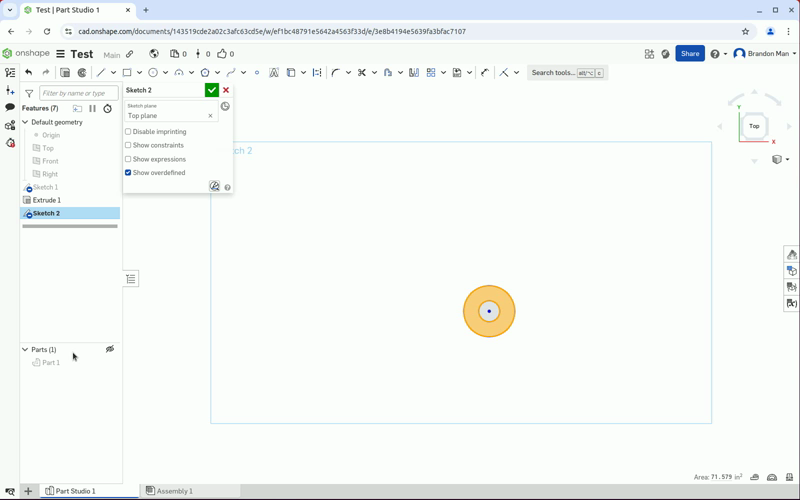
key(shift+e)
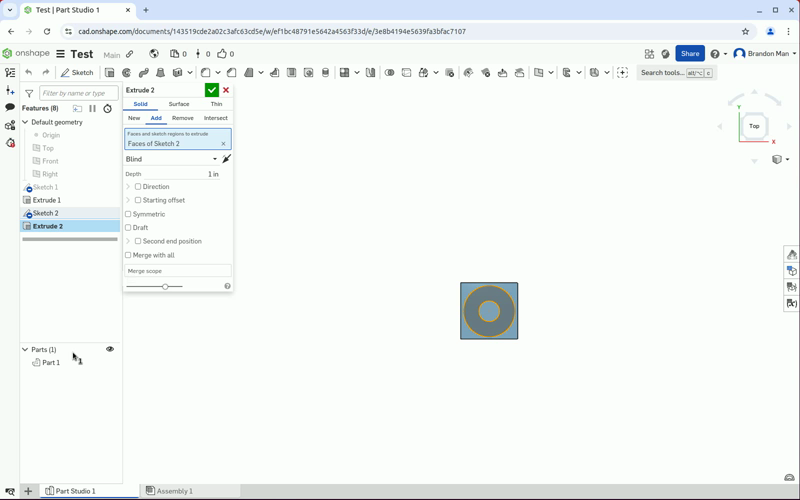
mouse_move(143, 106)
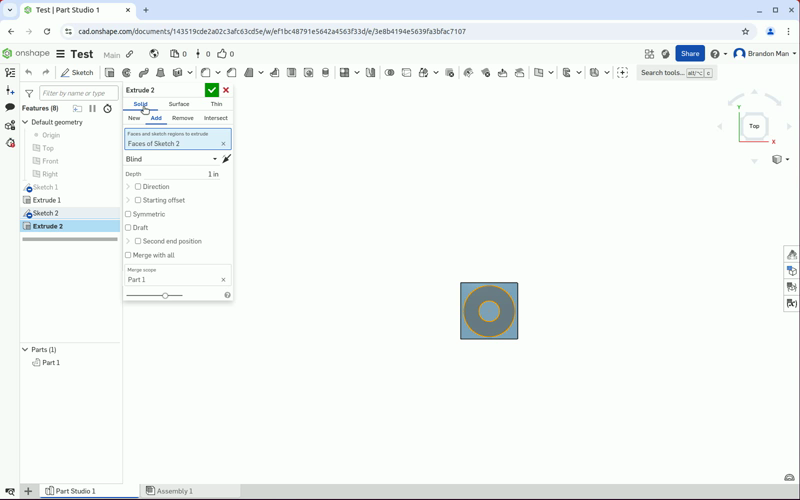
click(143, 106)
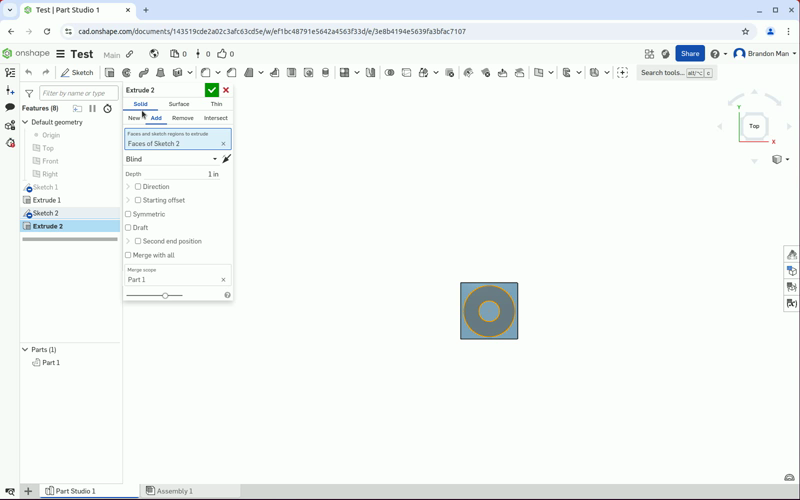
mouse_move(137, 120)
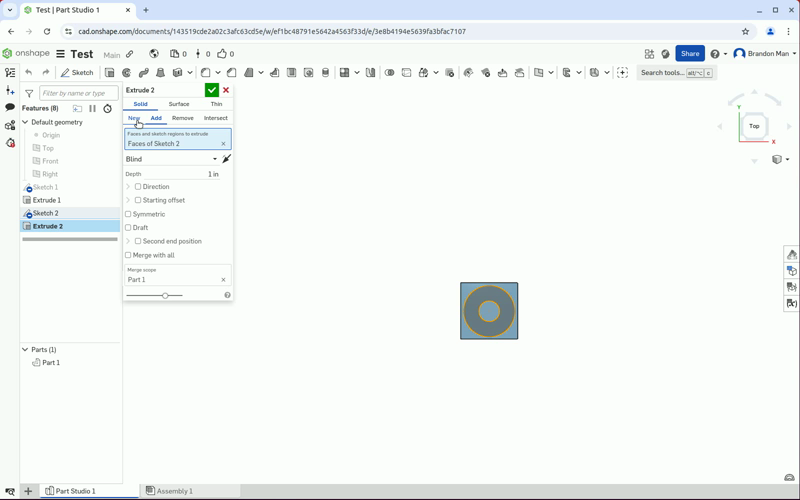
click(137, 120)
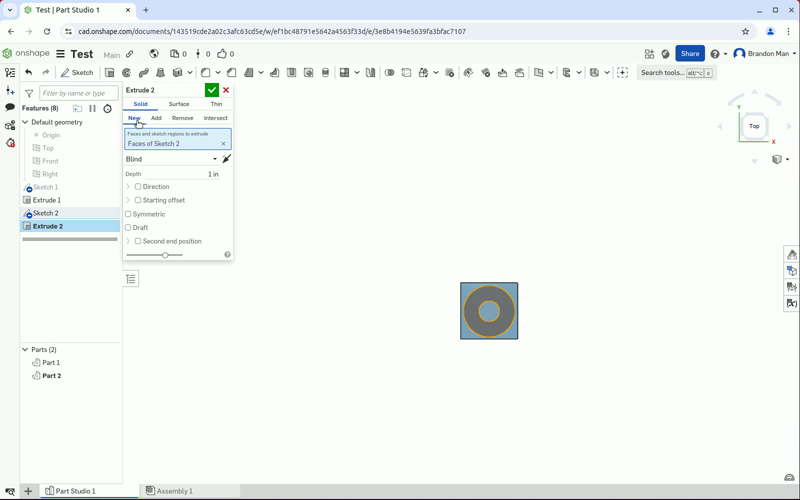
key(tab, 4)
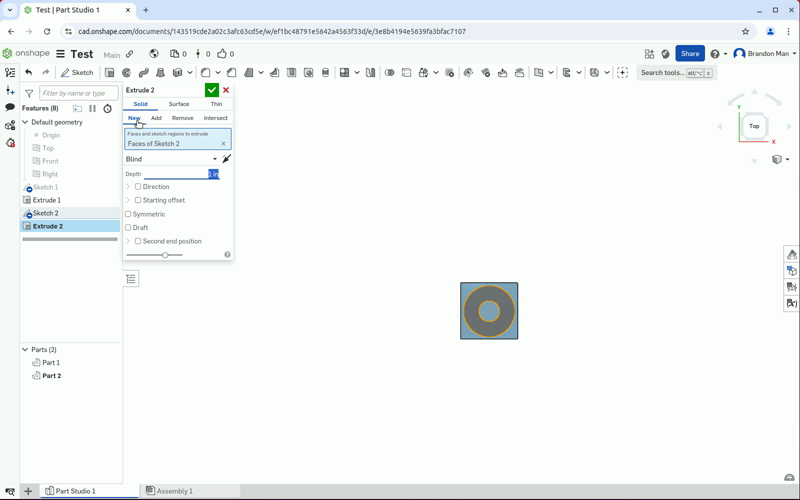
text(7.221)
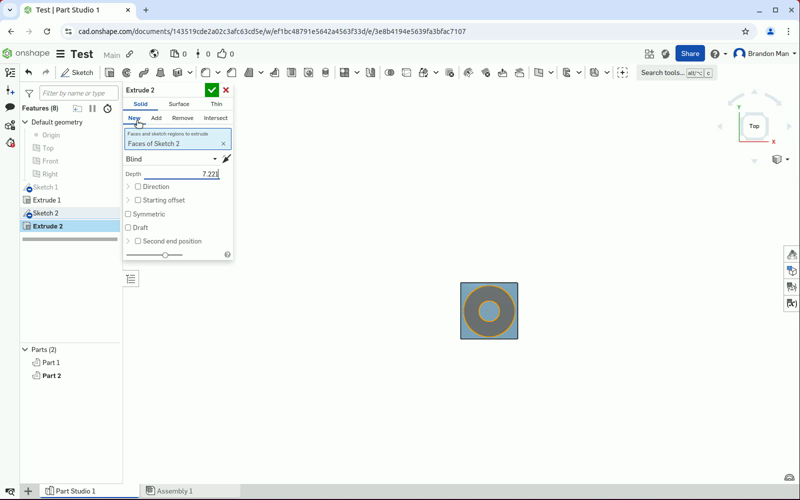
key(enter)
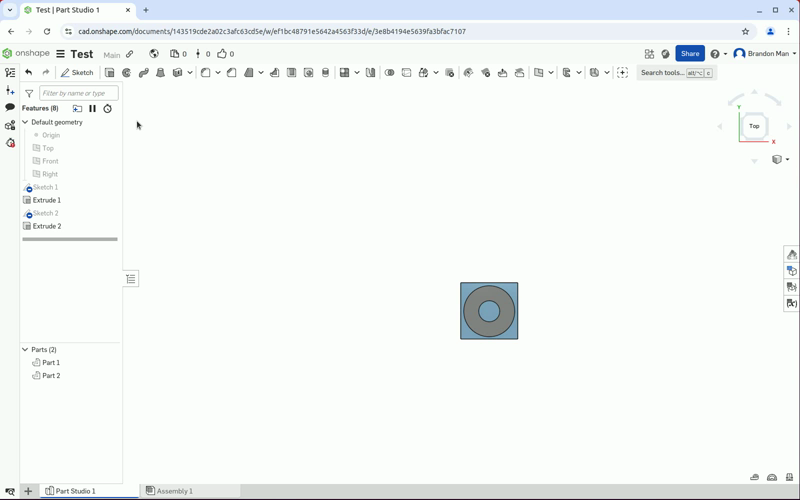
key(shift+h)
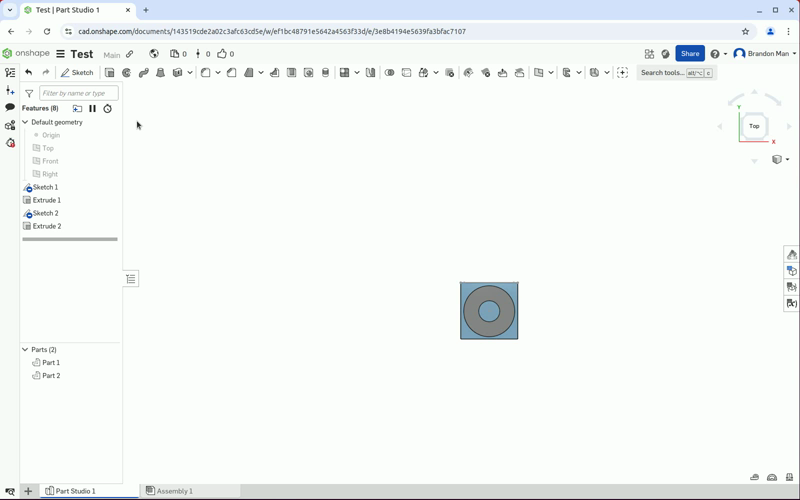
key(shift+h)
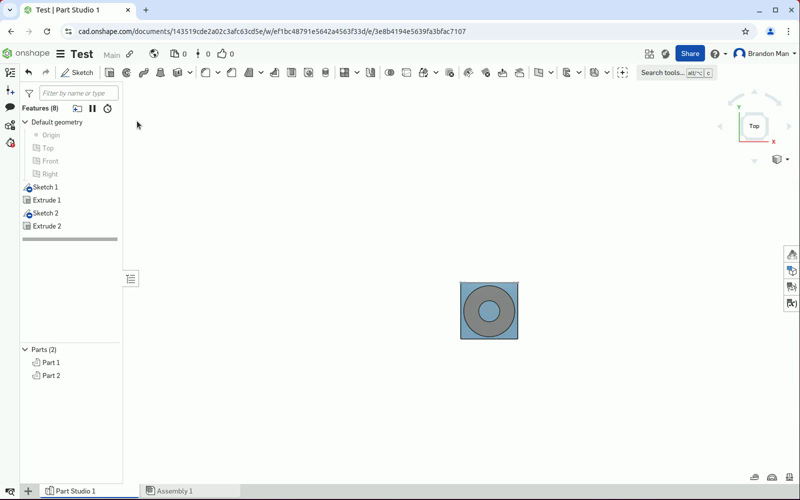
key(shift+7)
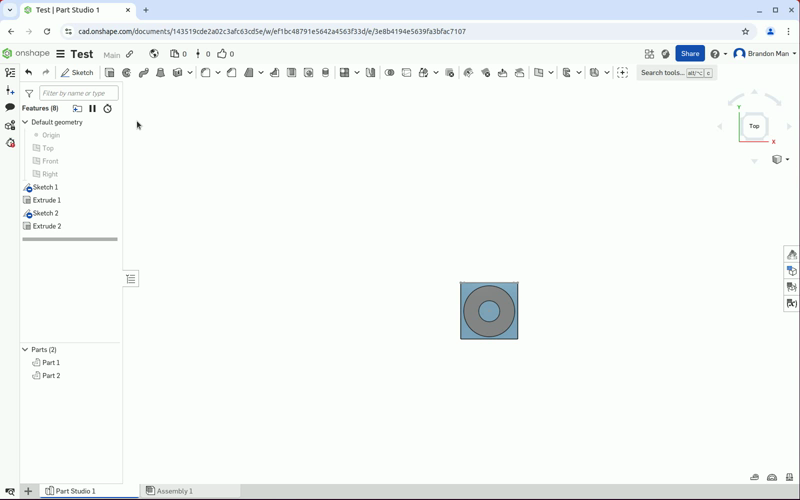
key(up, 3)
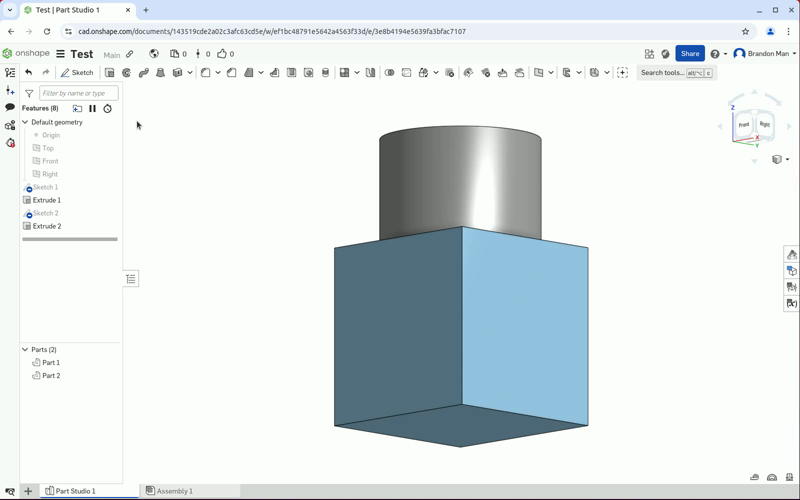
key(left, 3)
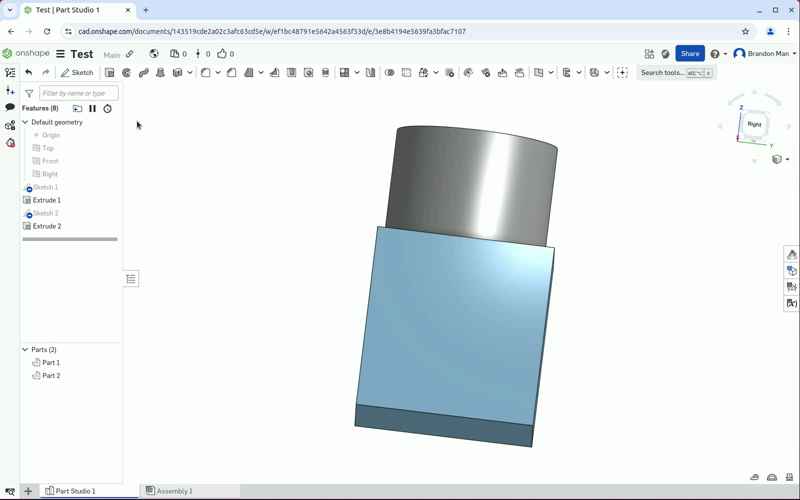
key(right, 3)
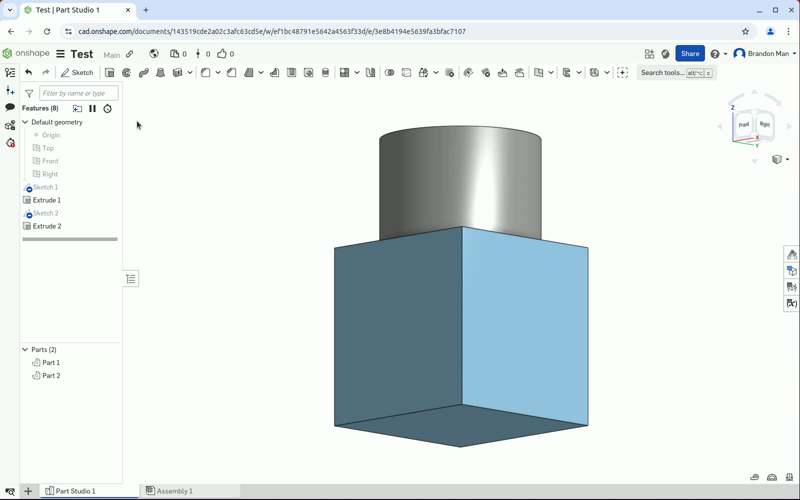
key(down, 3)
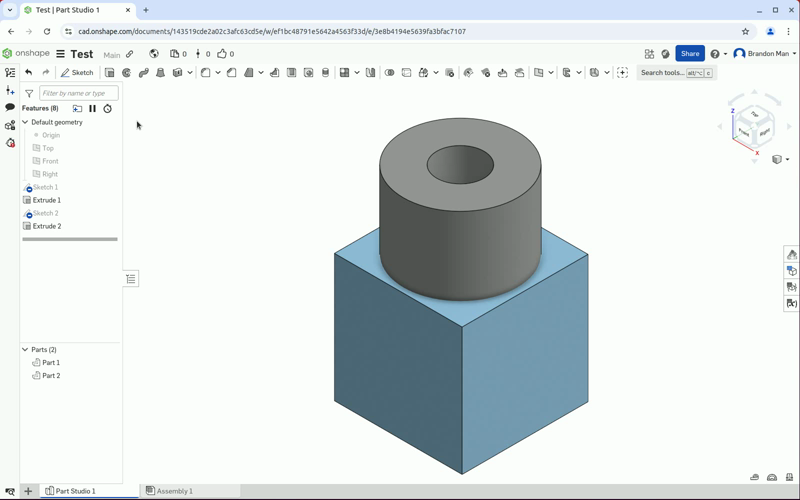
mouse_move(73, 189)
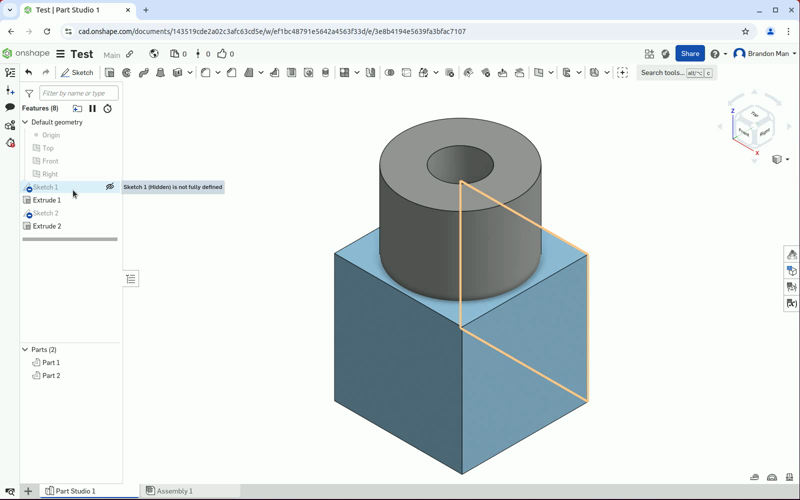
click(73, 189)